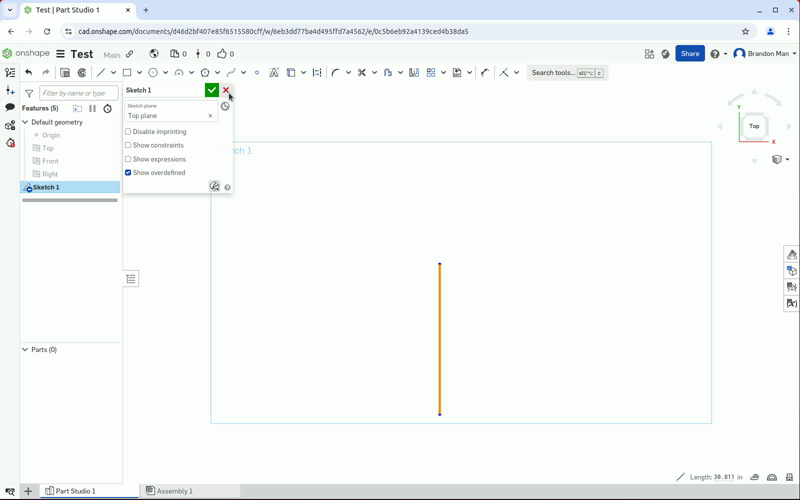
key(shift+h)
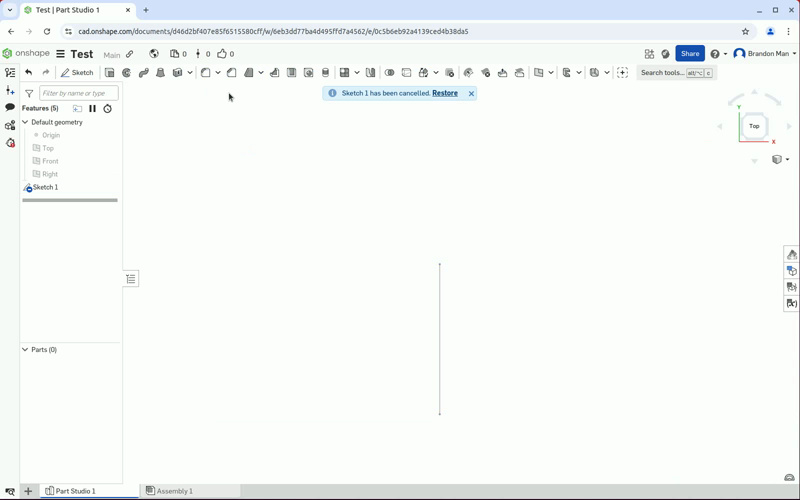
key(shift+s)
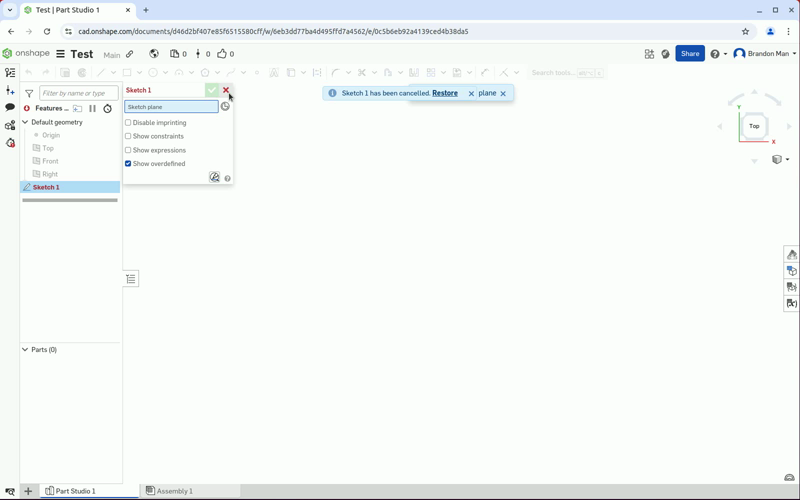
mouse_move(73, 150)
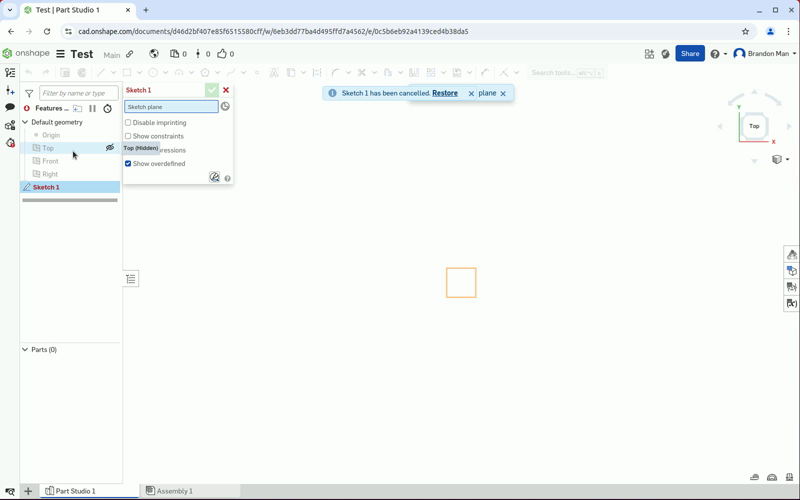
click(73, 150)
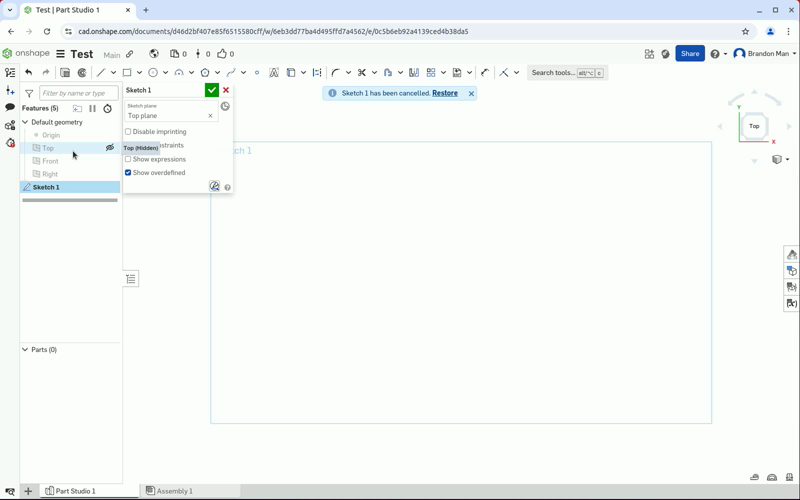
mouse_move(73, 352)
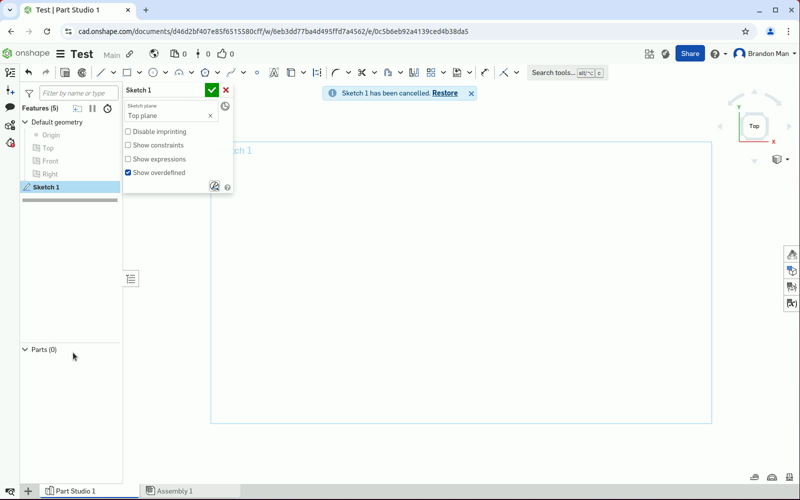
key(y)
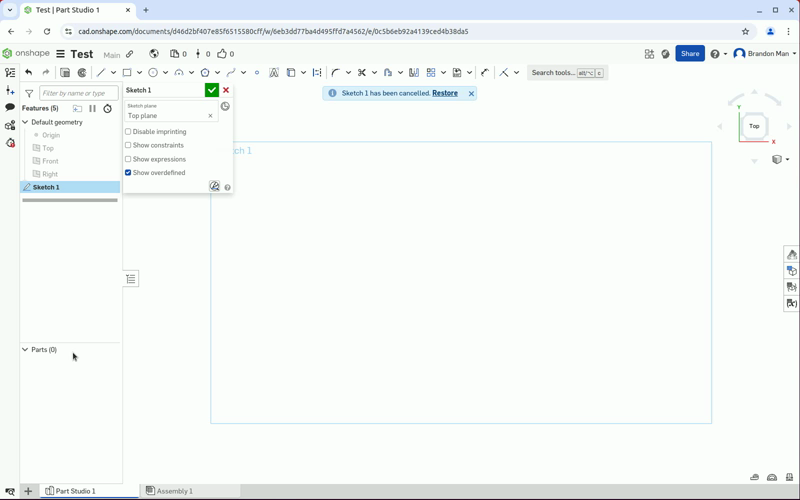
key(l)
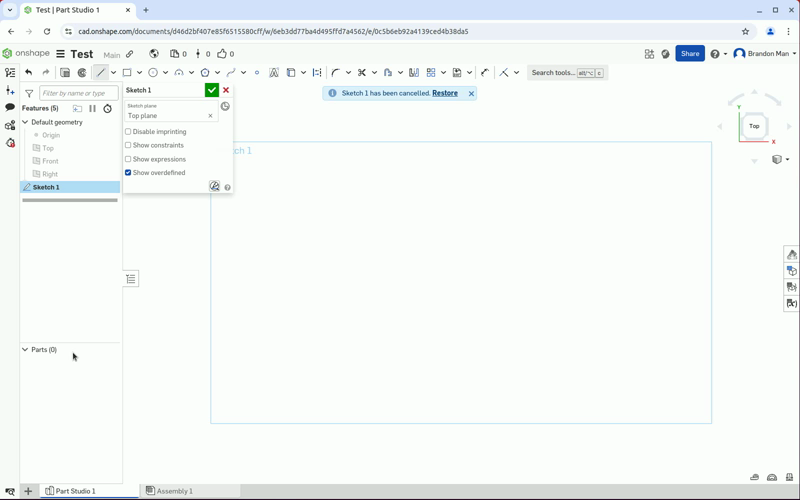
key_down(shift)
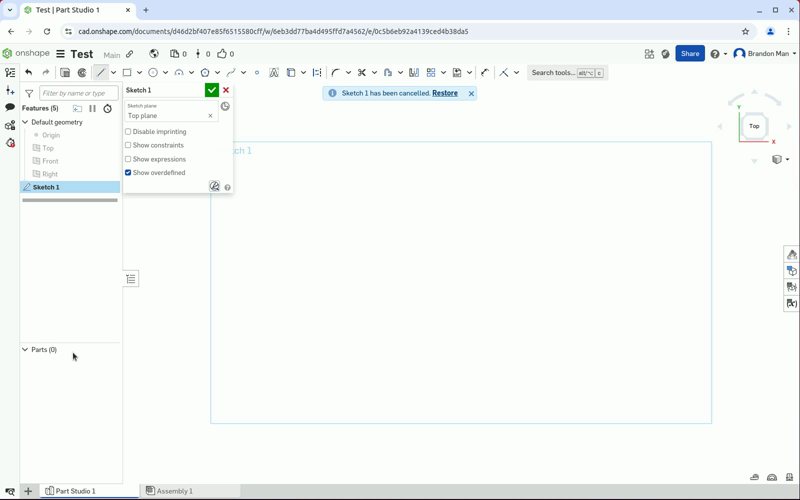
mouse_move(362, 322)
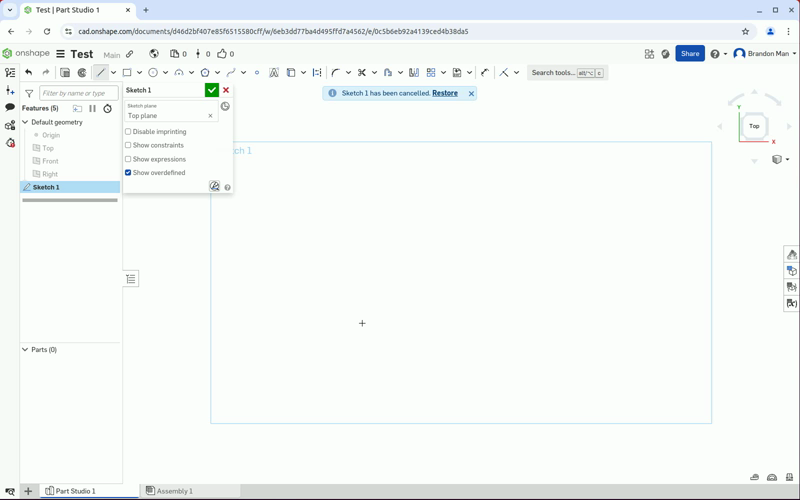
click(362, 322)
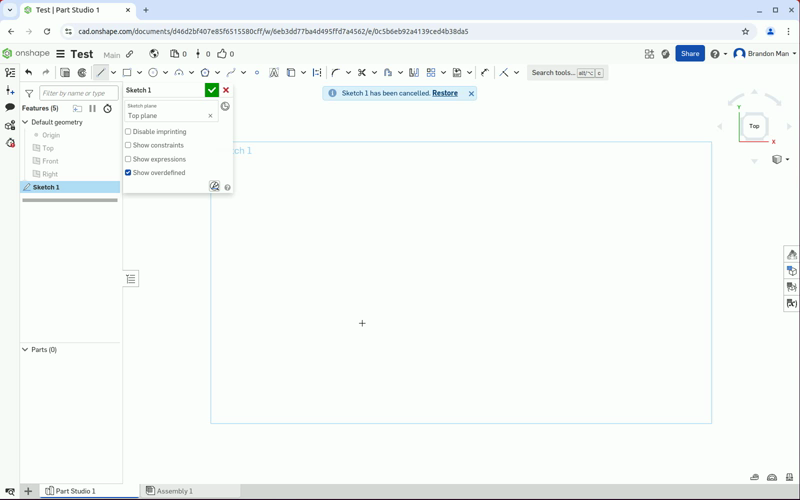
key_up(shift)
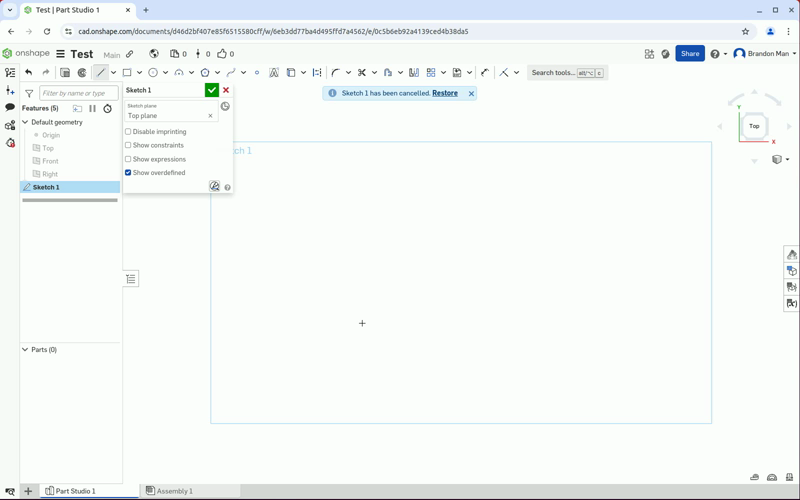
key_down(shift)
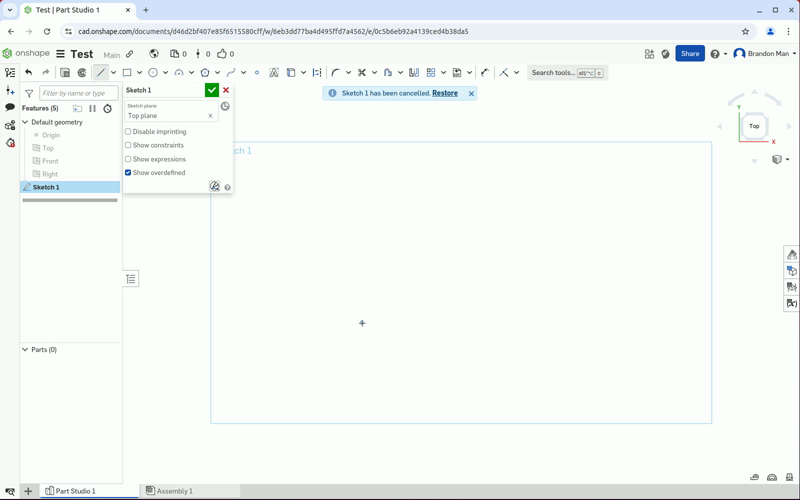
mouse_move(558, 322)
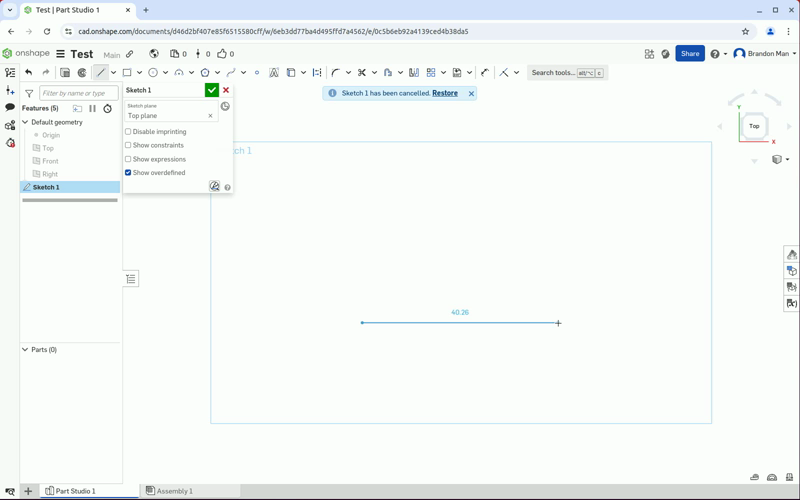
click(558, 322)
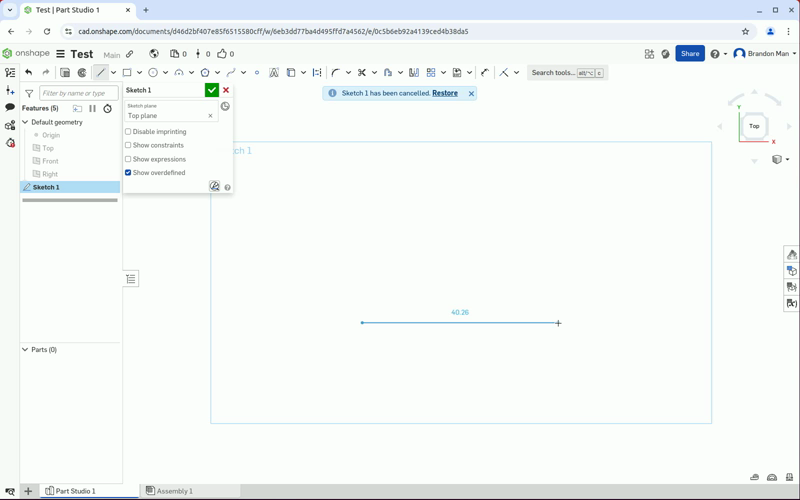
key_up(shift)
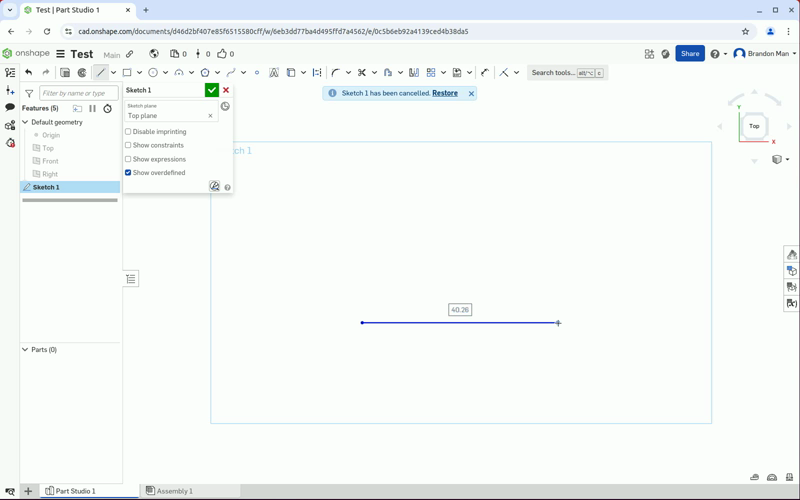
key_down(shift)
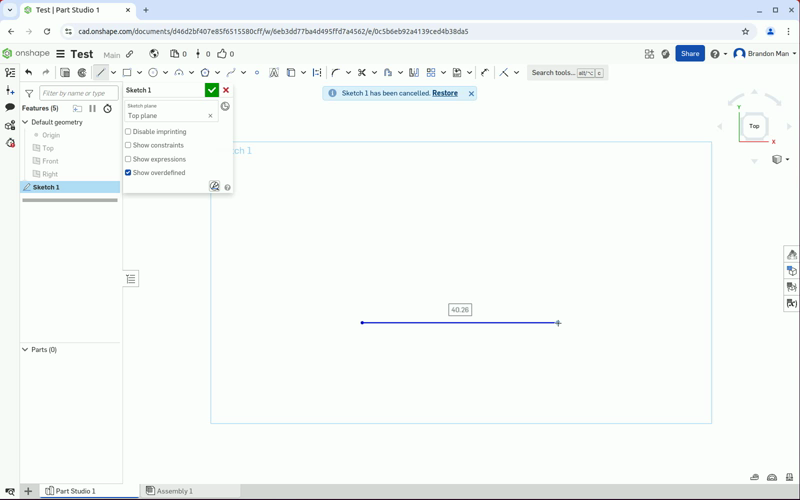
mouse_move(558, 242)
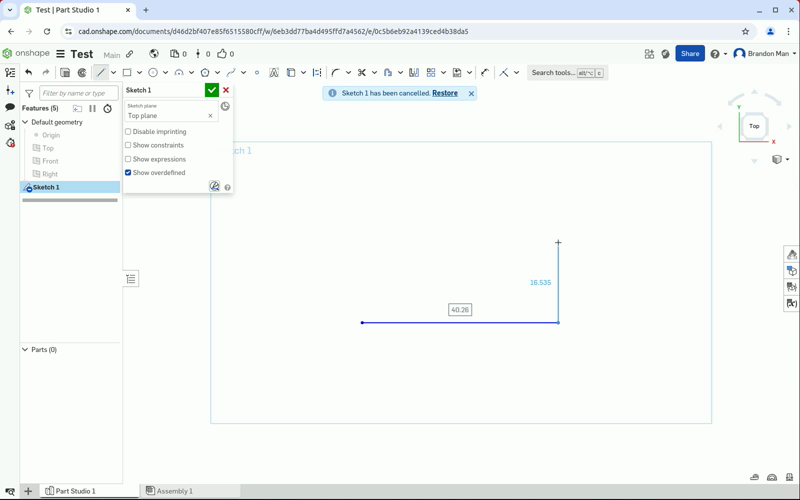
click(558, 242)
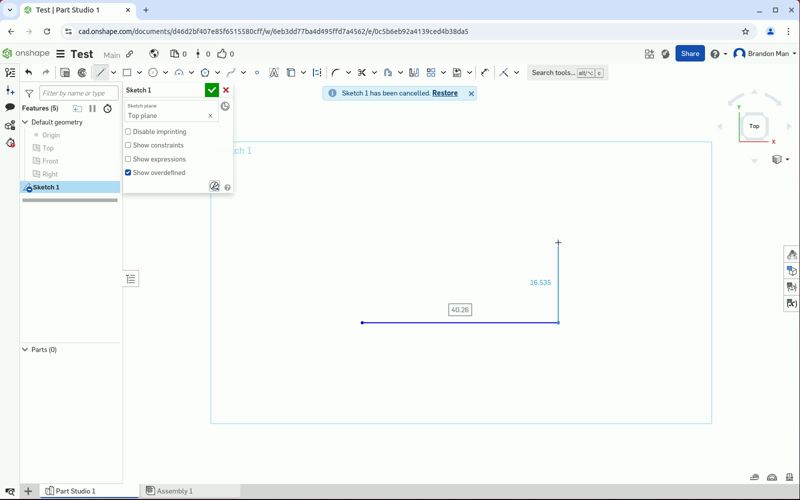
key_up(shift)
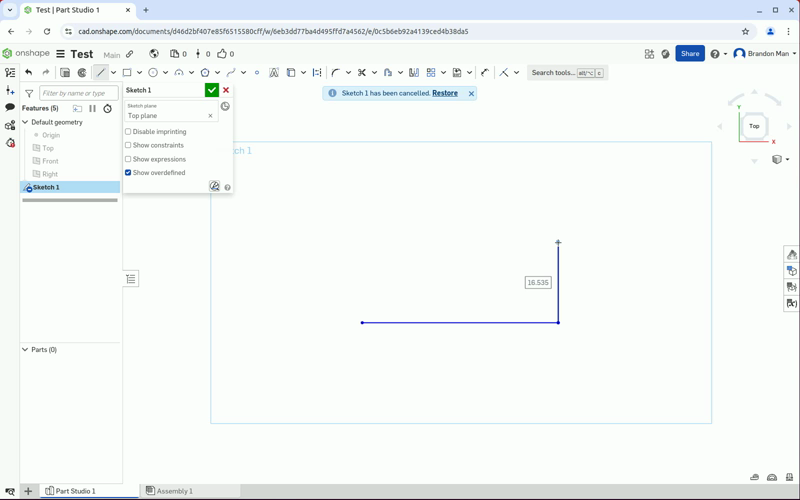
key_down(shift)
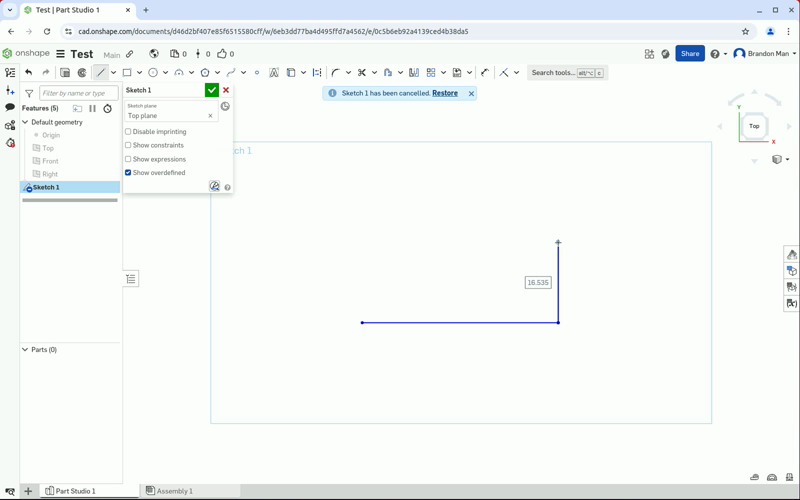
mouse_move(362, 242)
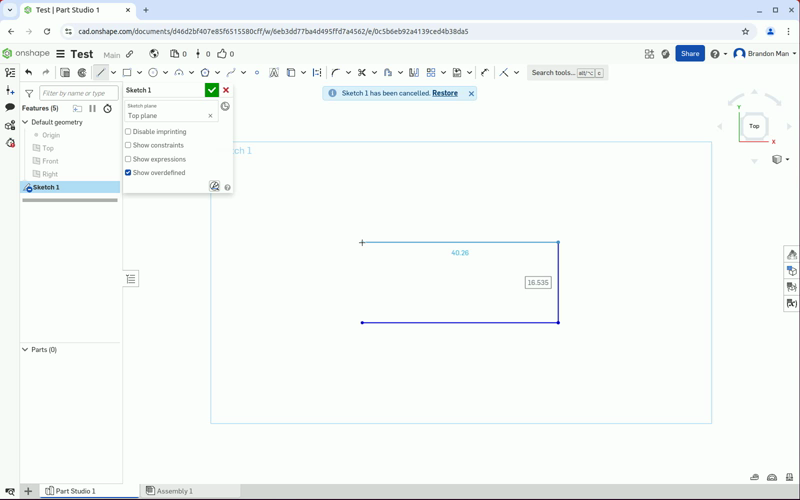
click(362, 242)
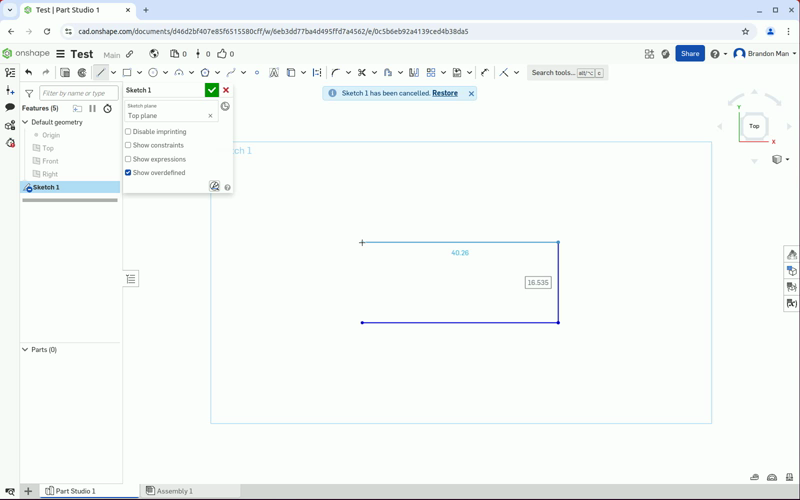
key_up(shift)
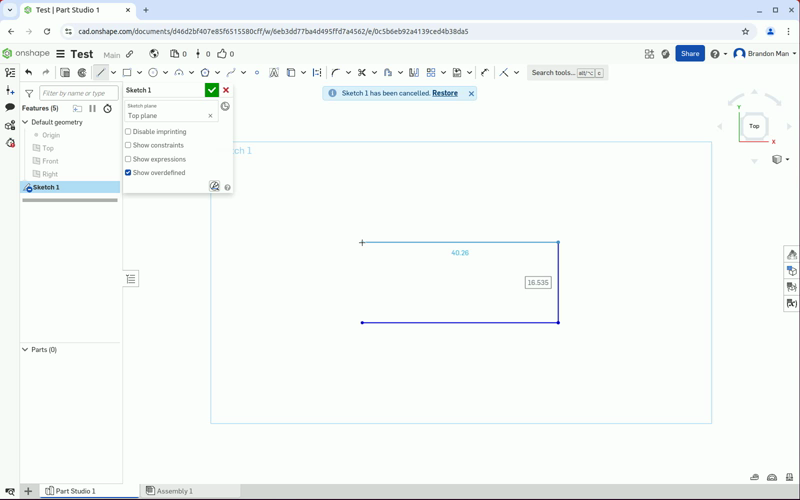
key_down(shift)
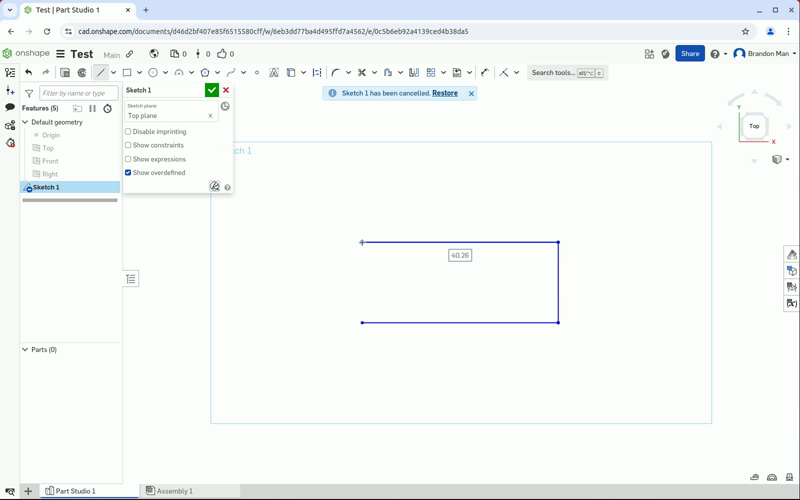
mouse_move(362, 322)
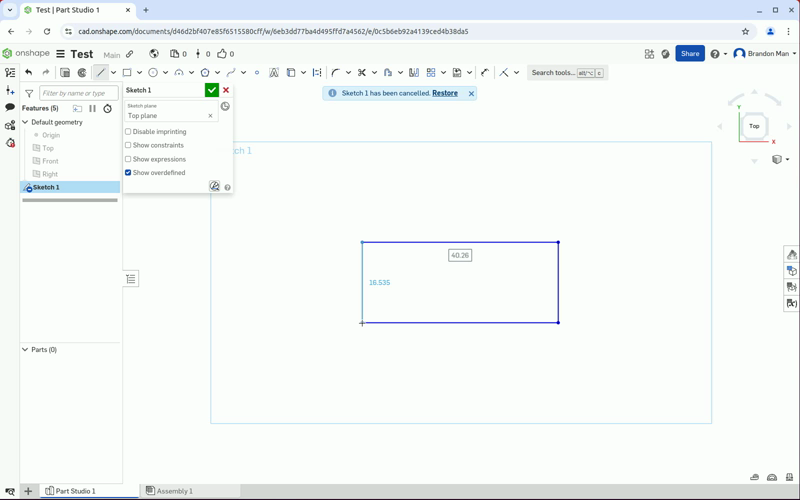
key_up(shift)
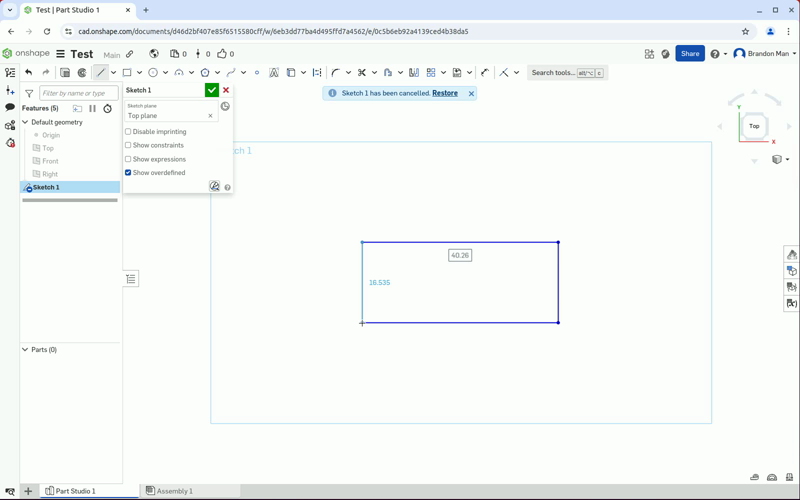
click(362, 322)
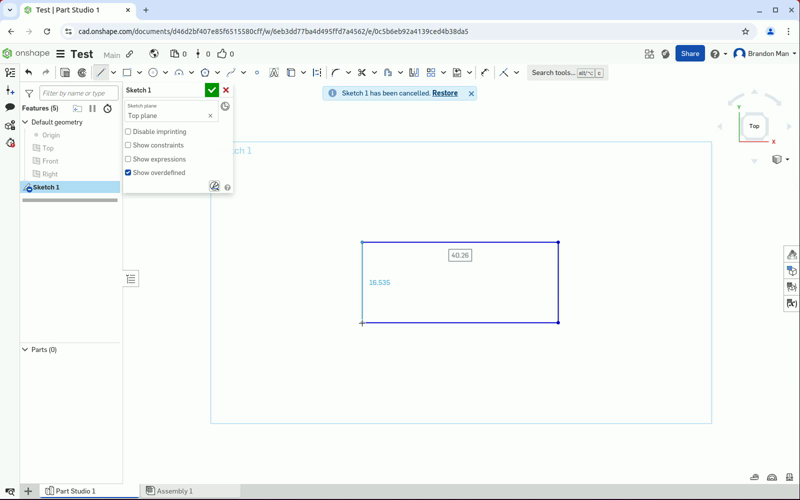
key(esc)
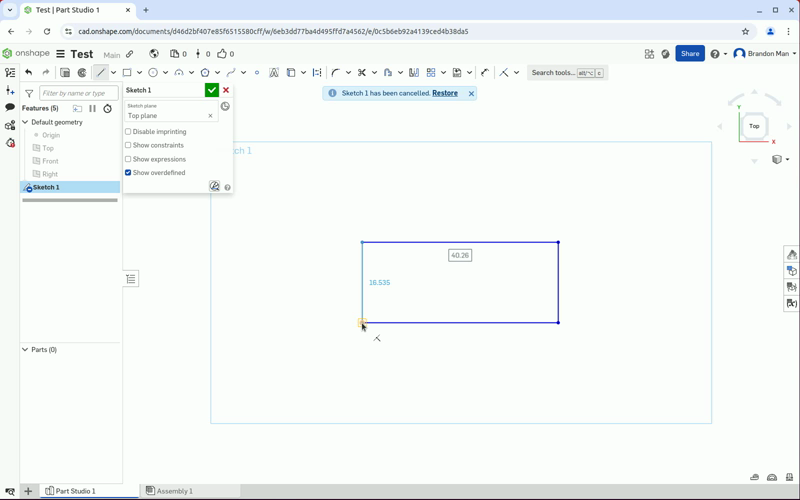
key(c)
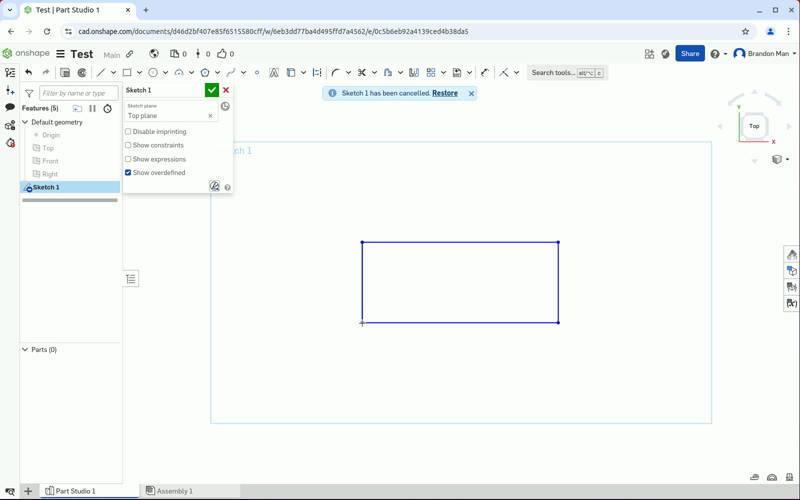
key_down(shift)
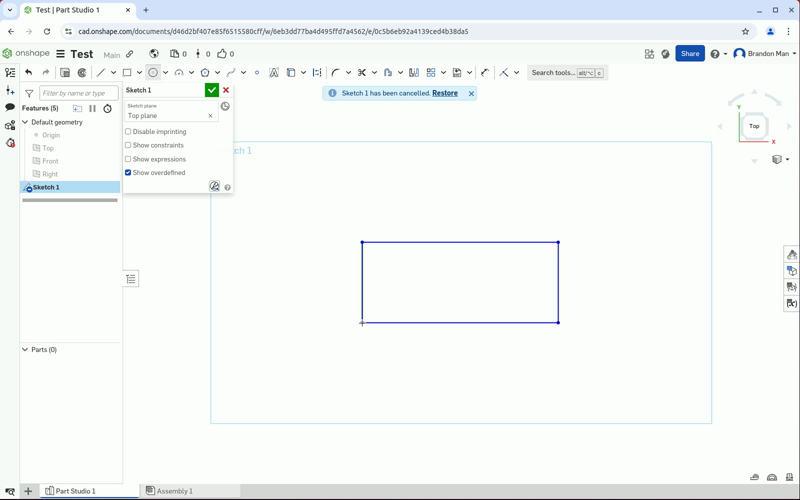
mouse_move(380, 302)
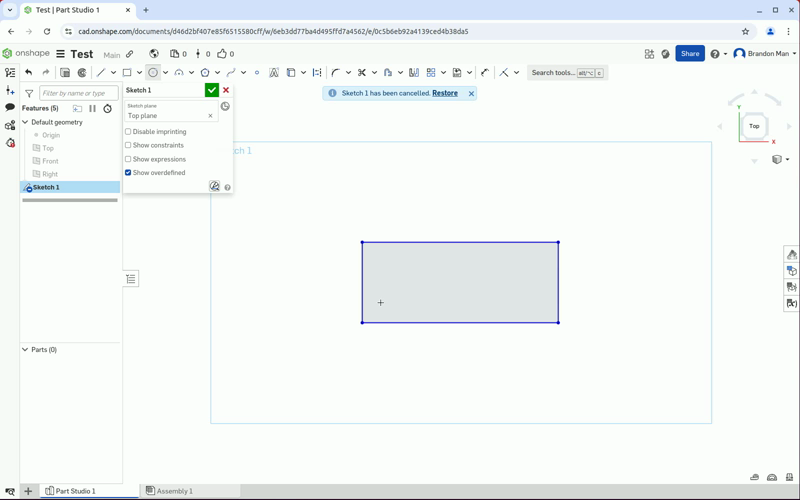
click(380, 302)
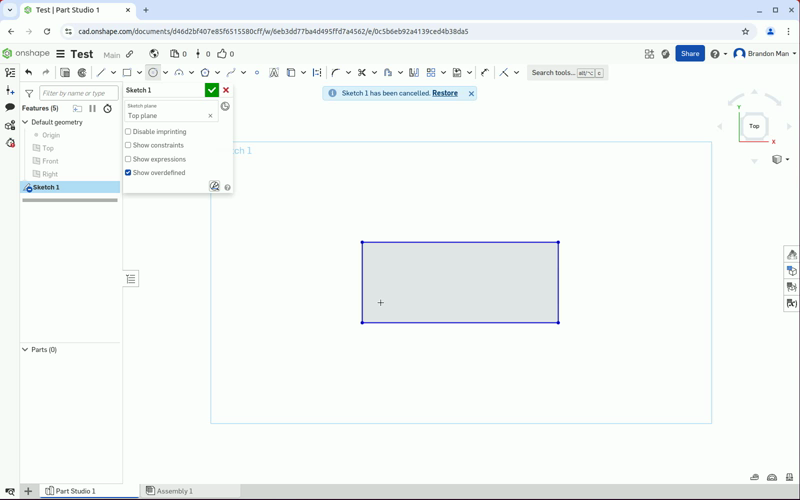
key_up(shift)
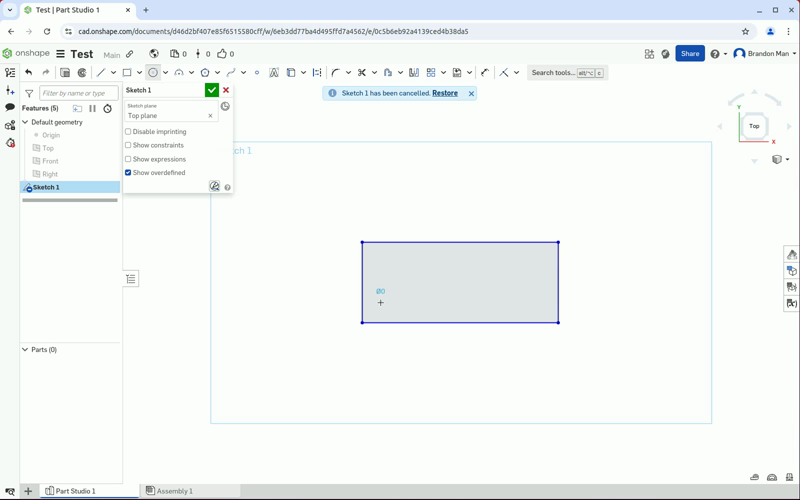
mouse_move(383, 302)
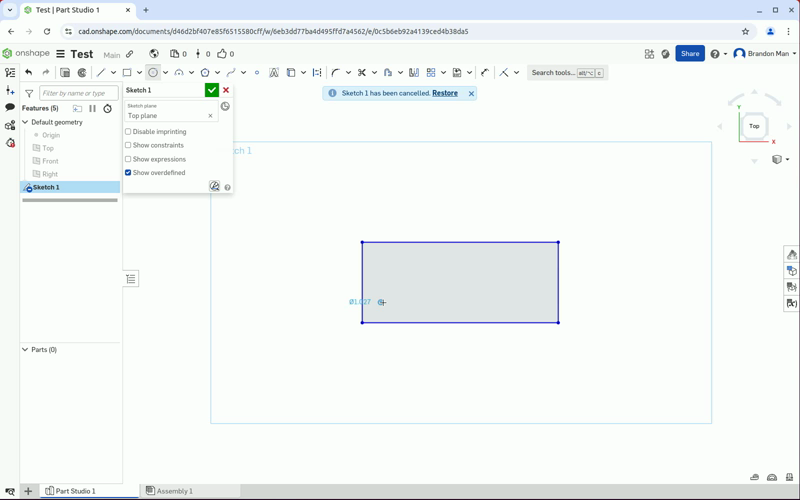
scroll(6)
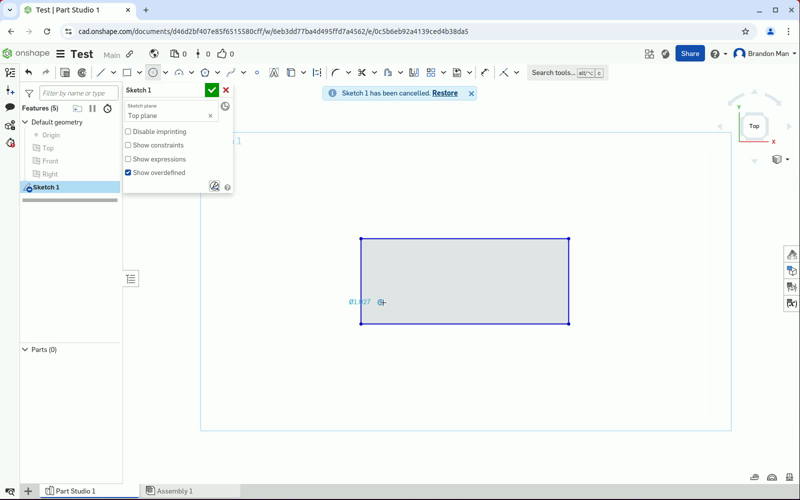
scroll(6)
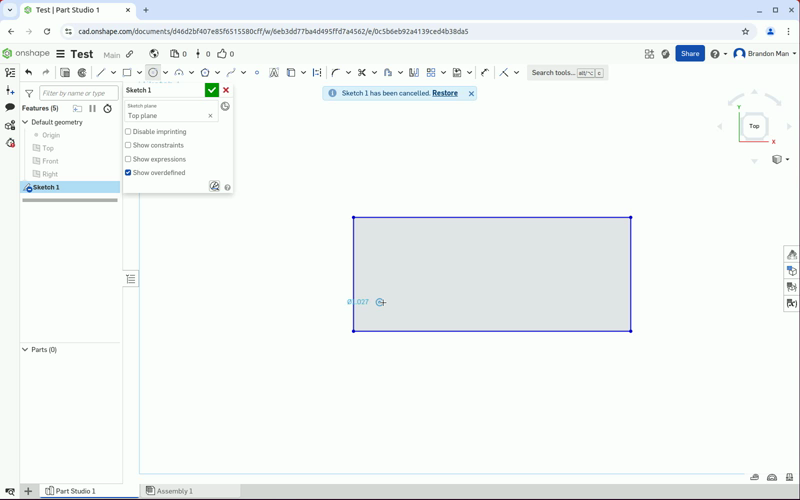
scroll(6)
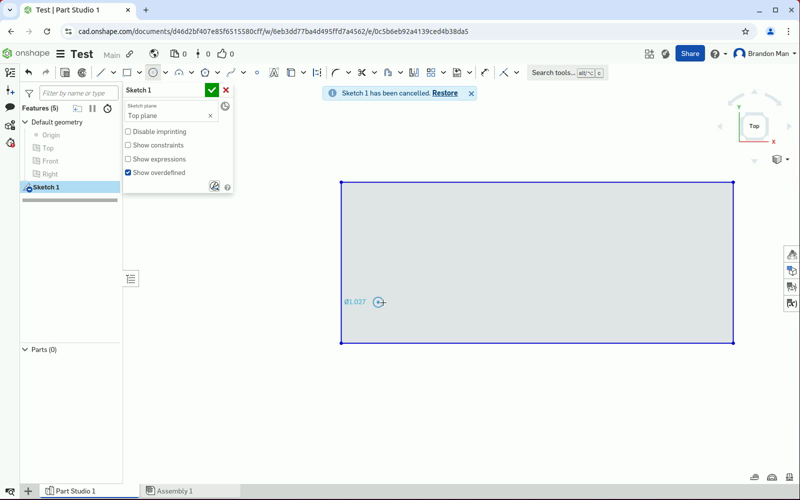
scroll(6)
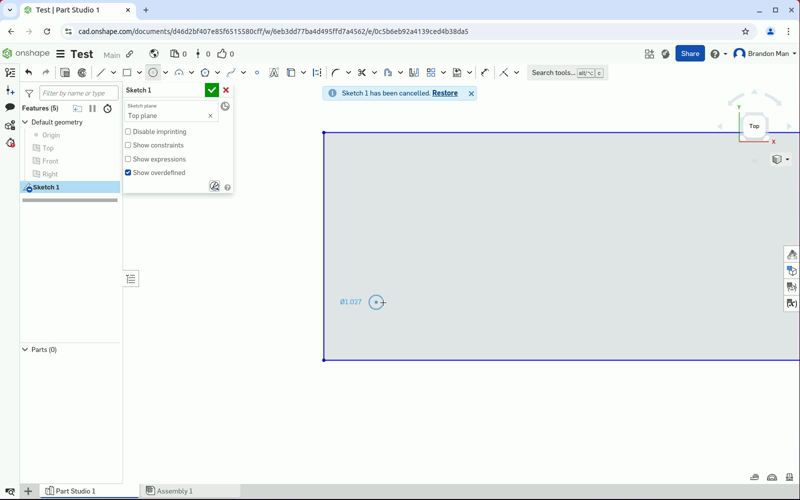
scroll(6)
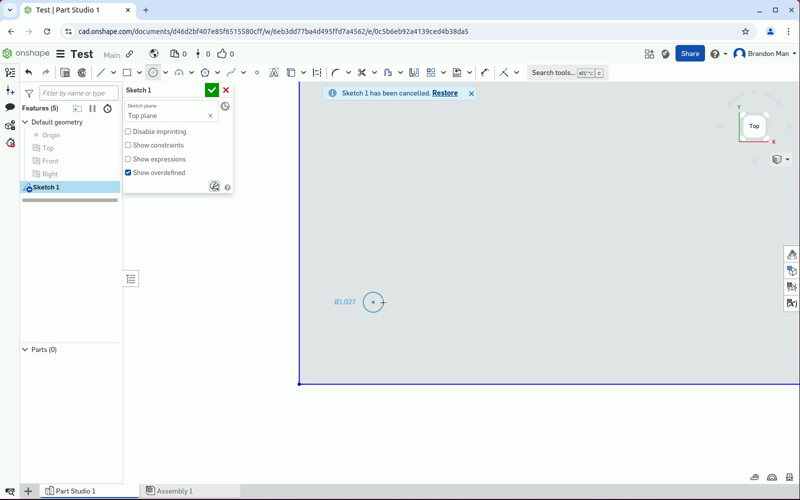
scroll(6)
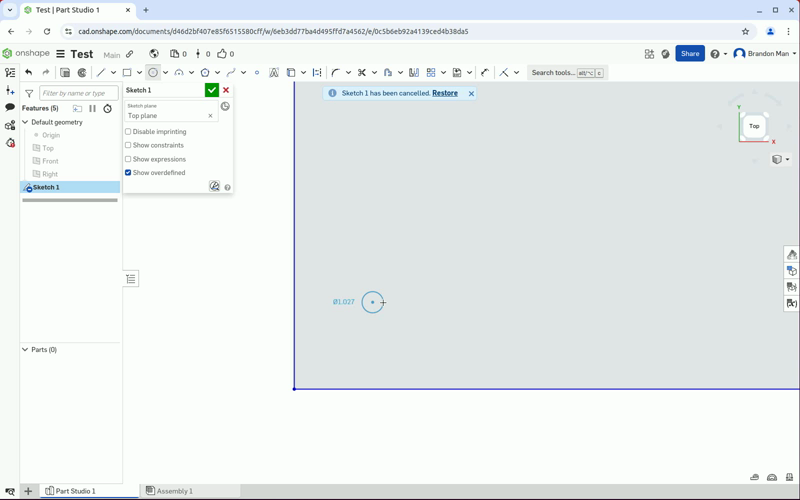
scroll(6)
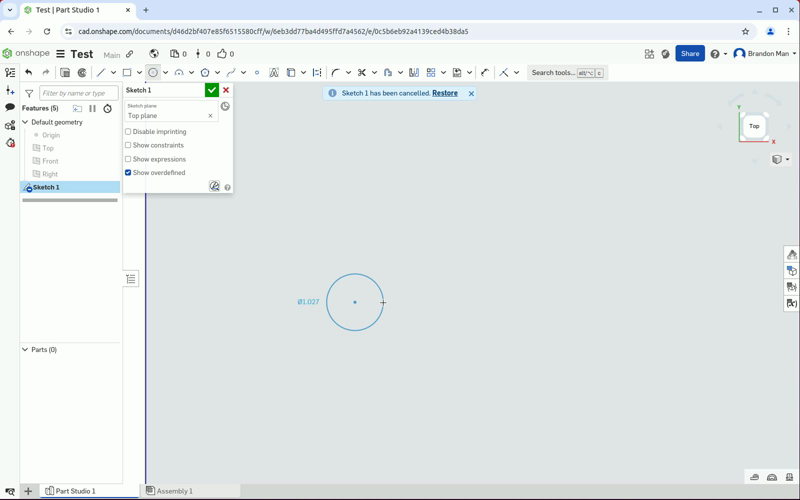
click(383, 302)
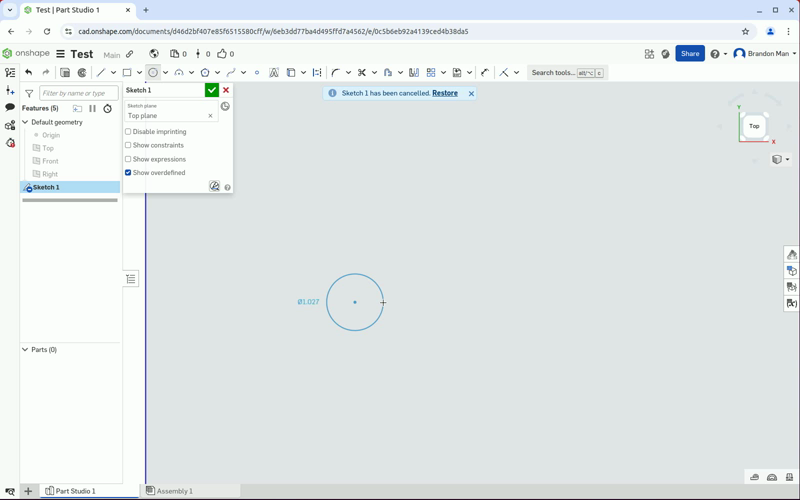
scroll(-6)
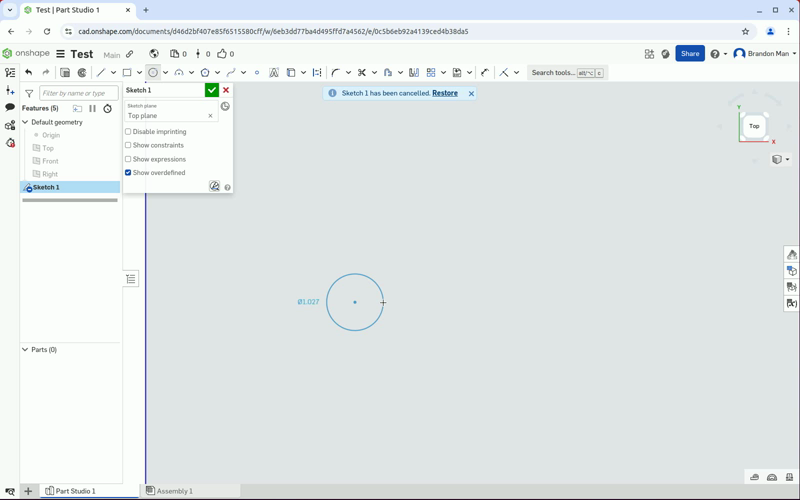
scroll(-6)
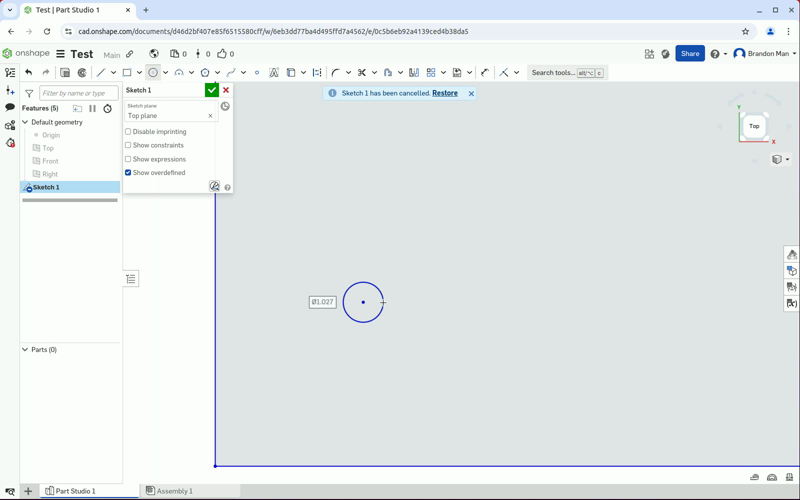
scroll(-6)
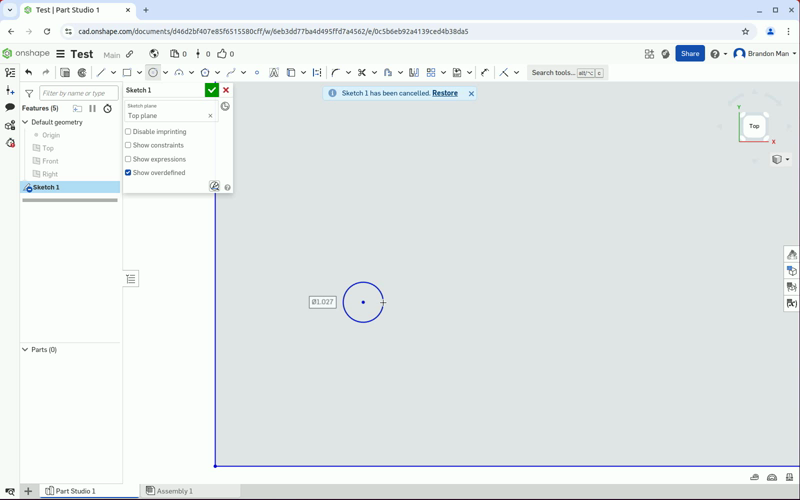
scroll(-6)
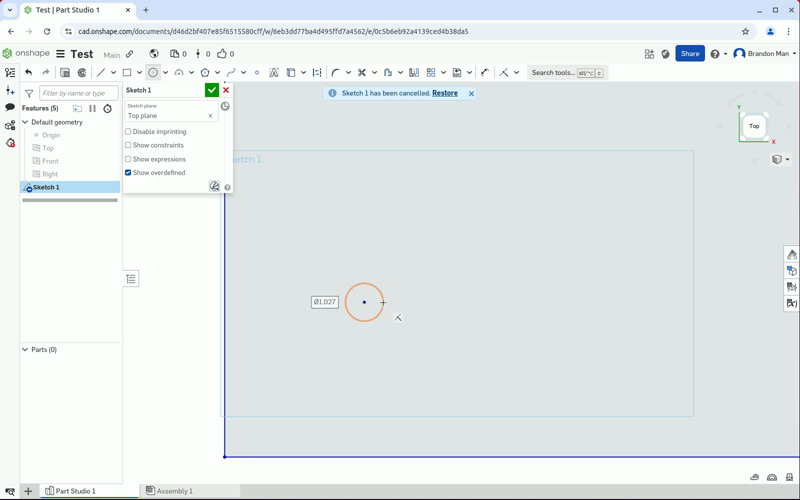
scroll(-6)
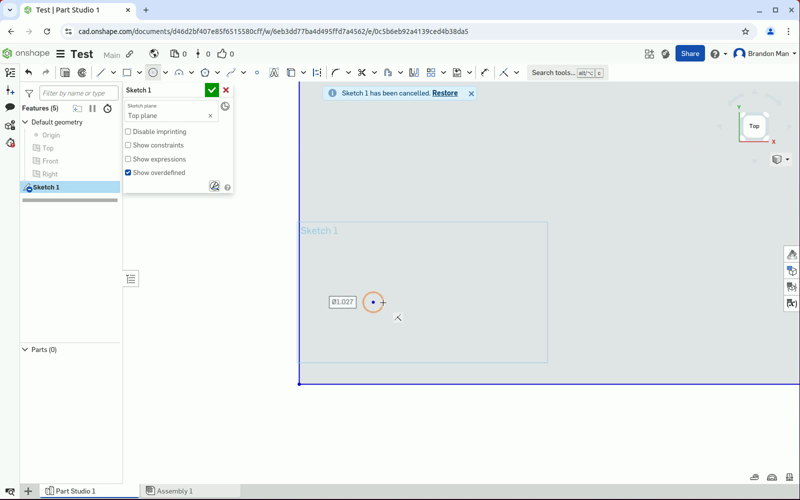
scroll(-6)
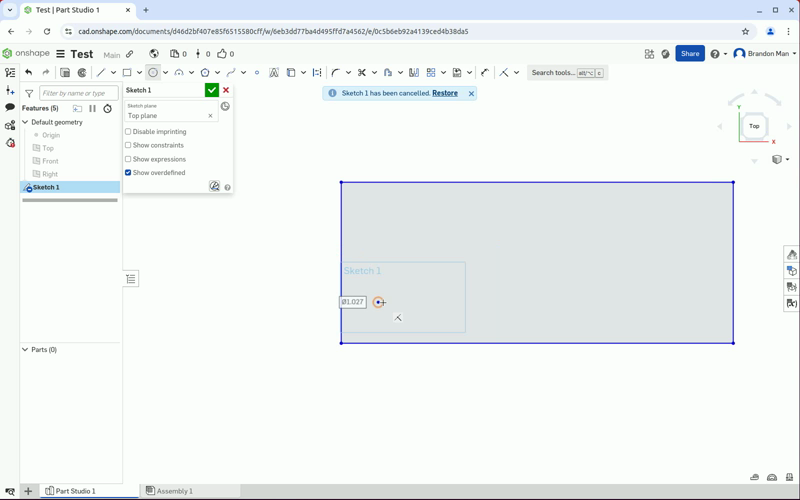
scroll(-6)
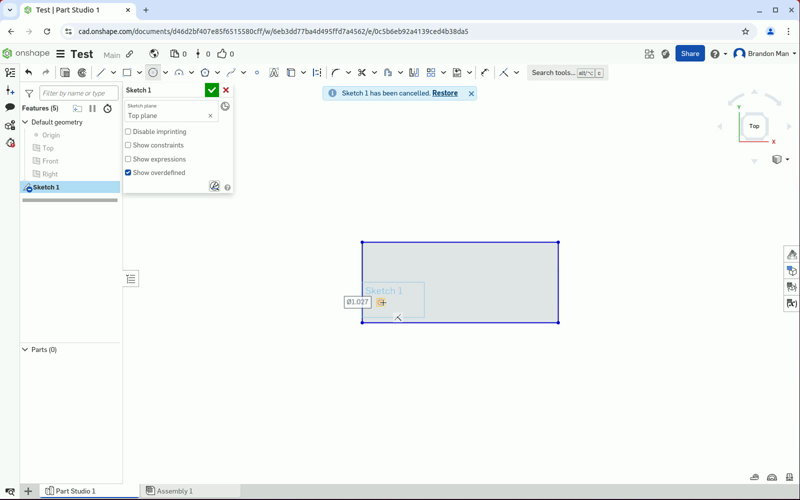
key(esc)
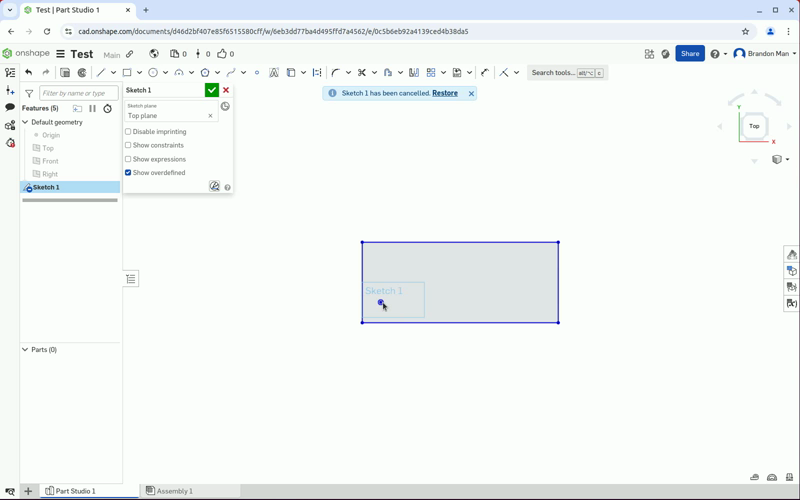
key(c)
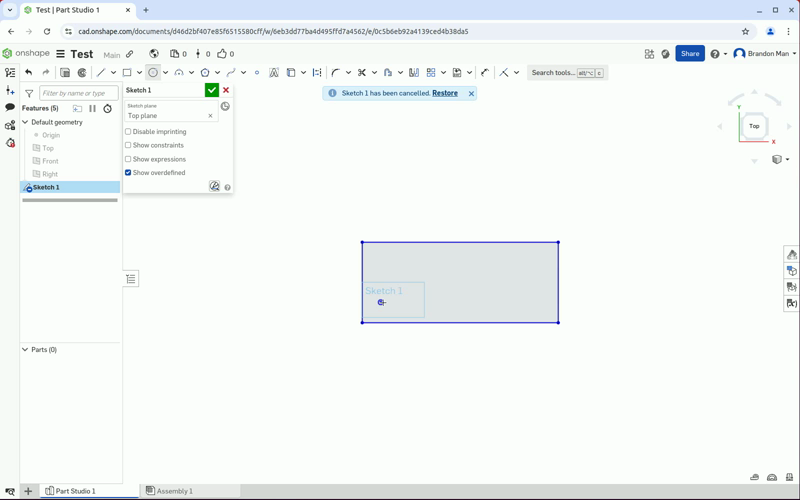
key_down(shift)
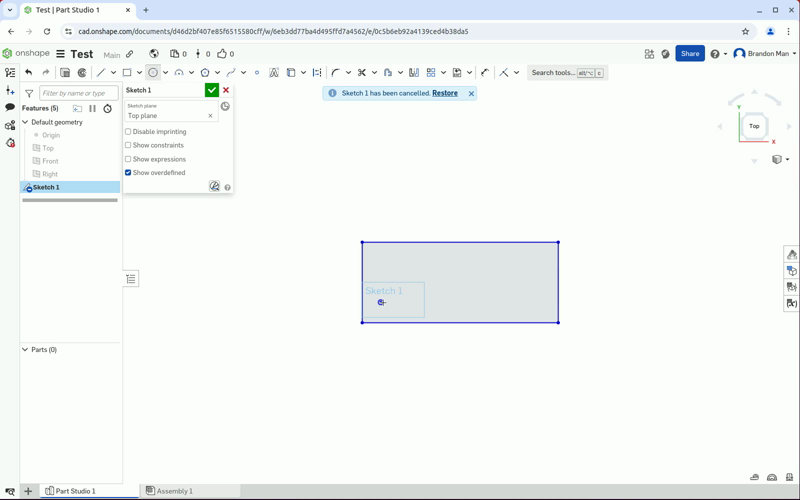
mouse_move(380, 263)
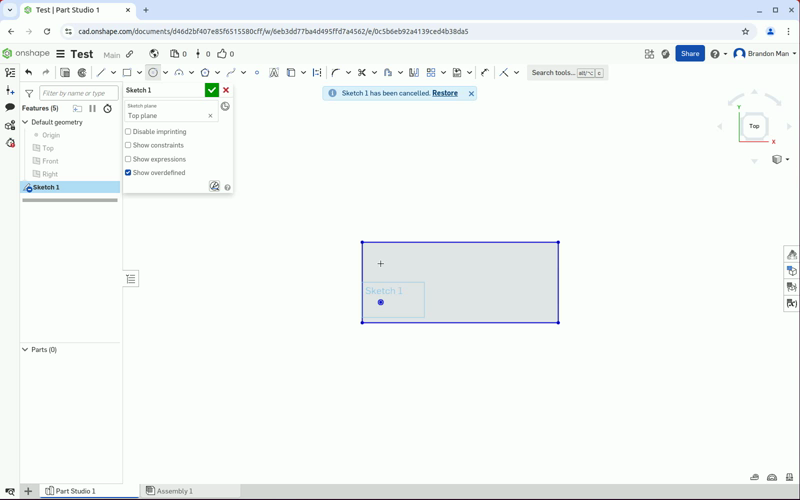
click(380, 263)
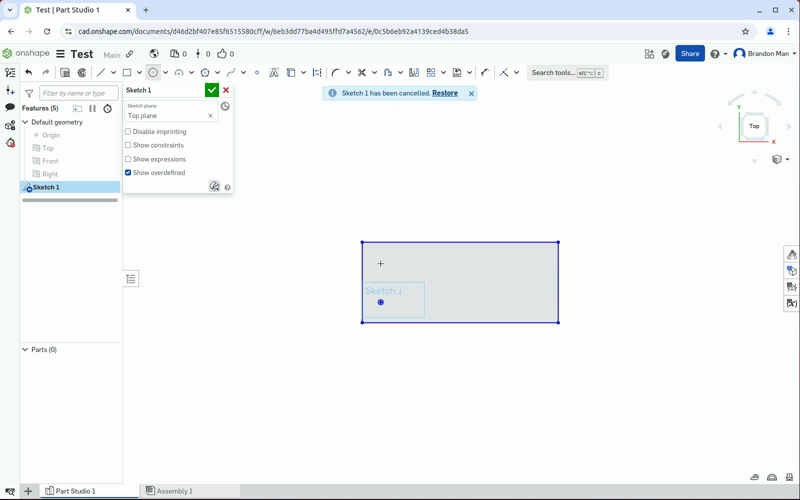
key_up(shift)
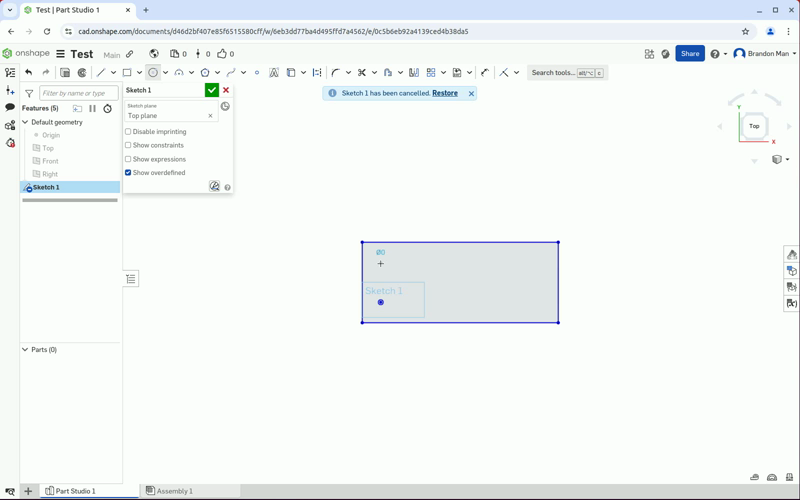
mouse_move(383, 263)
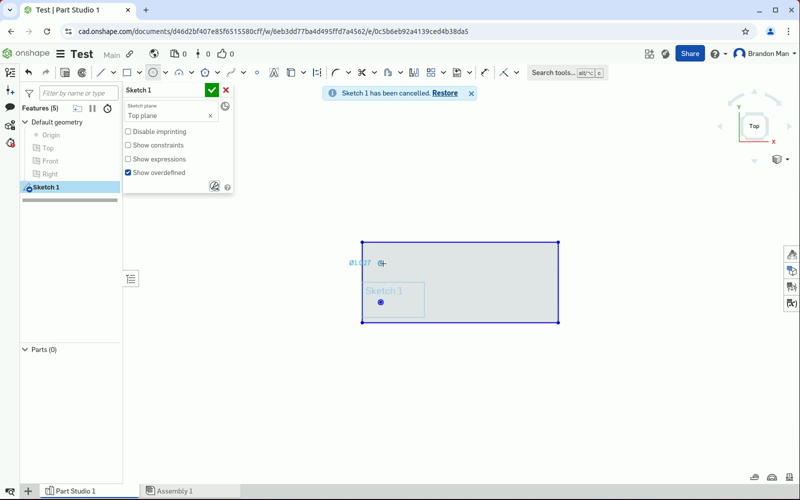
scroll(6)
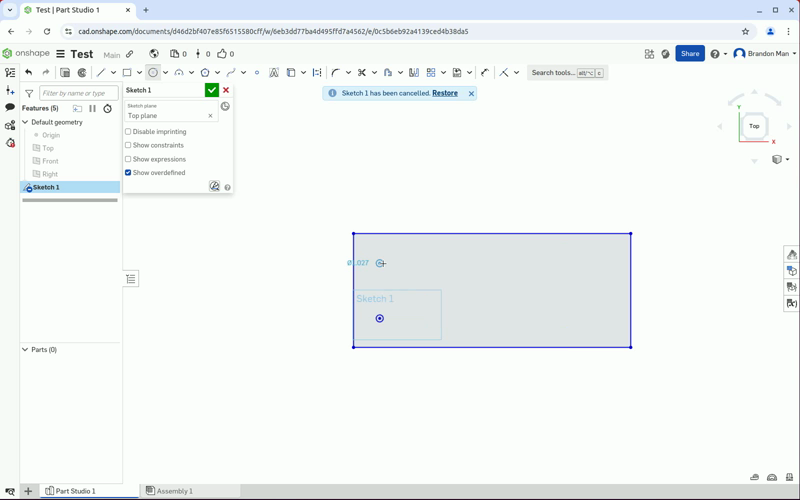
scroll(6)
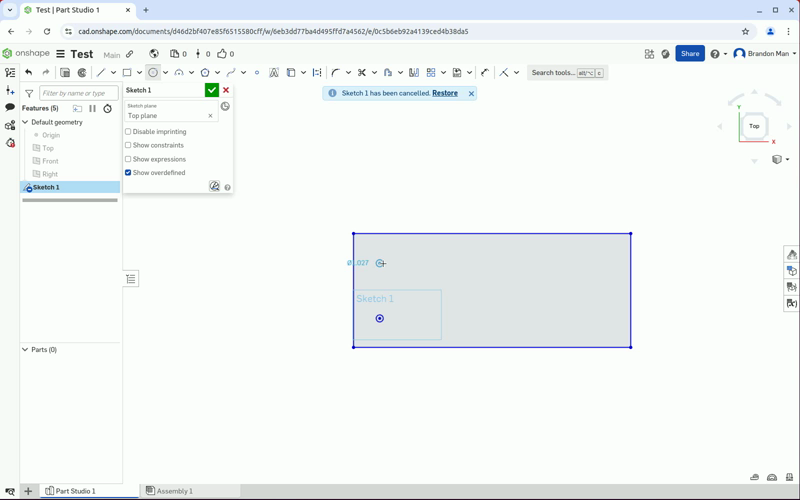
scroll(6)
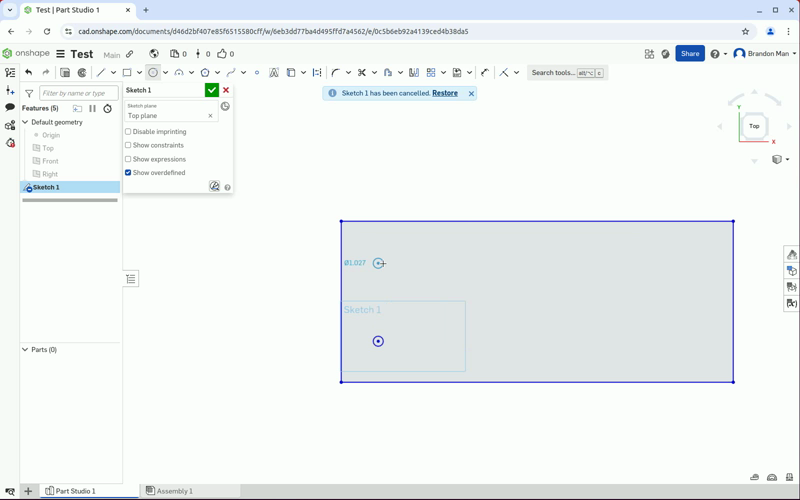
scroll(6)
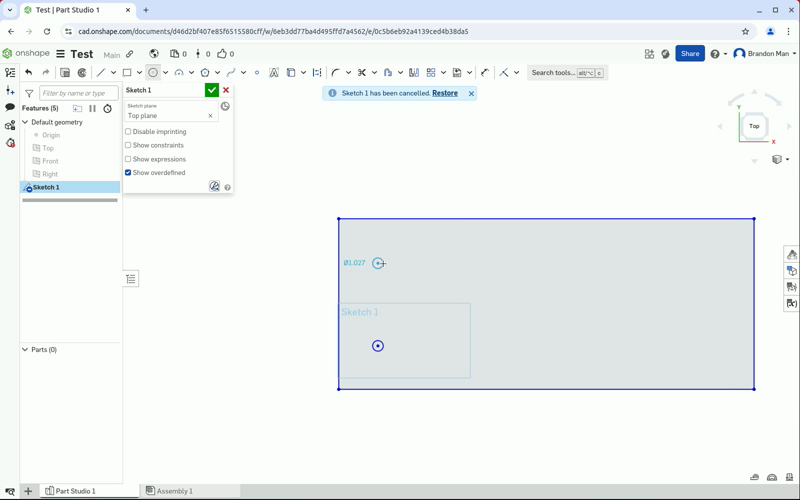
scroll(6)
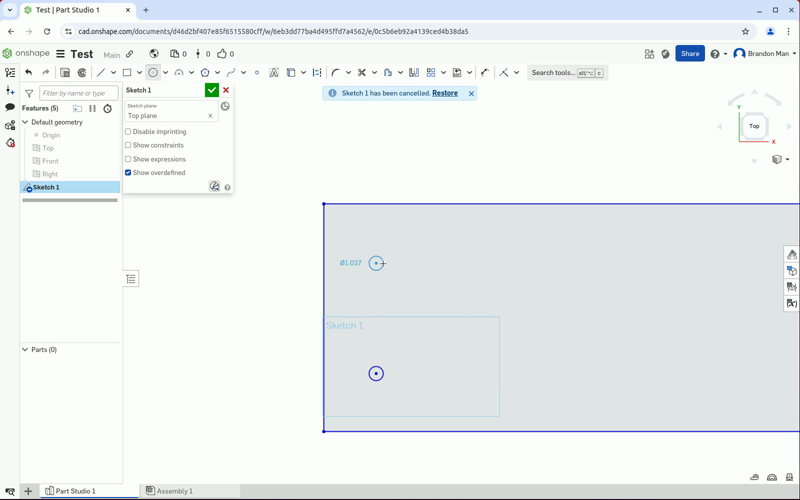
scroll(6)
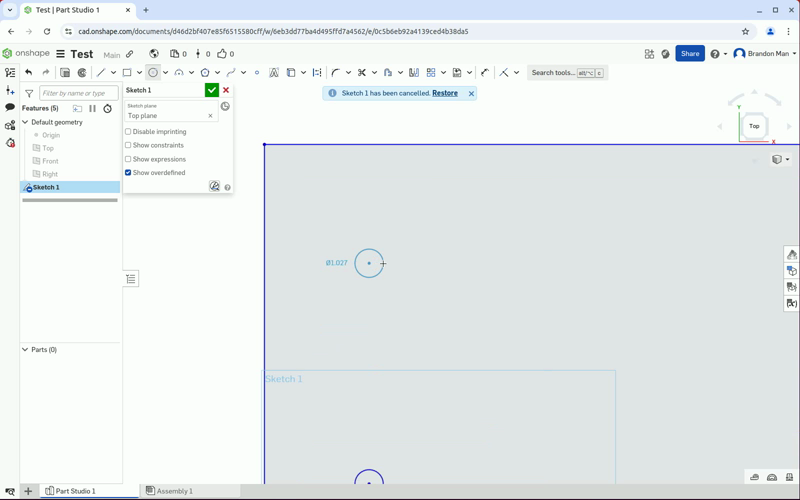
scroll(6)
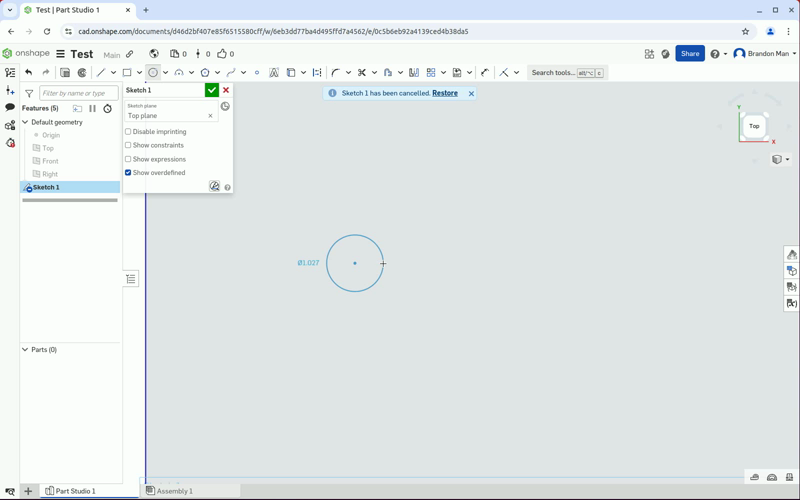
click(383, 263)
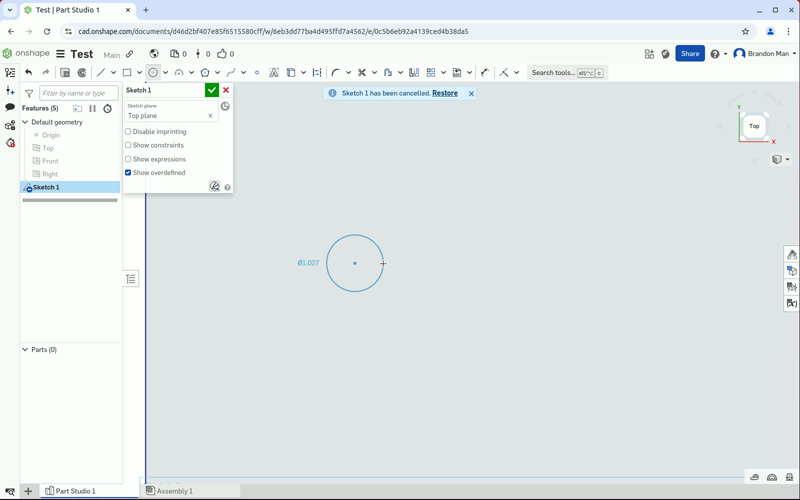
scroll(-6)
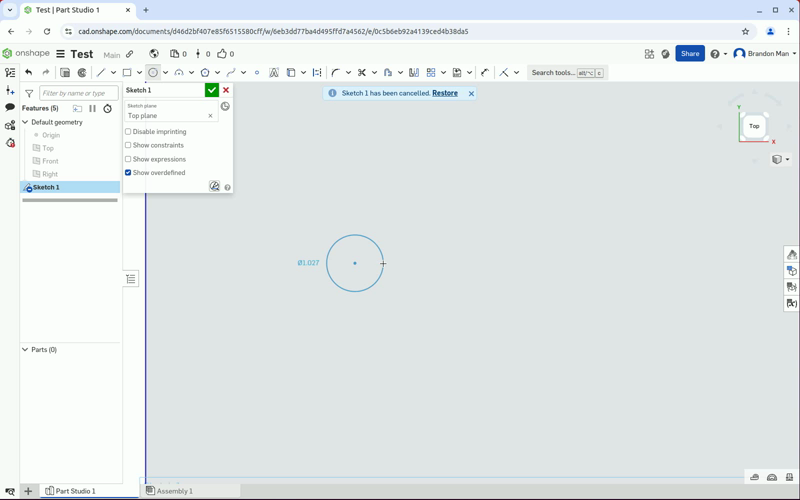
scroll(-6)
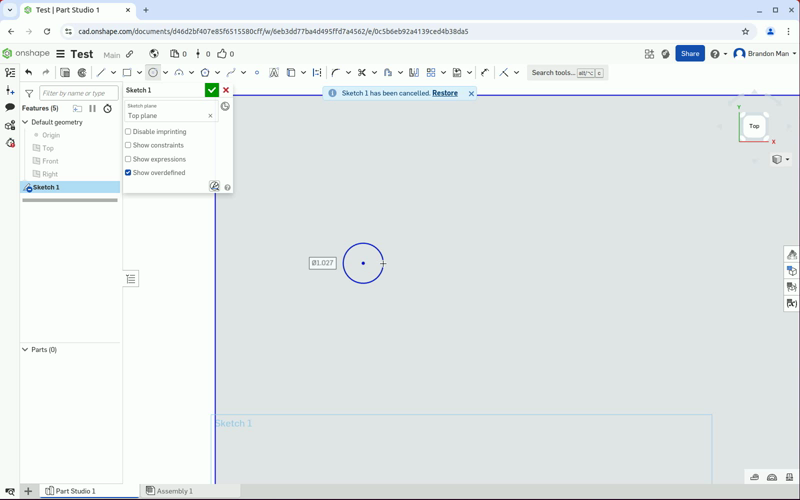
scroll(-6)
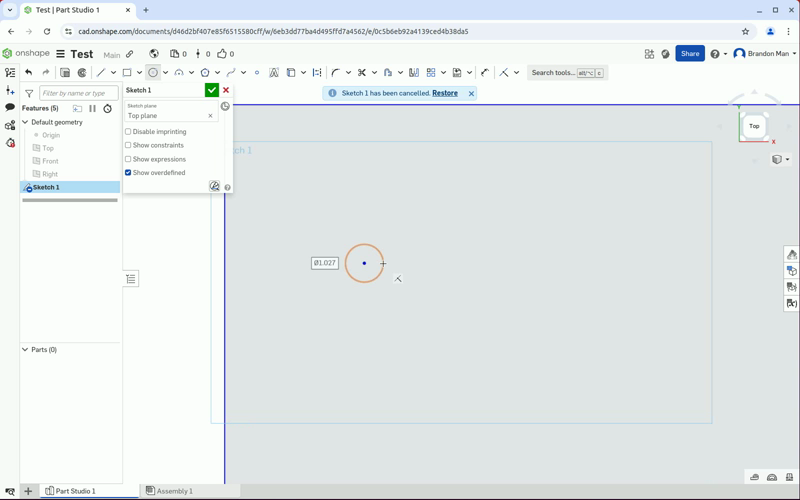
scroll(-6)
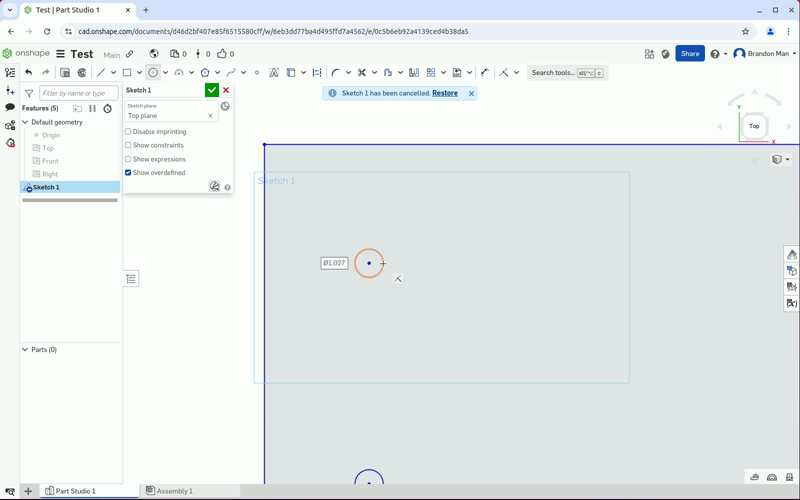
scroll(-6)
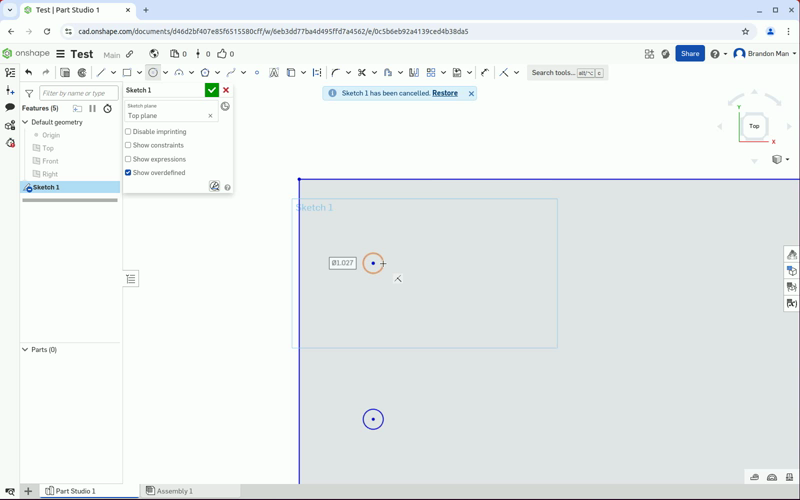
scroll(-6)
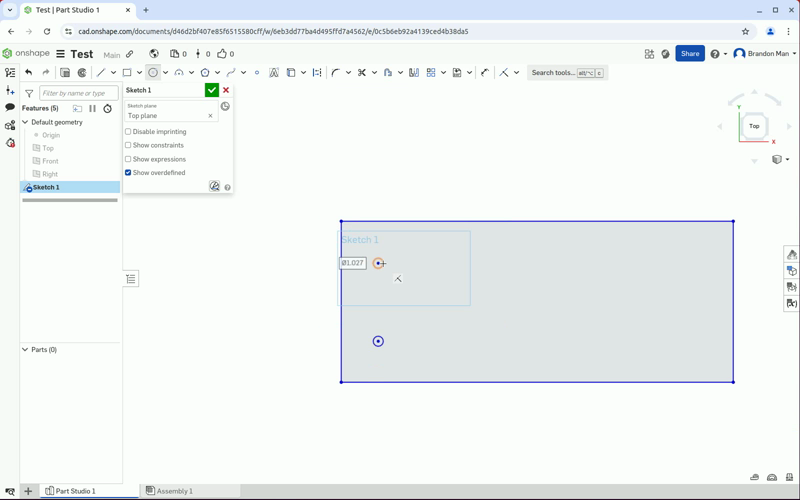
scroll(-6)
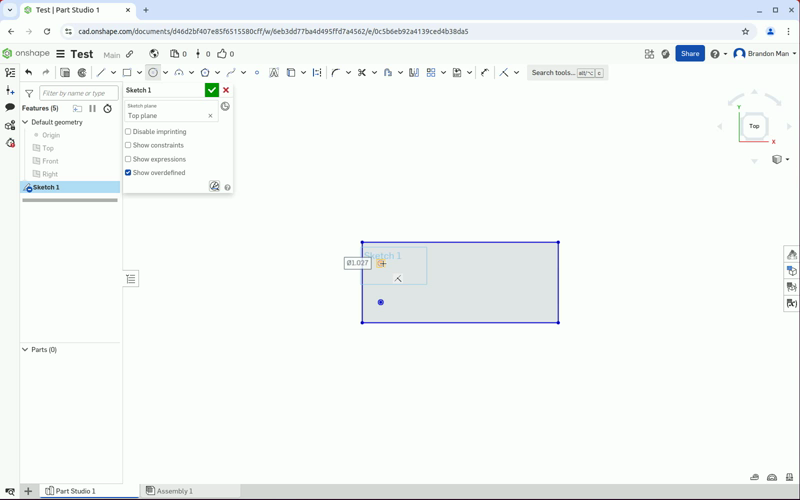
key(esc)
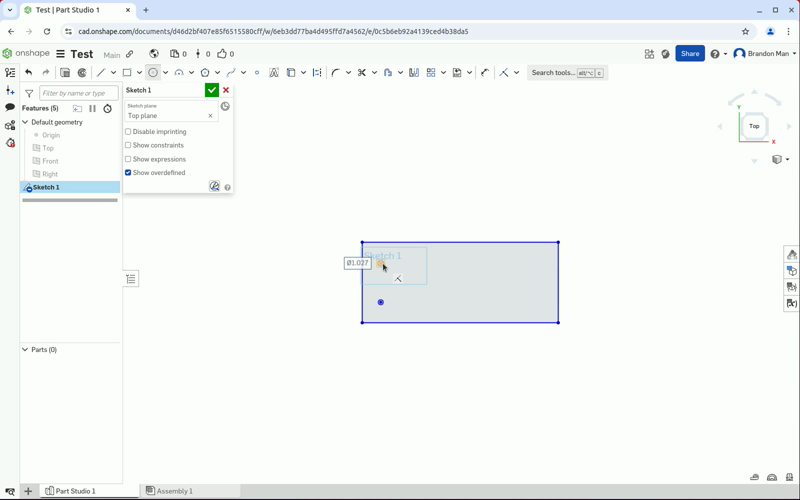
key(c)
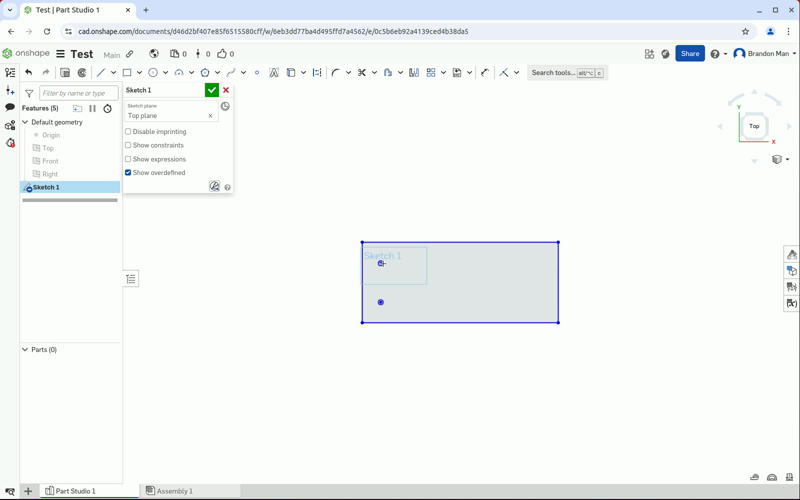
key_down(shift)
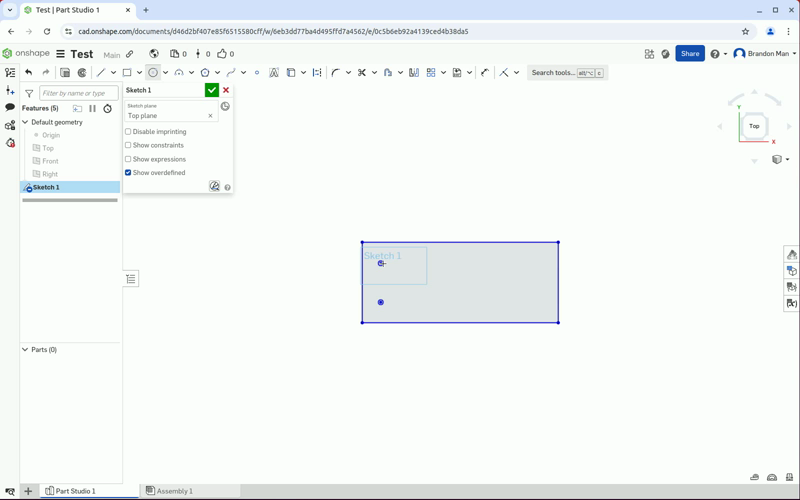
mouse_move(424, 302)
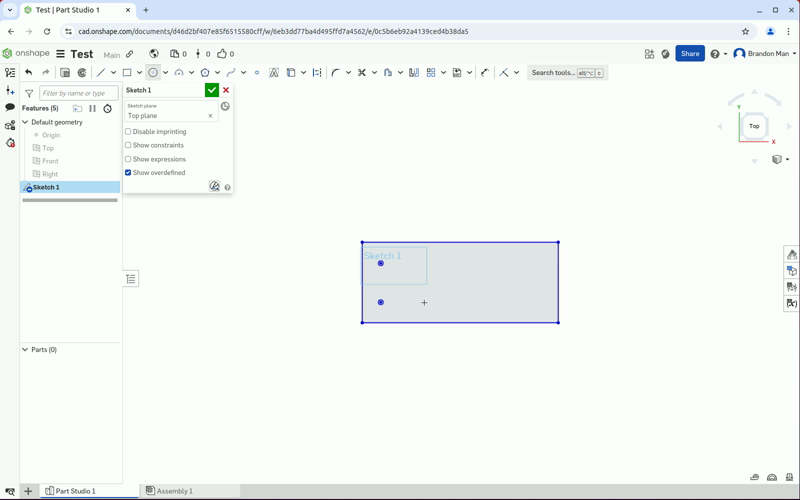
click(424, 302)
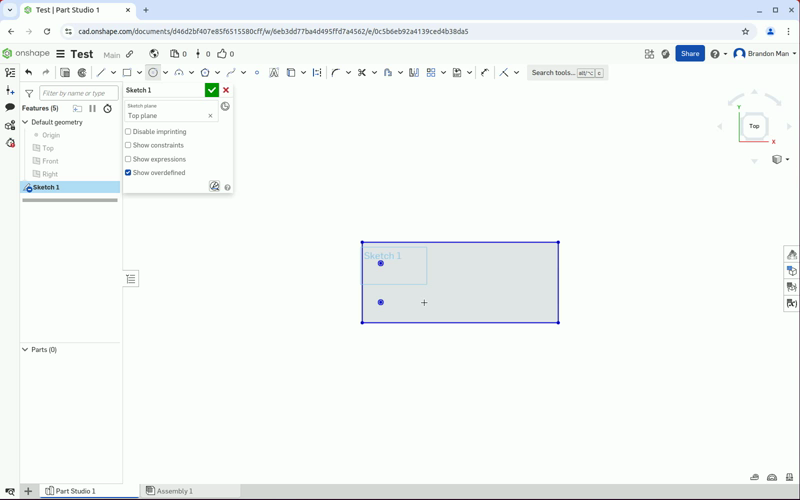
key_up(shift)
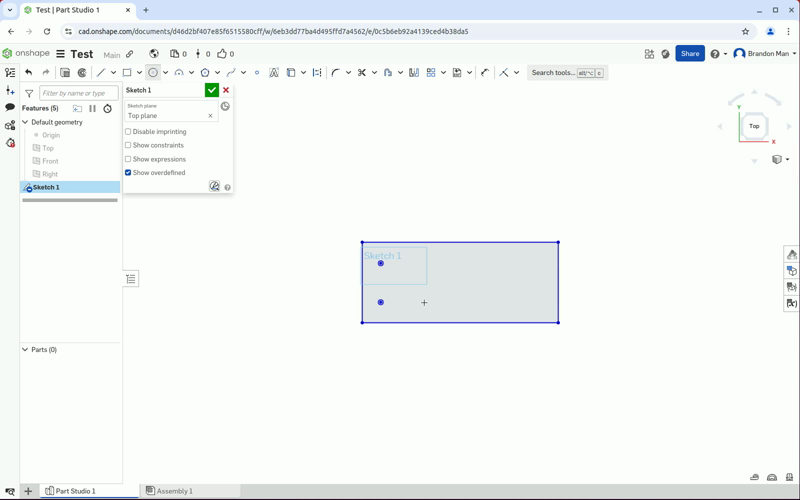
mouse_move(426, 302)
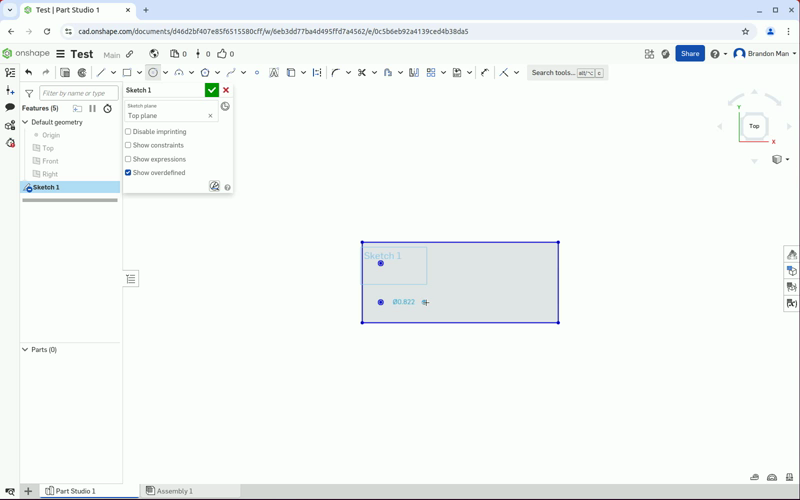
scroll(6)
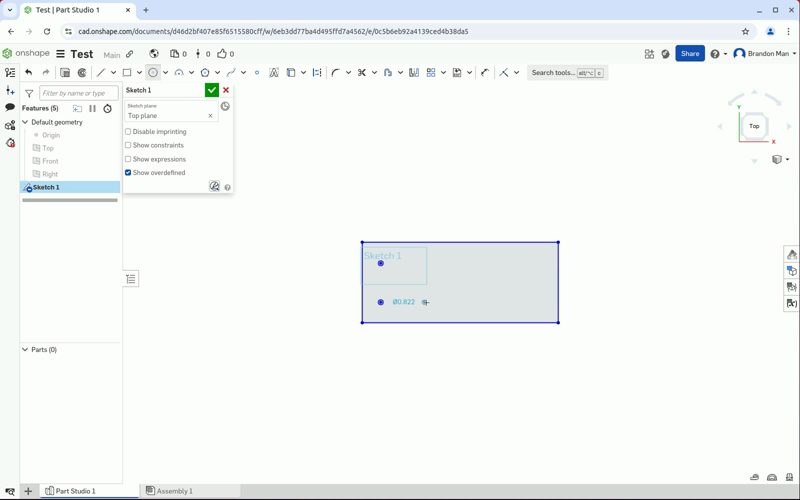
scroll(6)
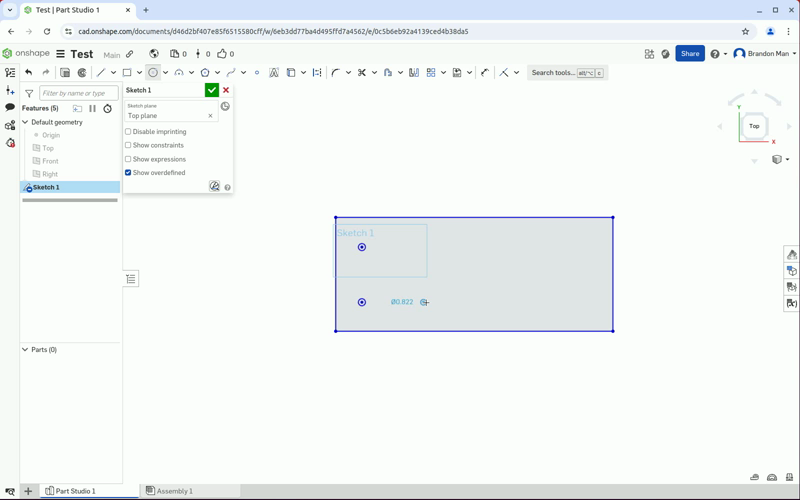
scroll(6)
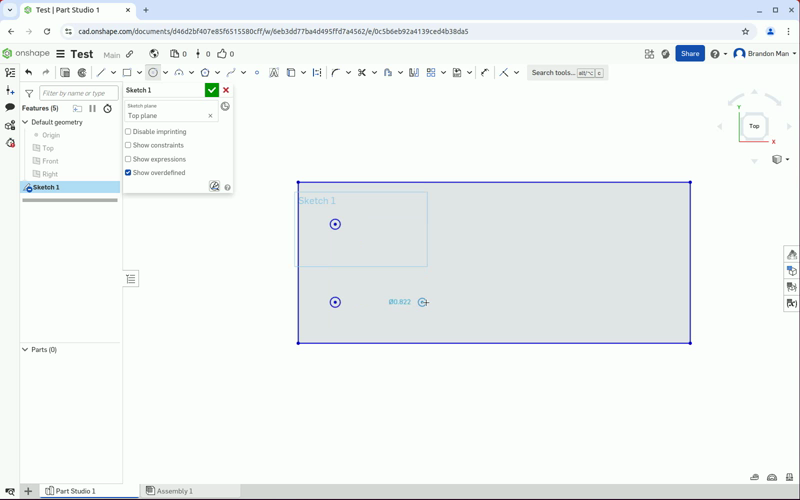
scroll(6)
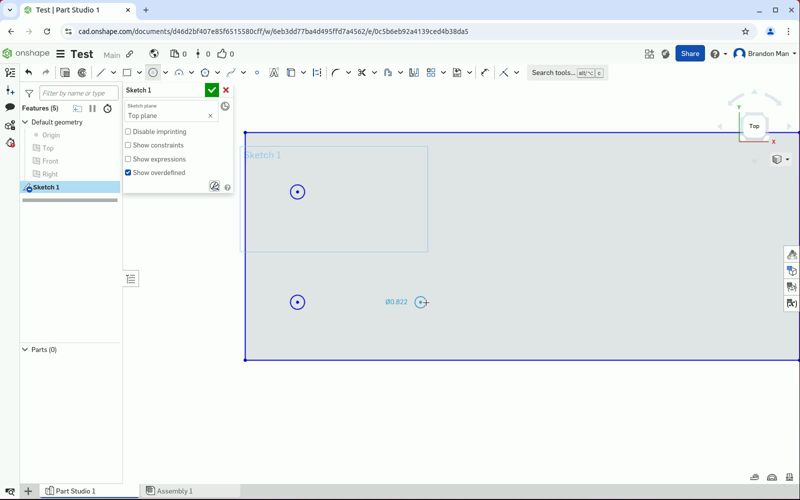
scroll(6)
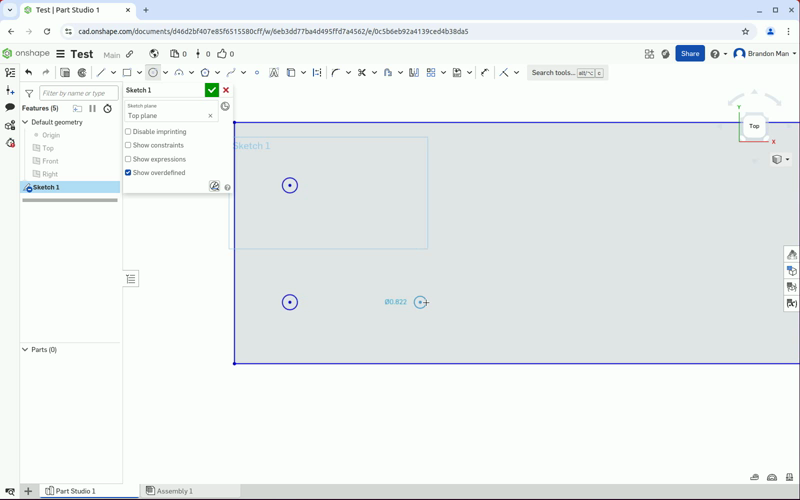
scroll(6)
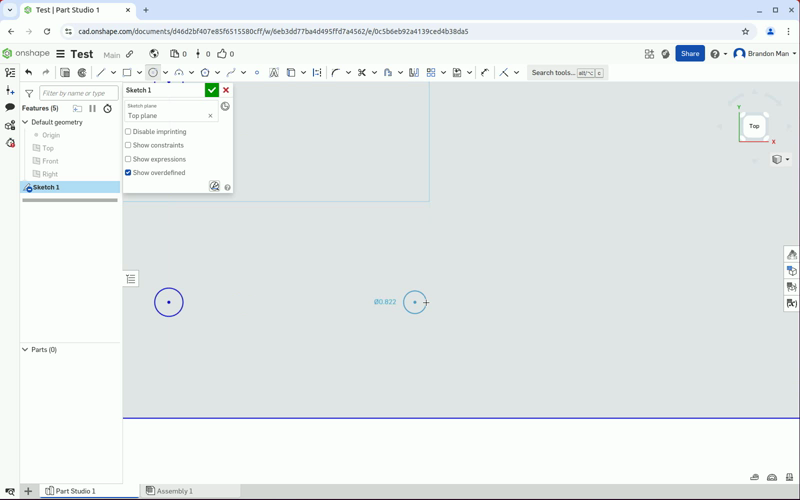
scroll(6)
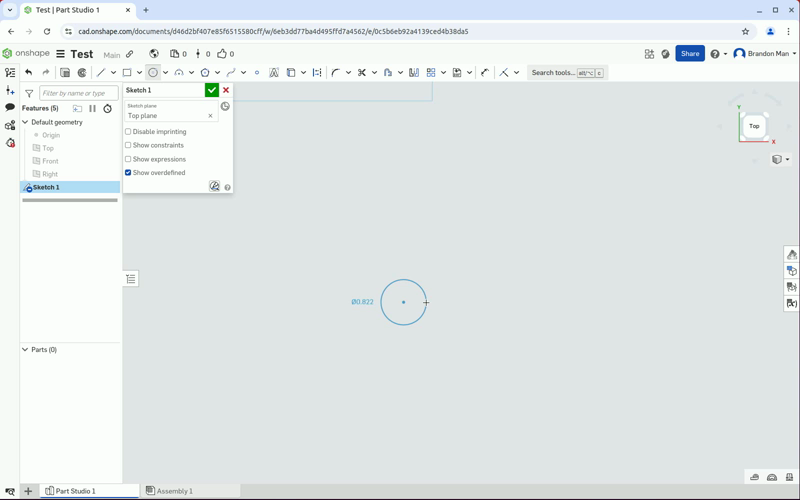
click(426, 302)
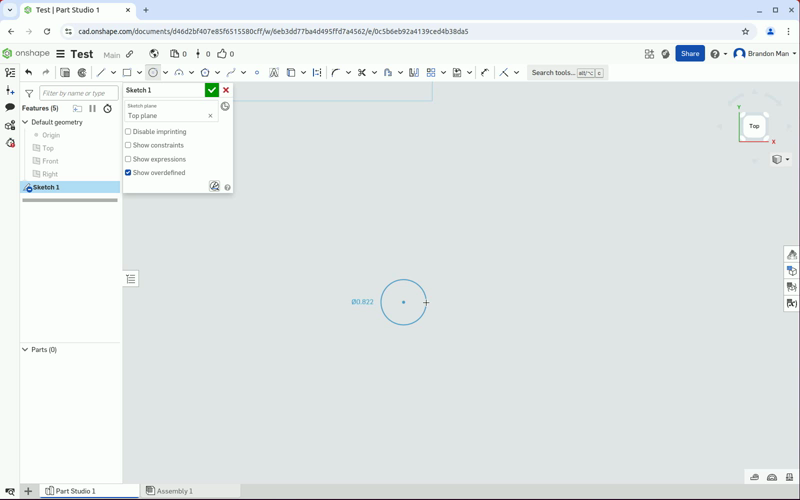
scroll(-6)
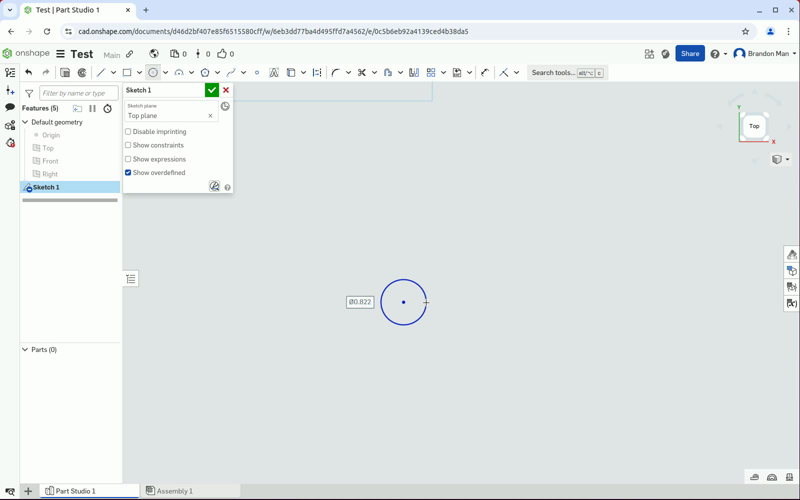
scroll(-6)
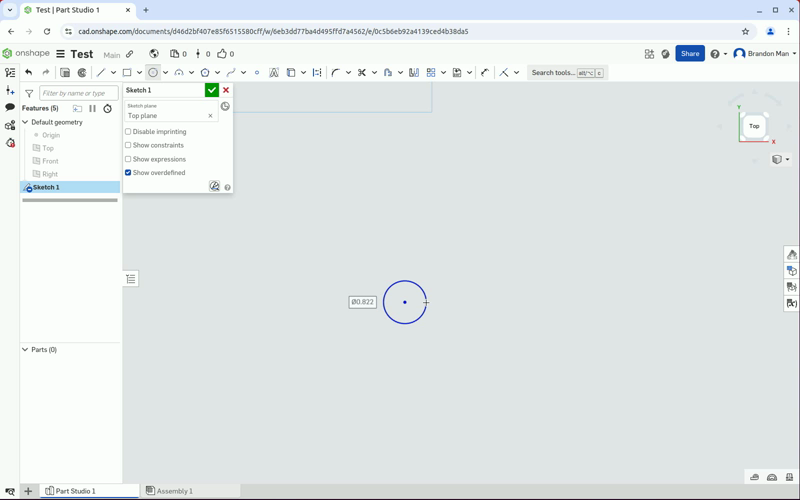
scroll(-6)
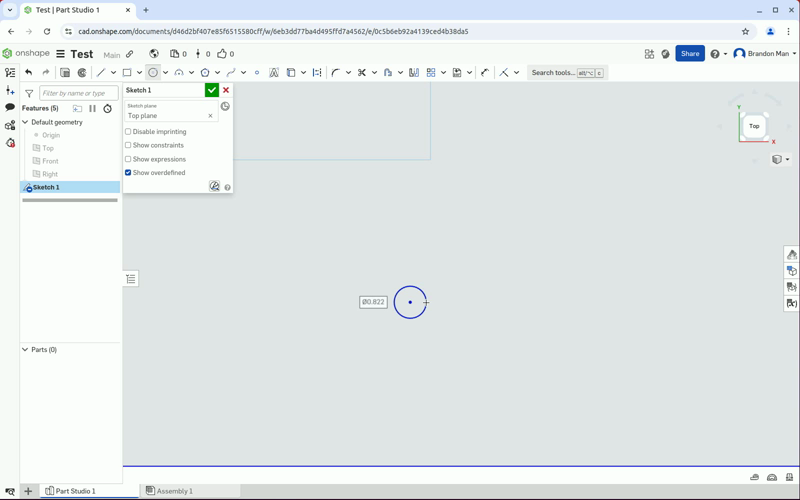
scroll(-6)
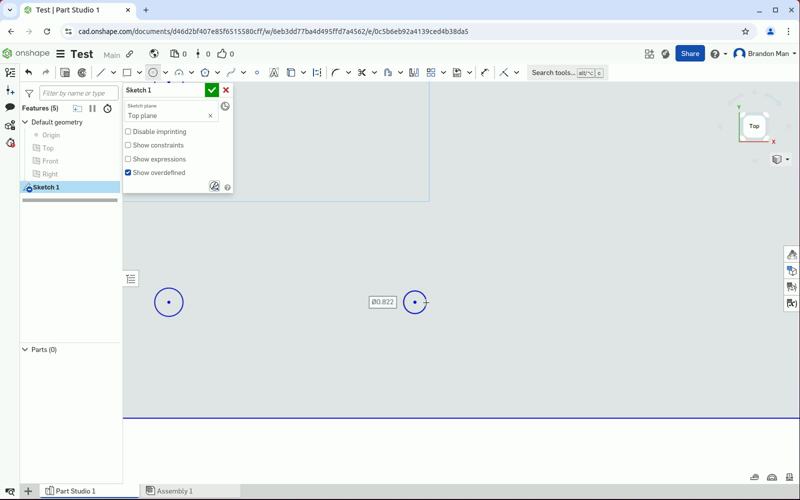
scroll(-6)
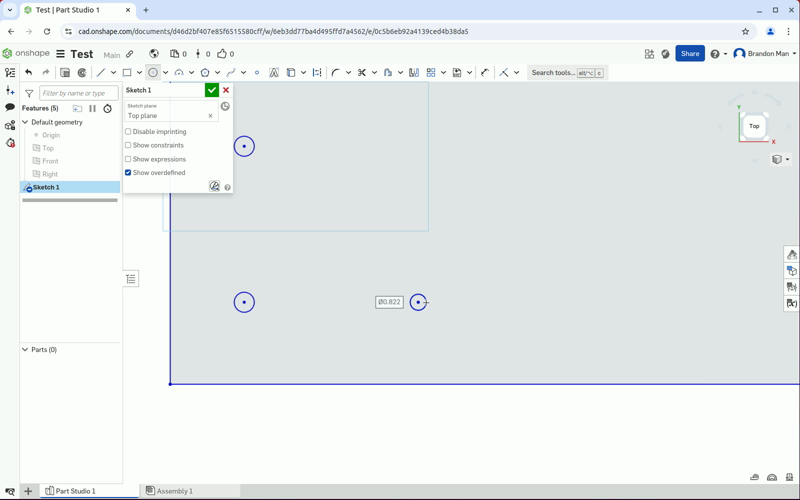
scroll(-6)
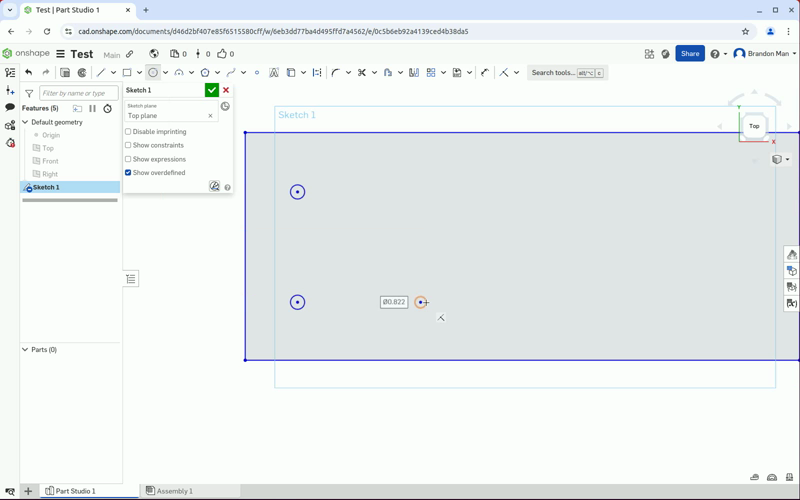
scroll(-6)
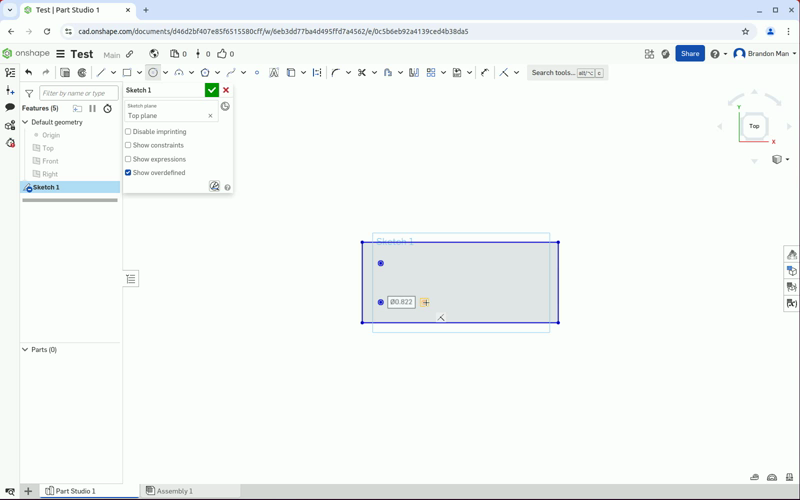
key(esc)
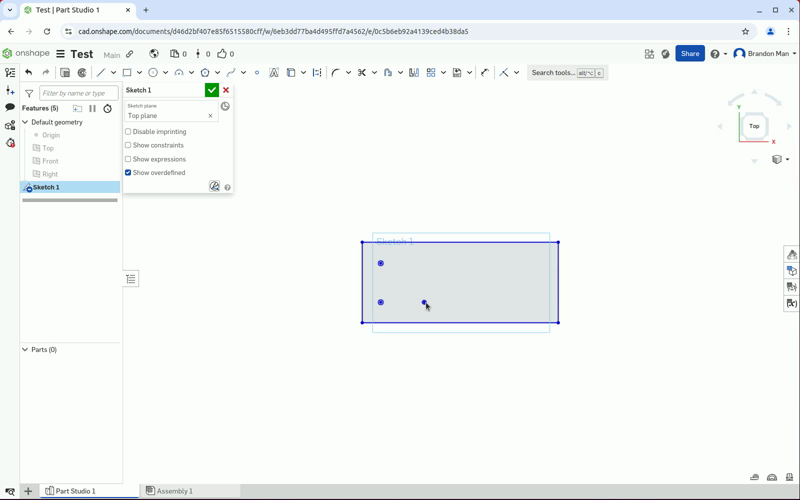
key(c)
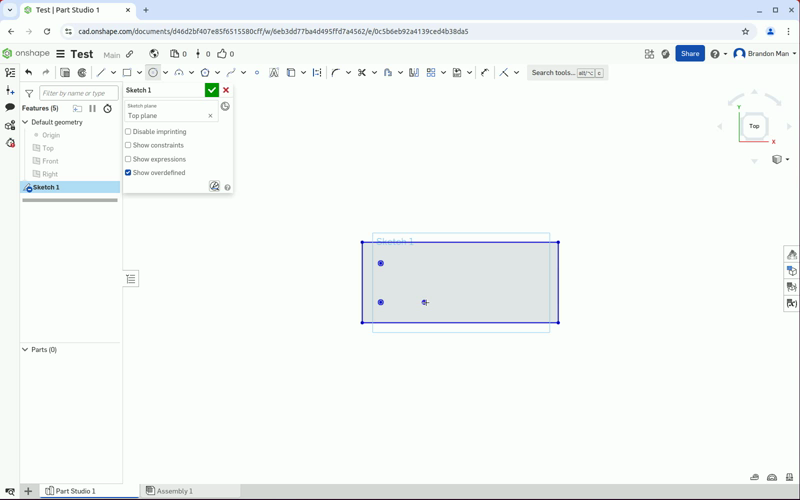
key_down(shift)
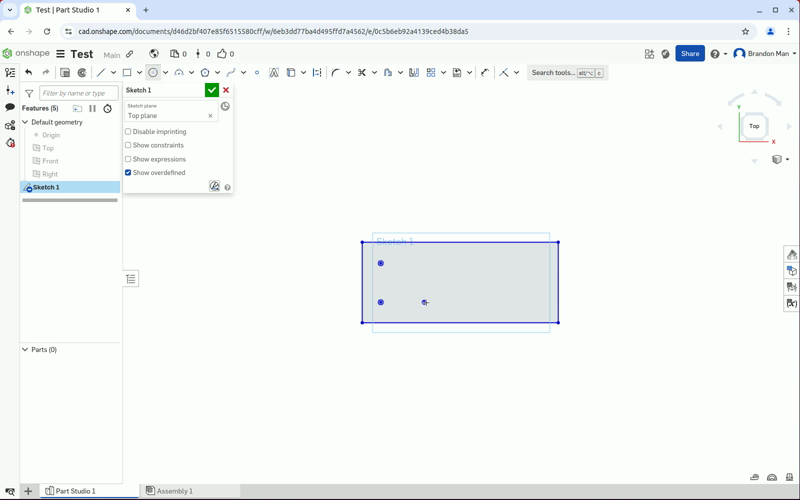
mouse_move(424, 263)
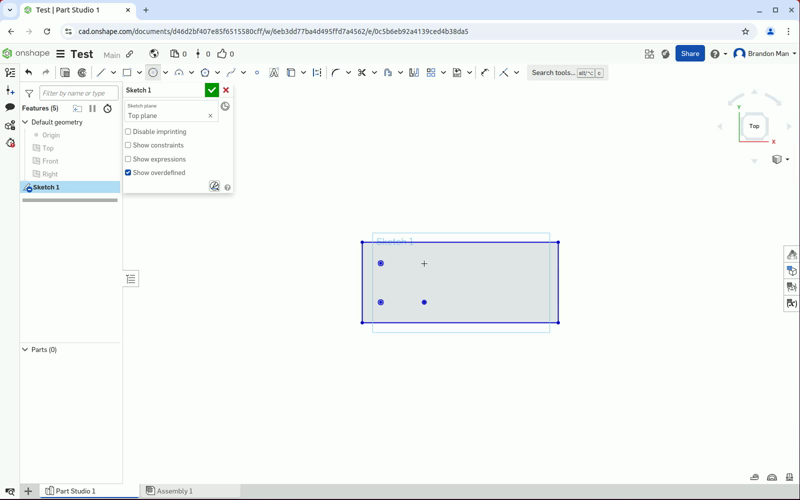
click(424, 263)
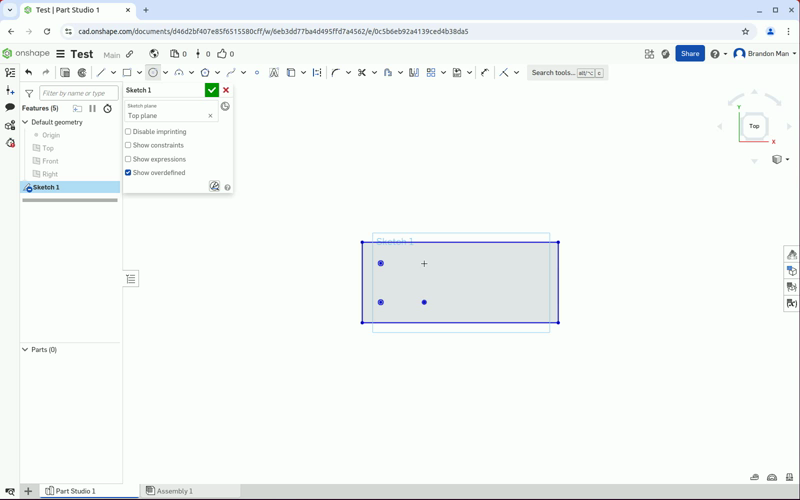
key_up(shift)
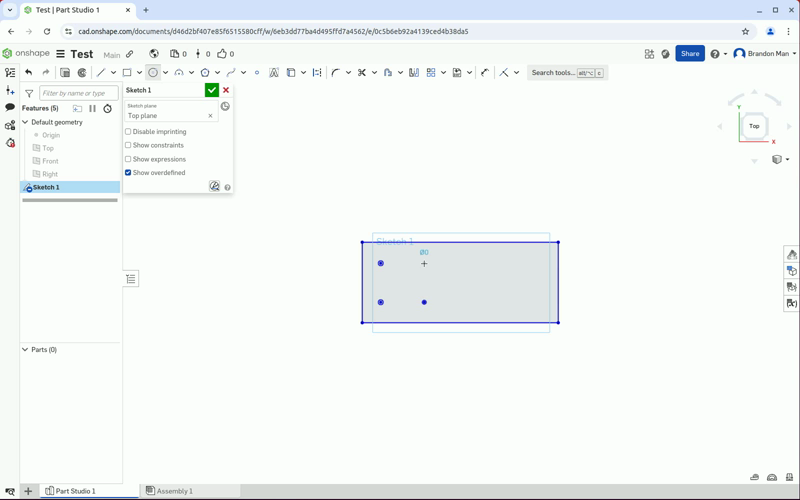
mouse_move(426, 263)
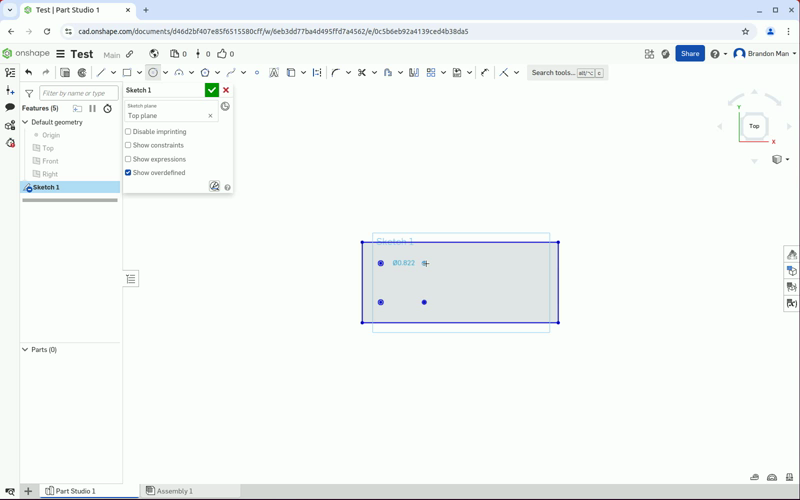
scroll(6)
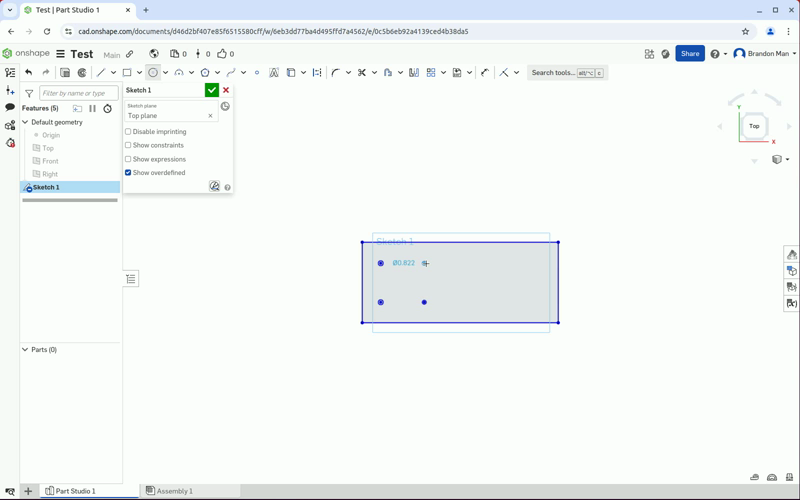
scroll(6)
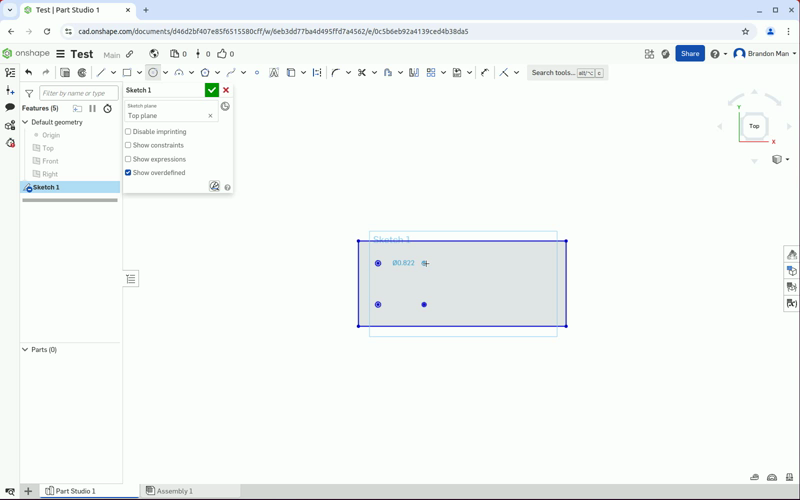
scroll(6)
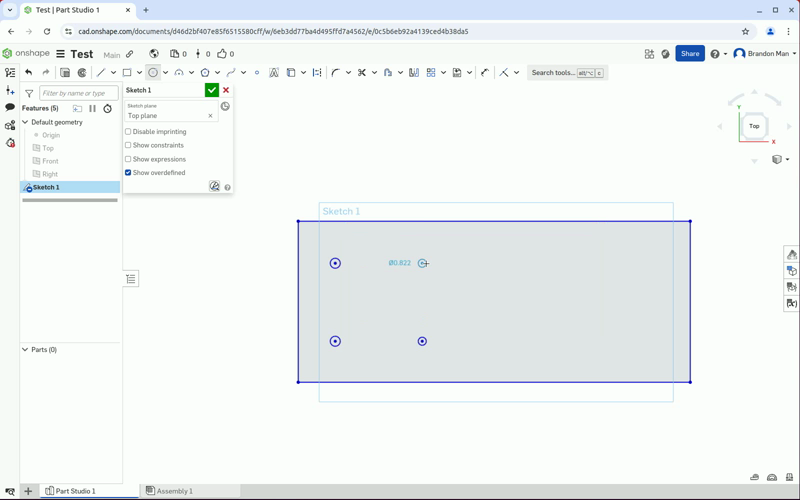
scroll(6)
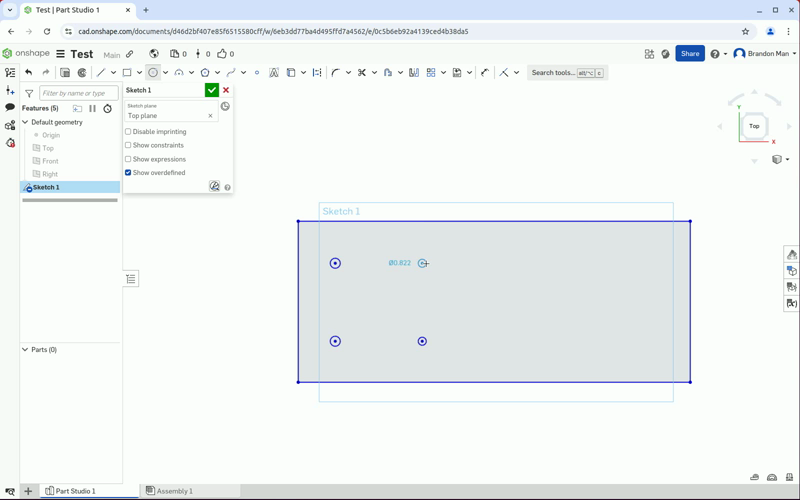
scroll(6)
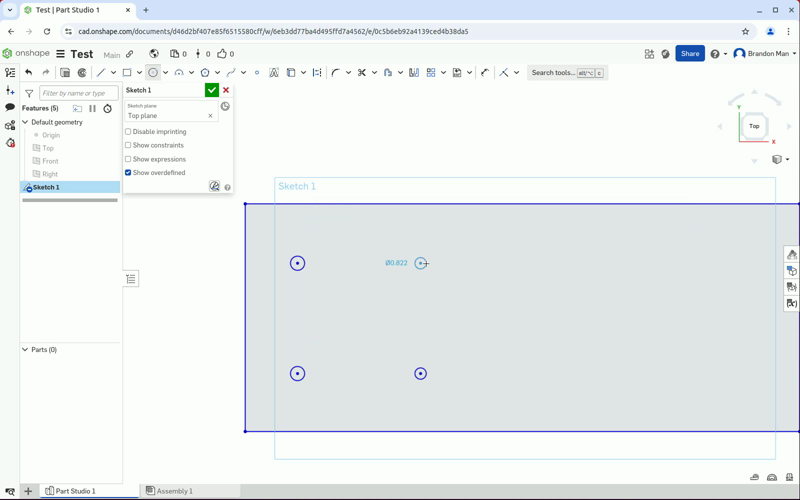
scroll(6)
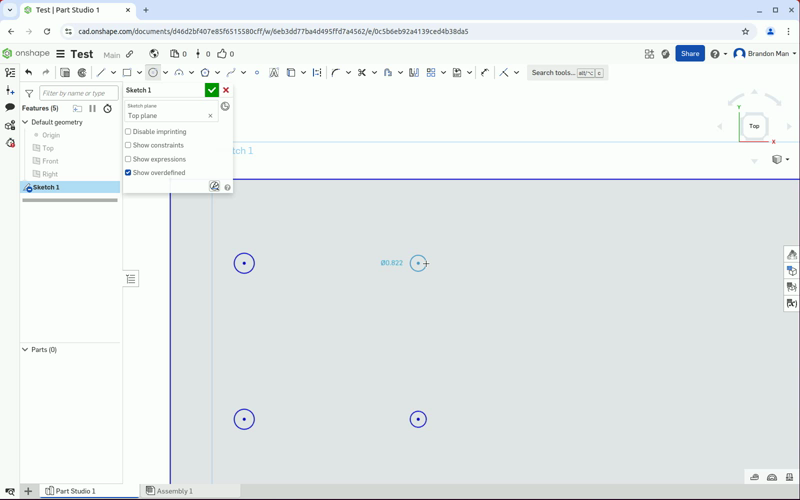
scroll(6)
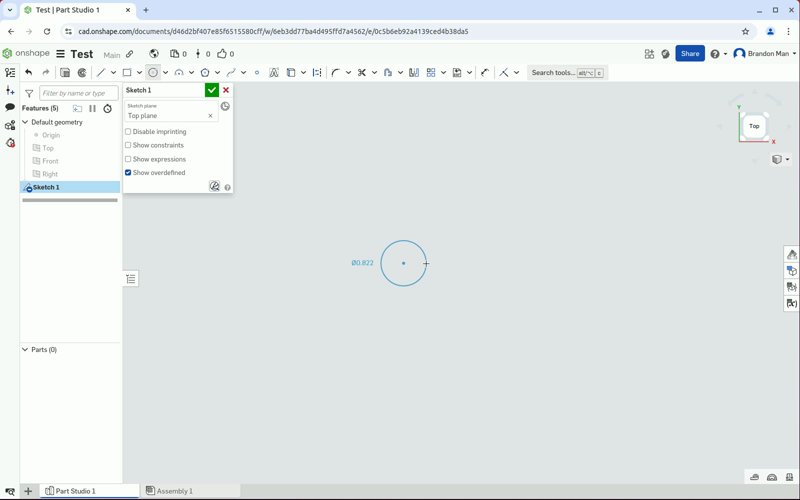
click(426, 263)
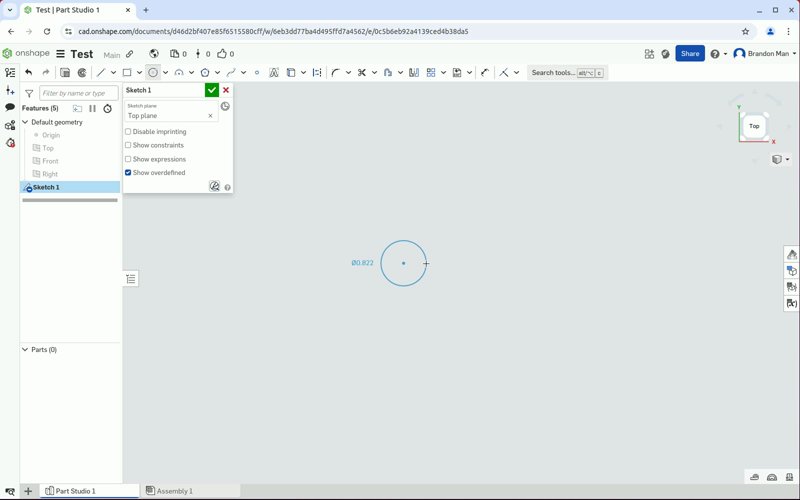
scroll(-6)
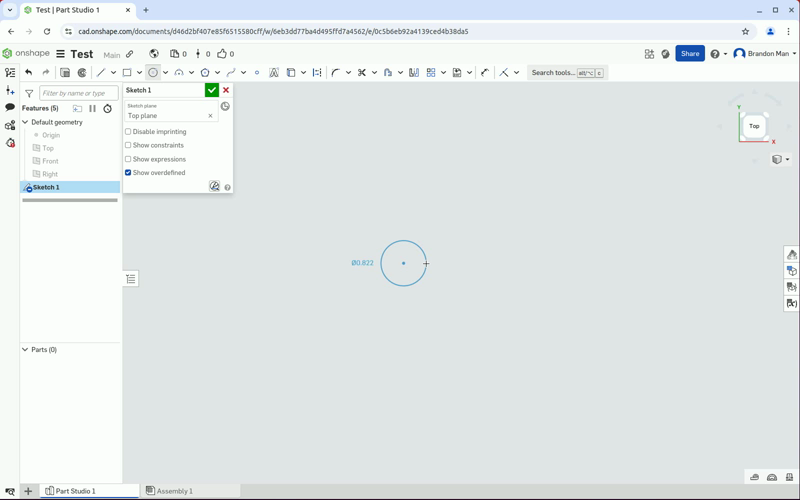
scroll(-6)
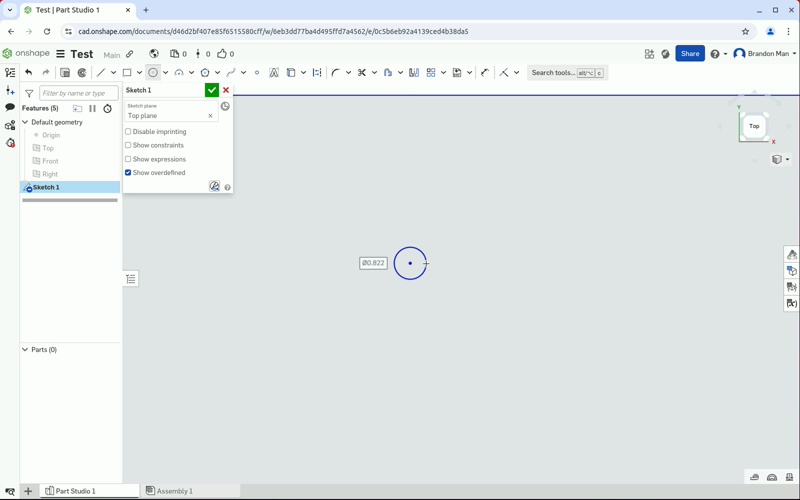
scroll(-6)
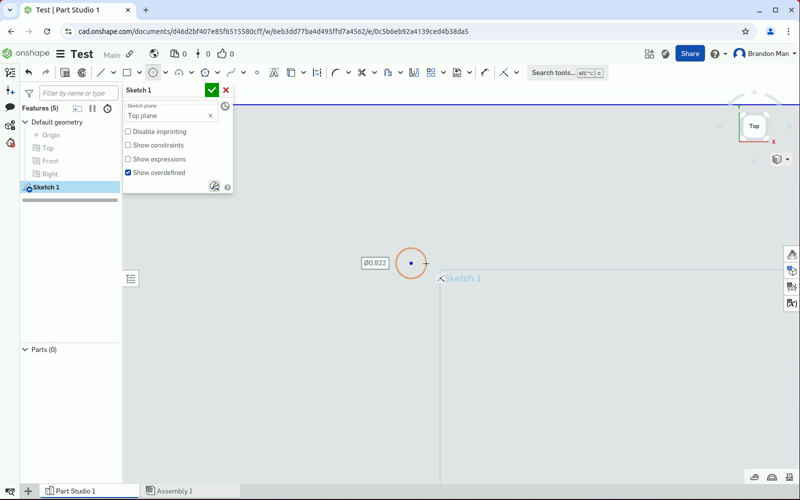
scroll(-6)
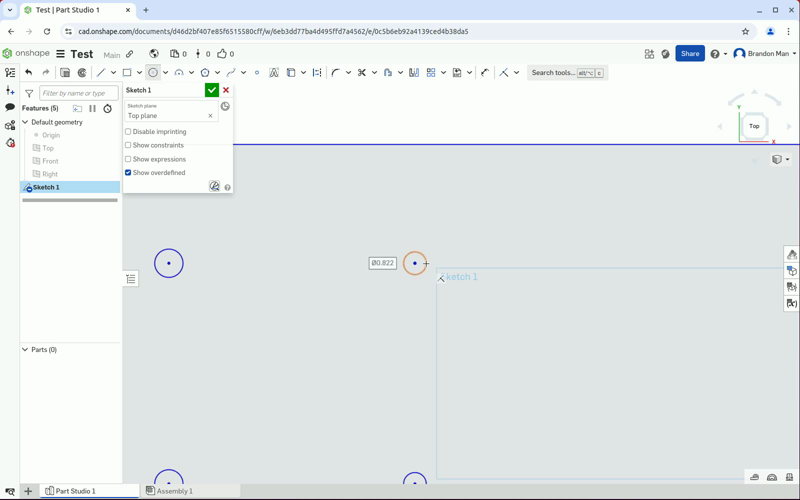
scroll(-6)
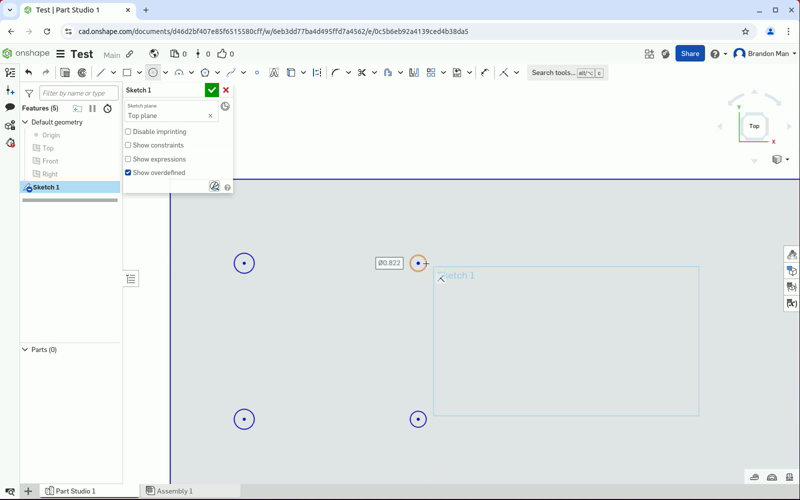
scroll(-6)
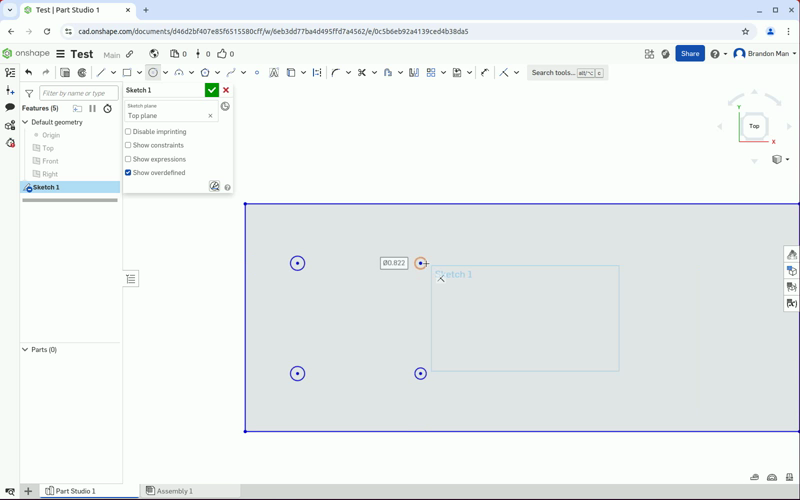
scroll(-6)
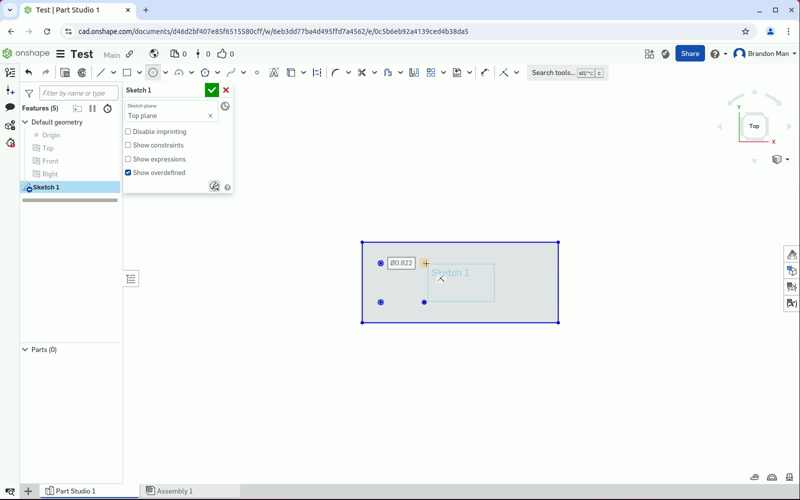
key(esc)
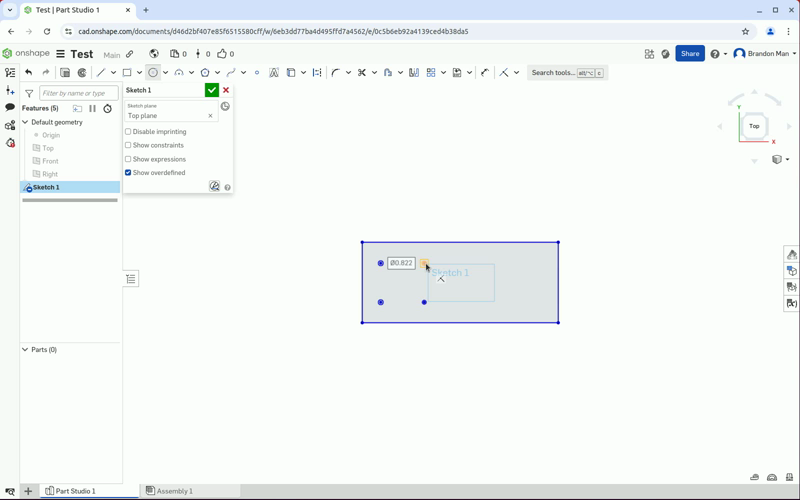
mouse_move(405, 268)
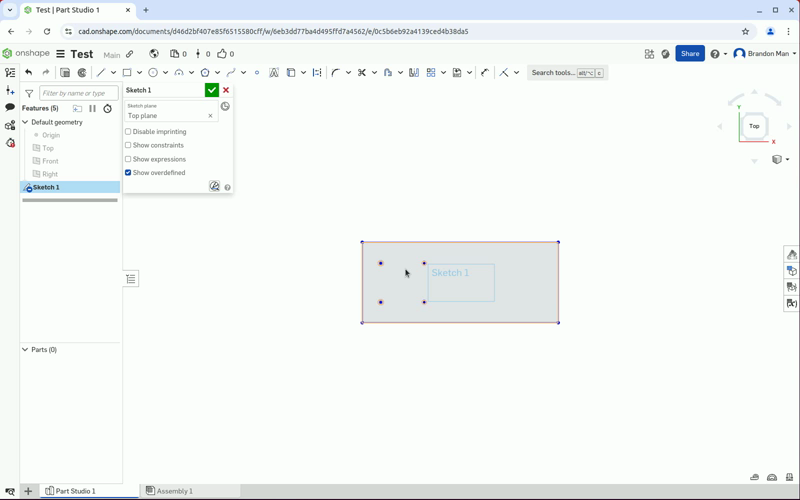
click(405, 268)
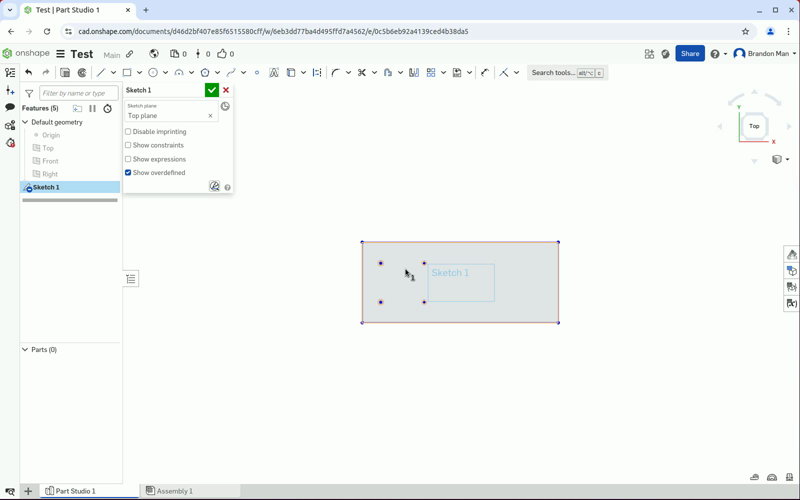
mouse_move(73, 352)
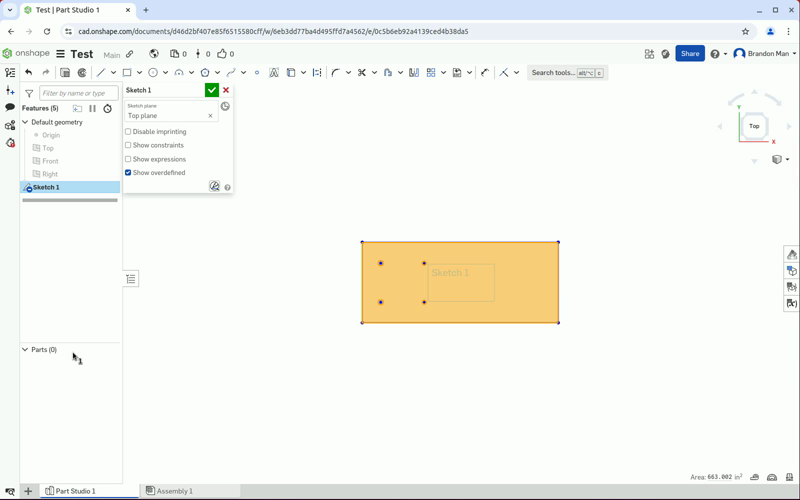
key(shift+y)
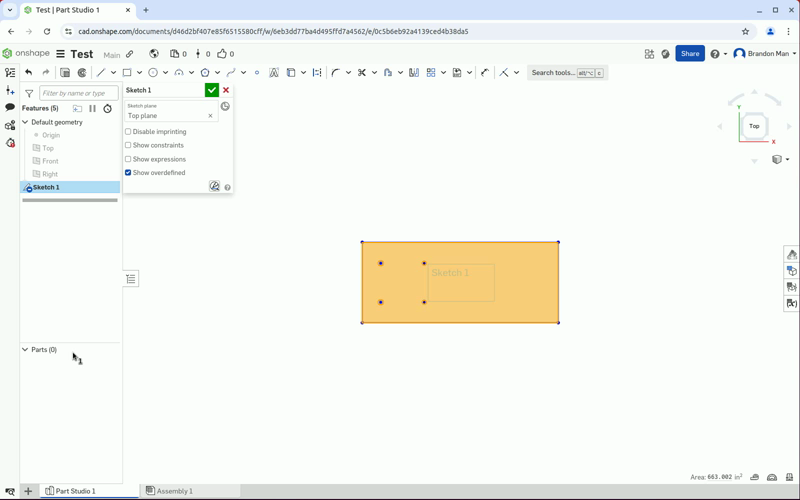
key(shift+e)
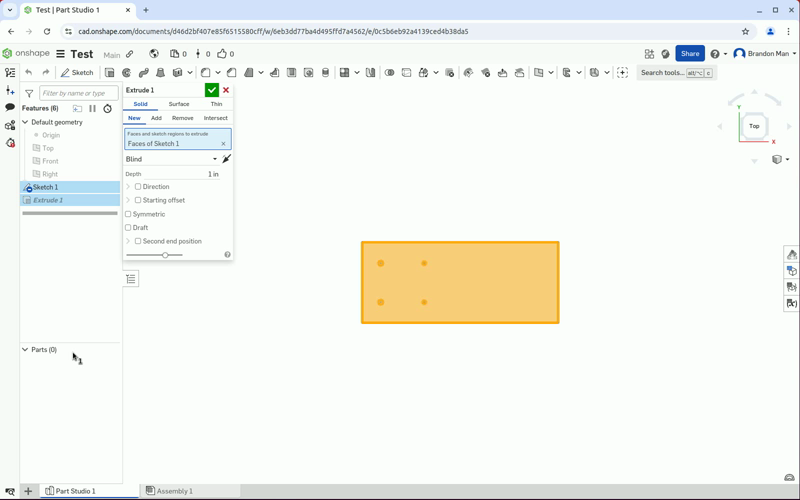
mouse_move(143, 106)
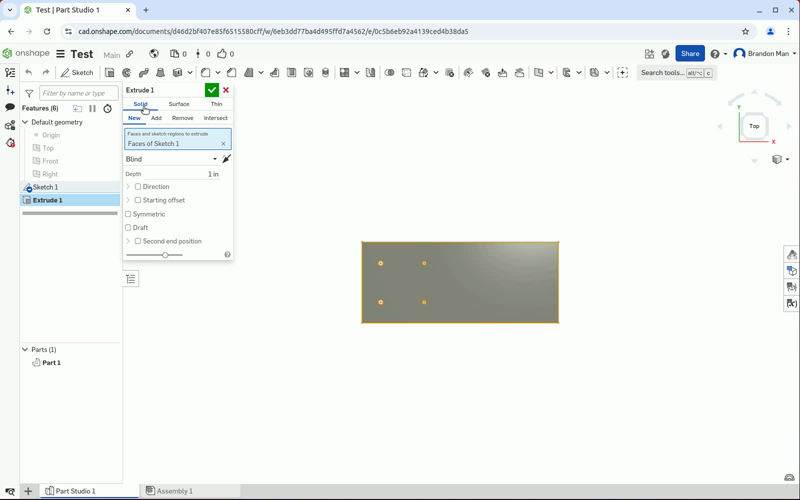
click(143, 106)
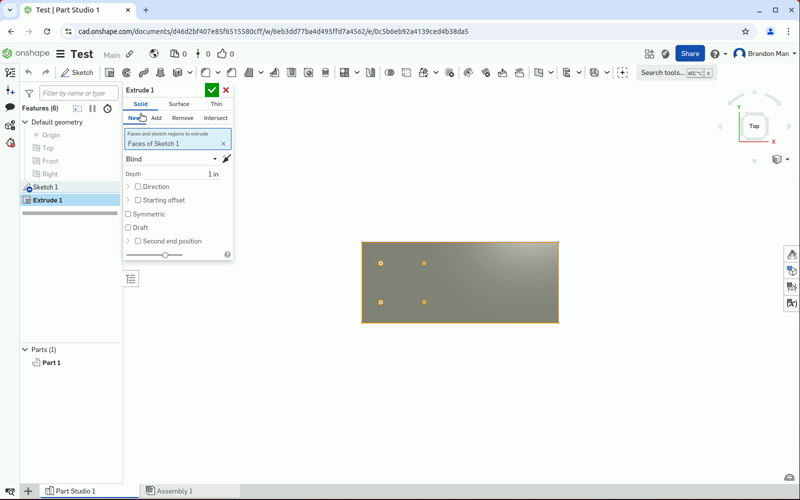
mouse_move(137, 120)
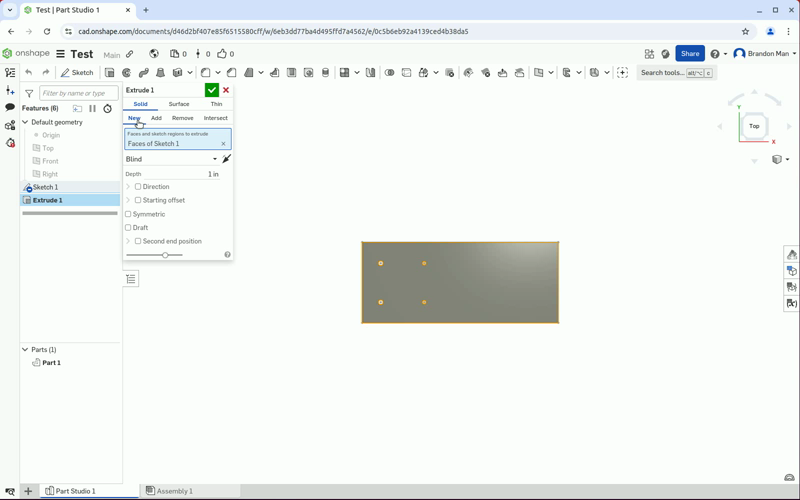
click(137, 120)
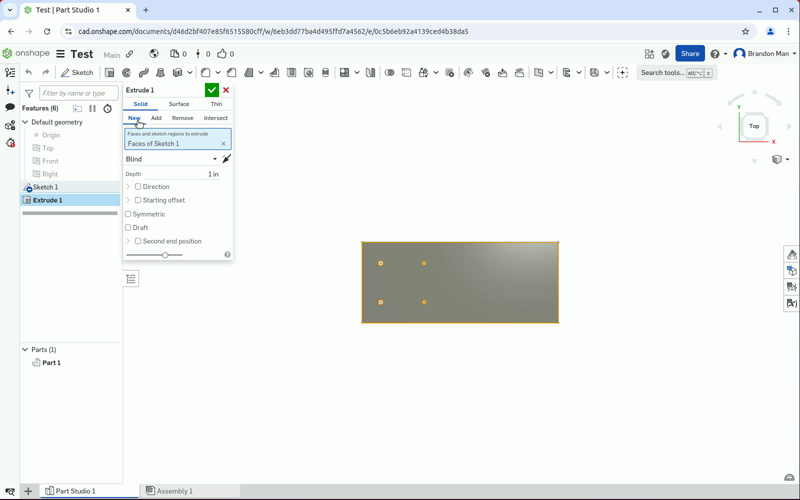
key(tab, 4)
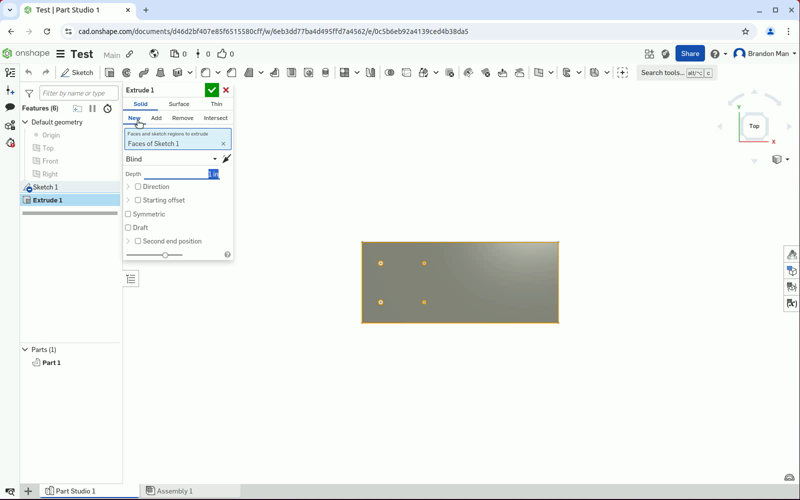
text(2.648)
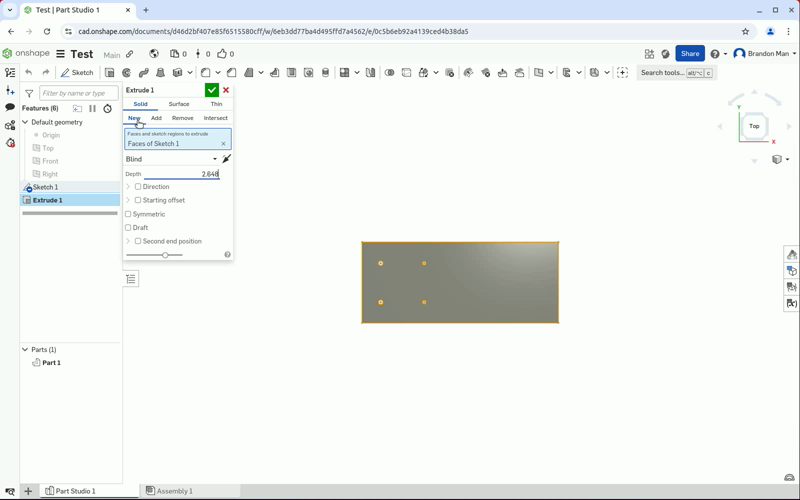
key(enter)
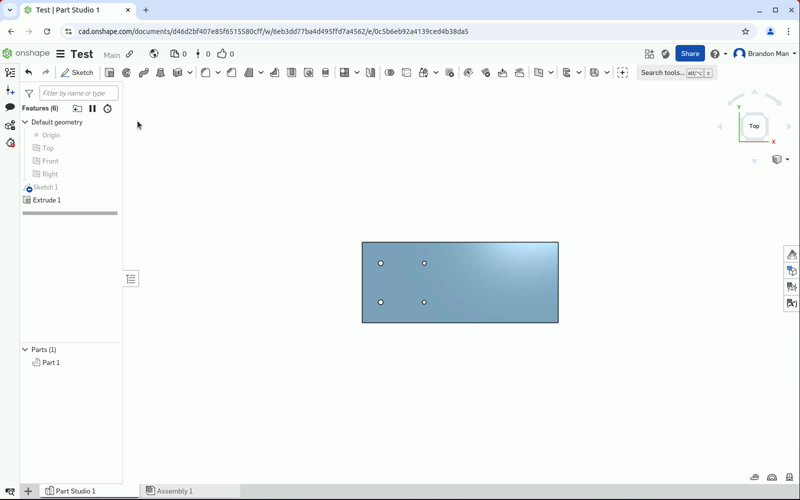
key(shift+h)
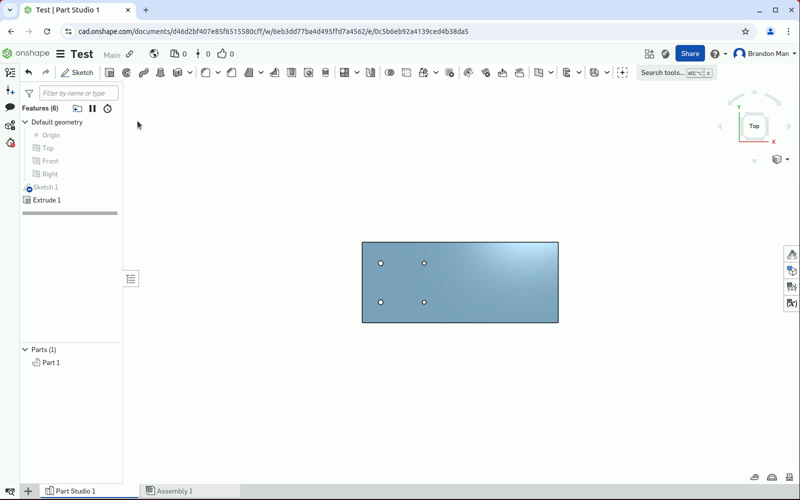
key(shift+h)
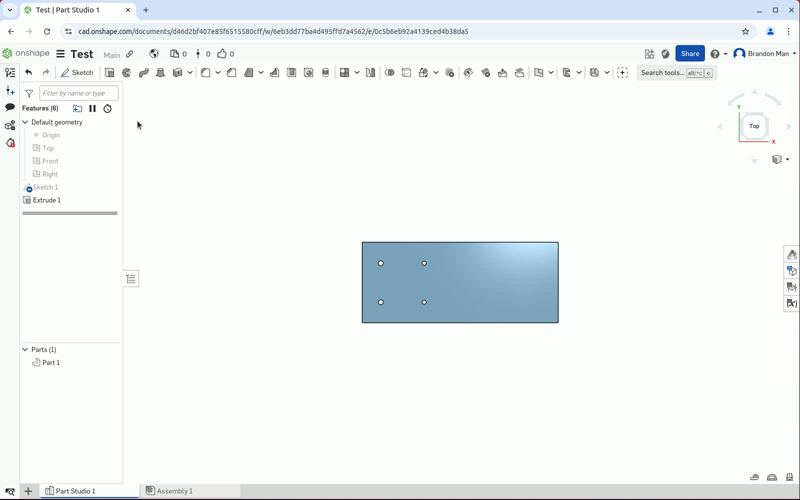
mouse_move(73, 189)
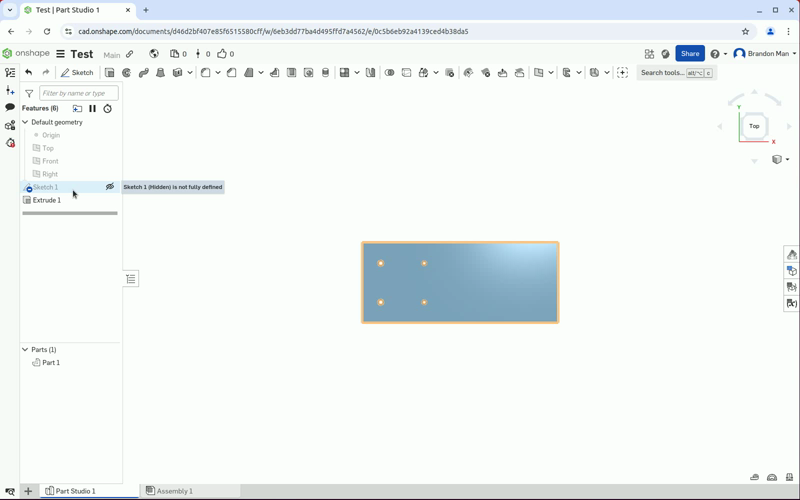
click(73, 189)
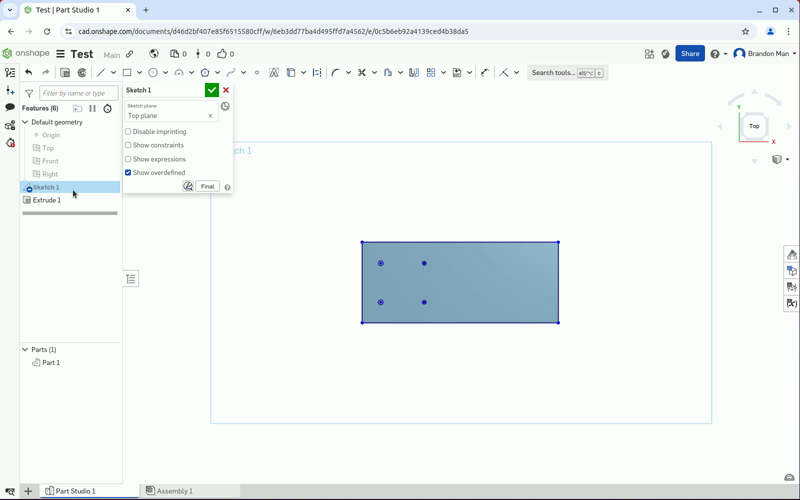
mouse_move(229, 92)
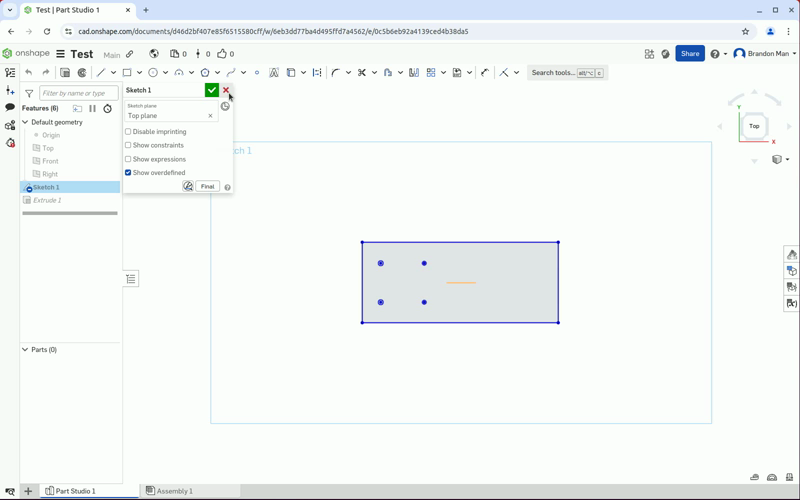
click(229, 92)
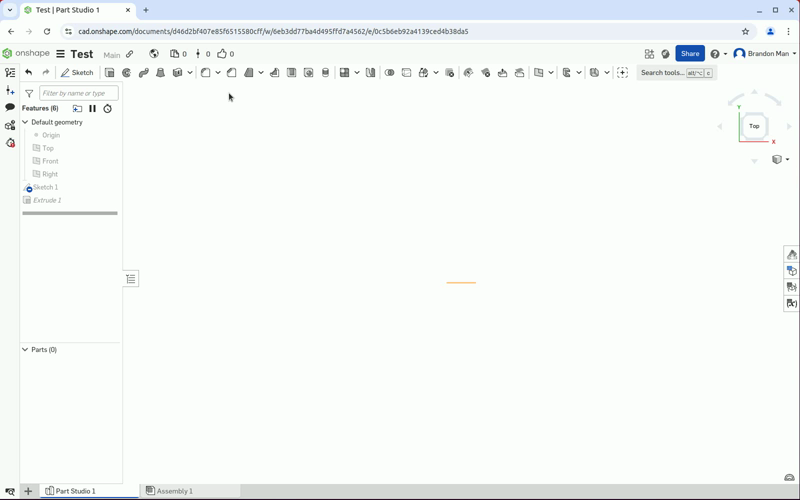
mouse_move(73, 352)
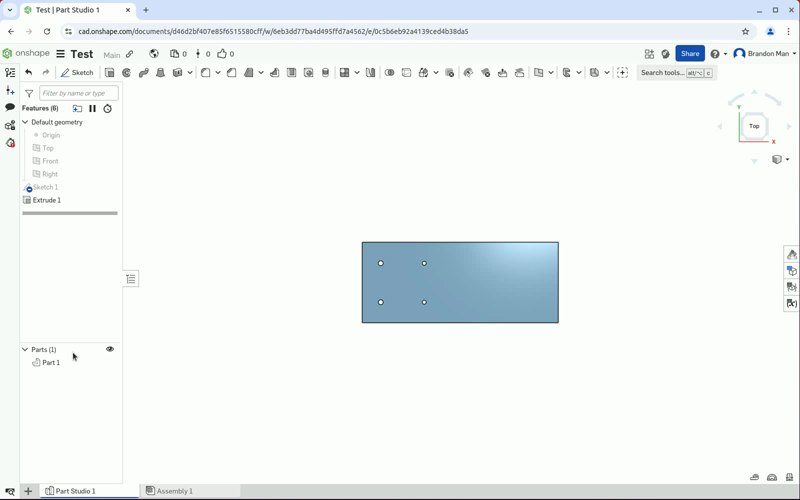
key(y)
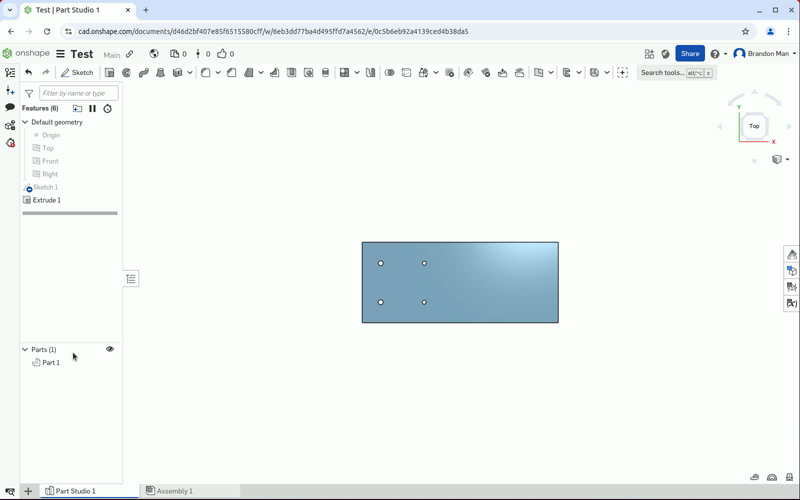
key(shift+p)
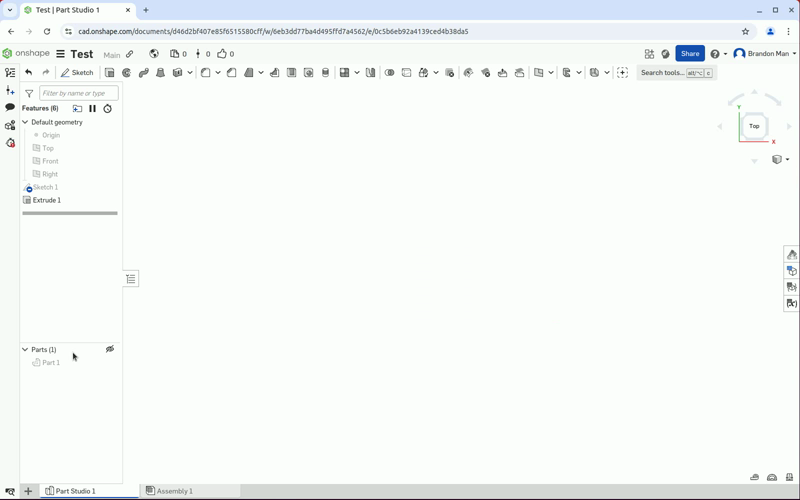
key(space)
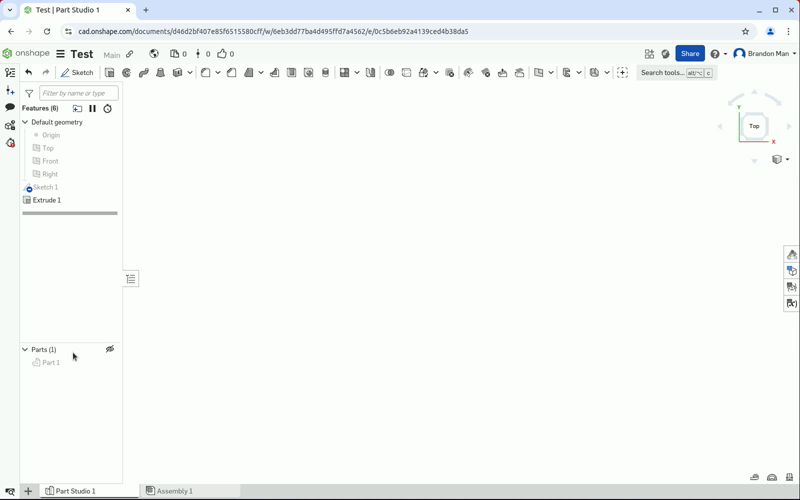
key_down(shift)
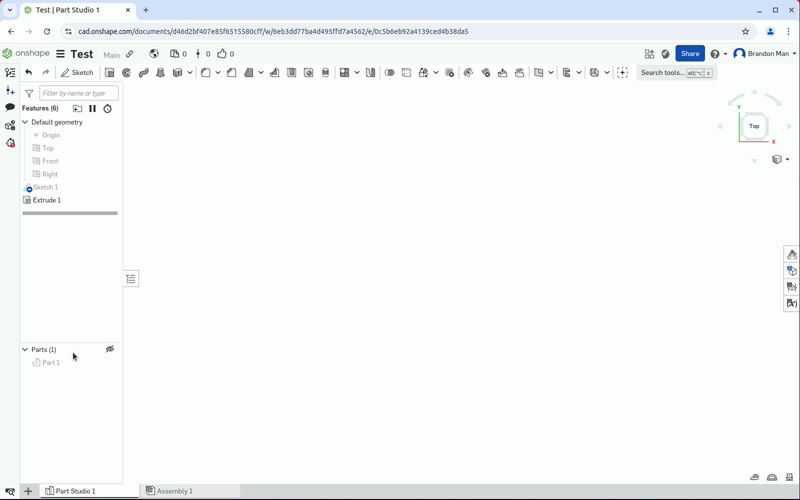
key(up)
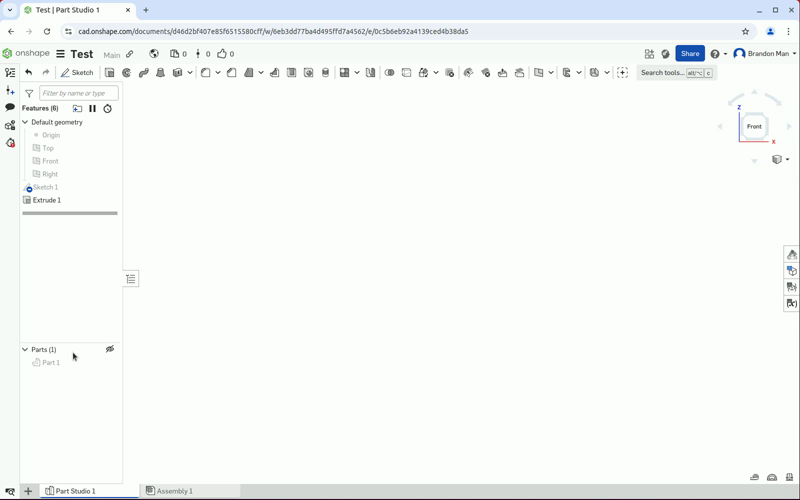
key_up(shift)
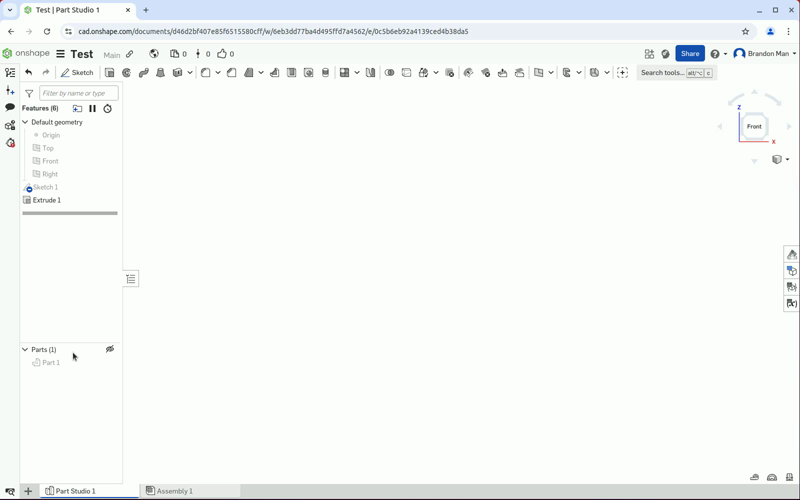
mouse_move(73, 352)
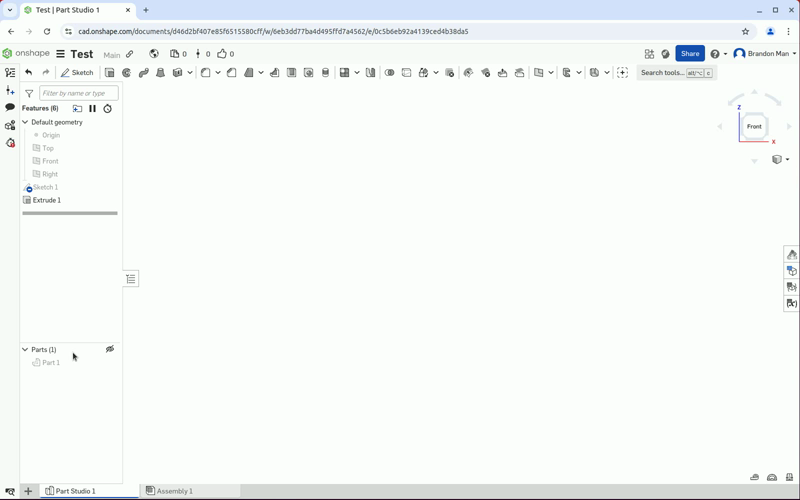
key(shift+y)
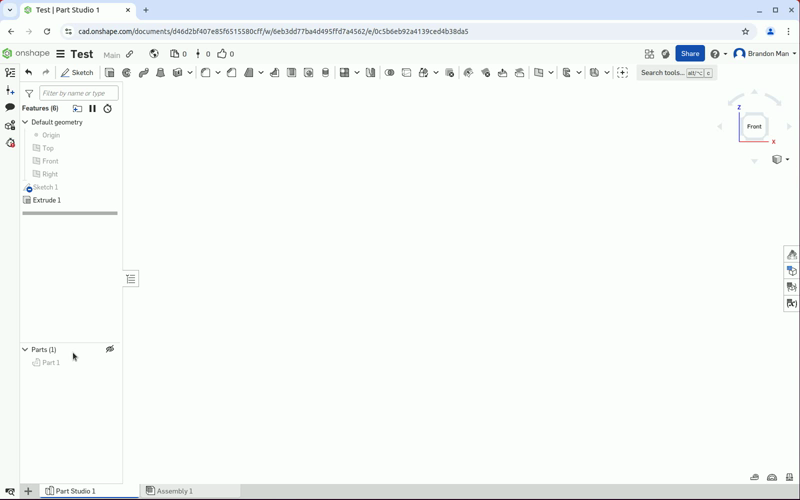
key(shift+s)
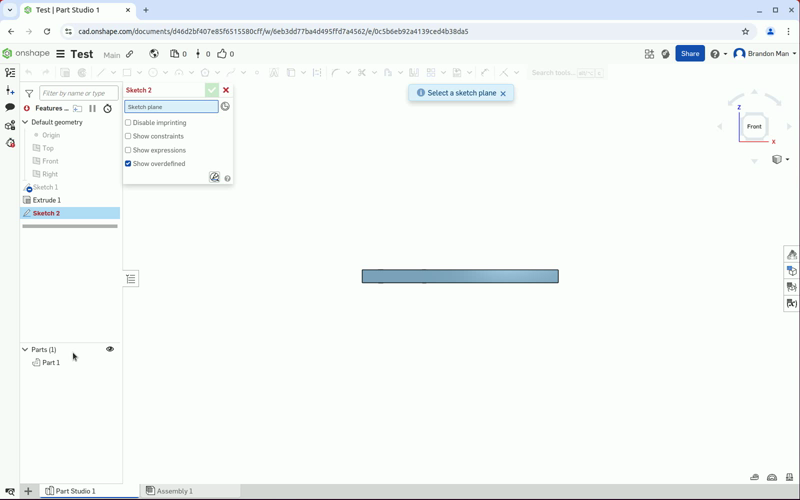
mouse_move(73, 163)
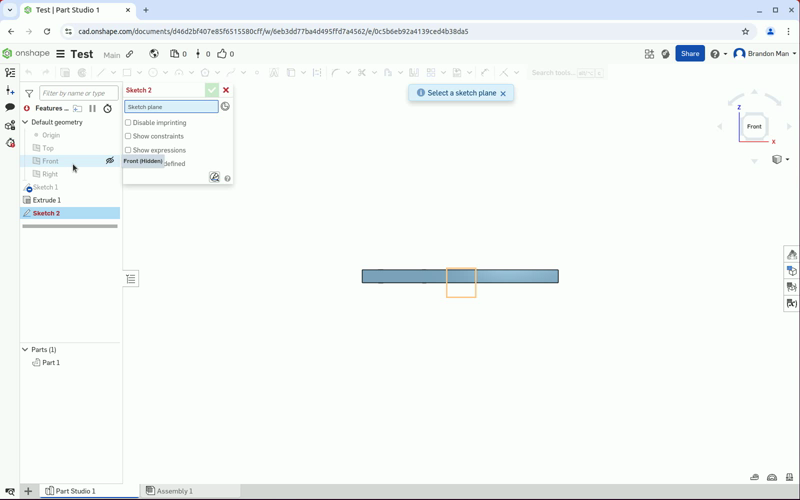
click(73, 163)
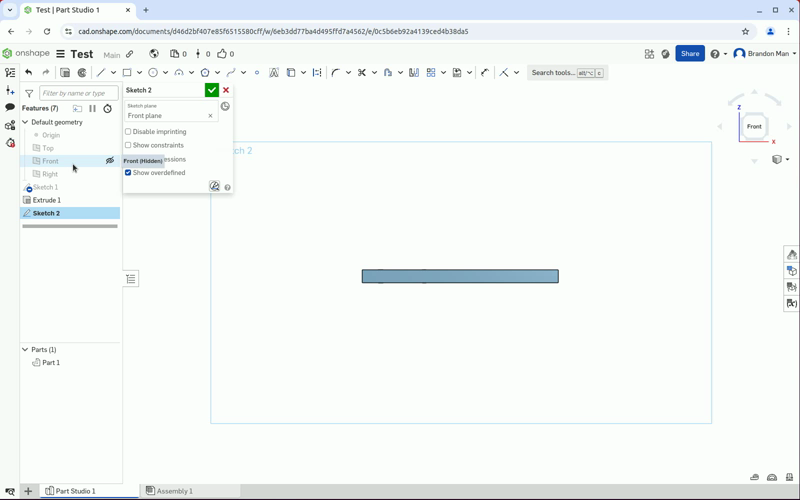
mouse_move(73, 352)
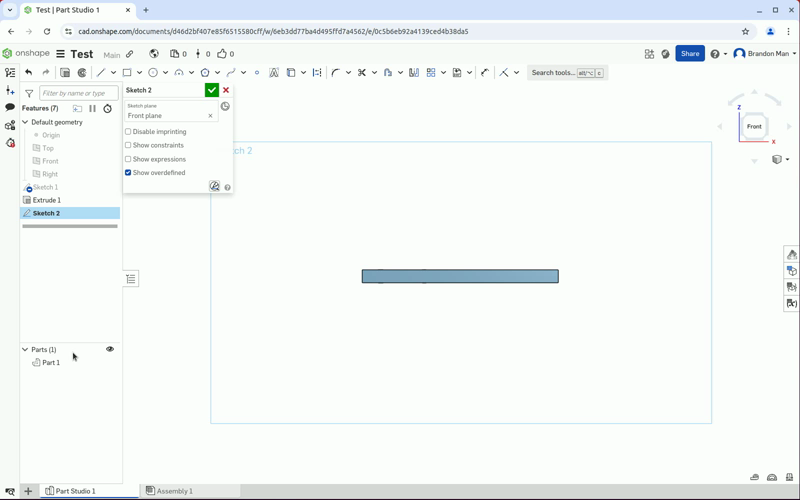
key(y)
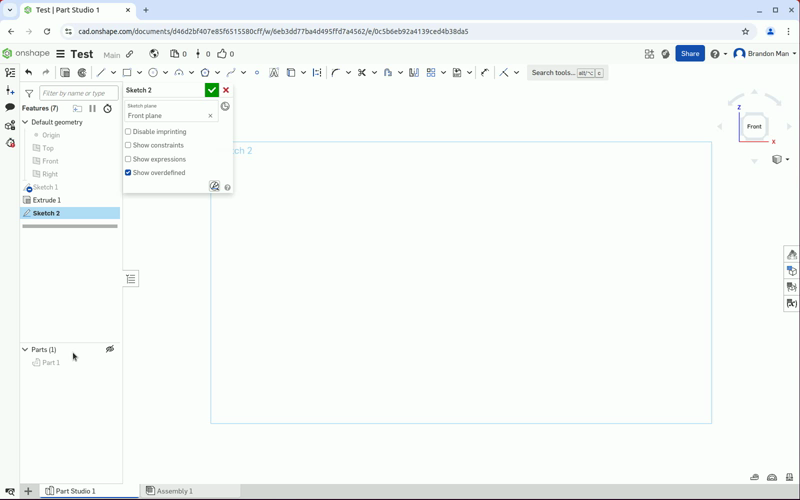
key(l)
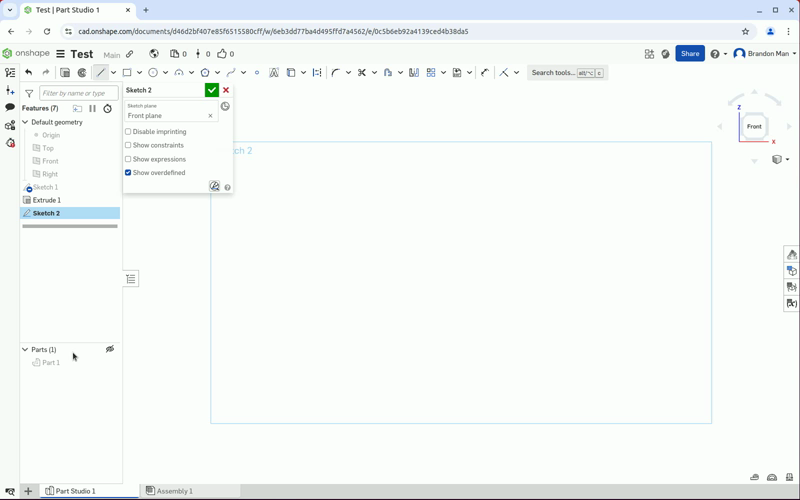
key_down(shift)
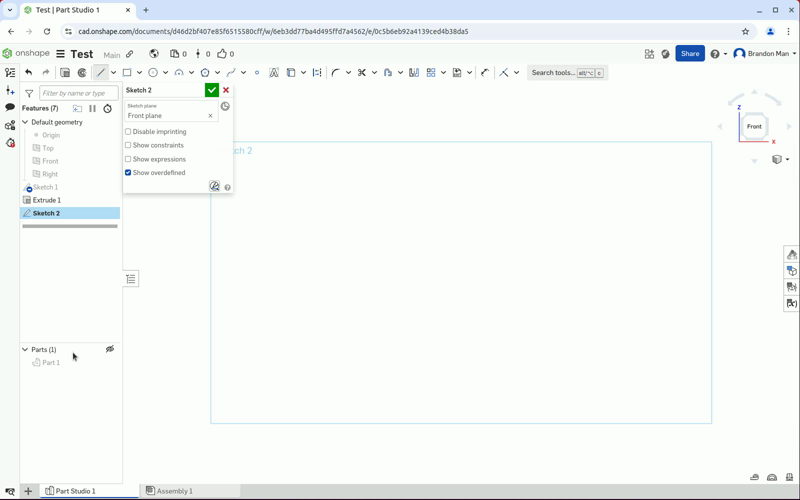
mouse_move(420, 322)
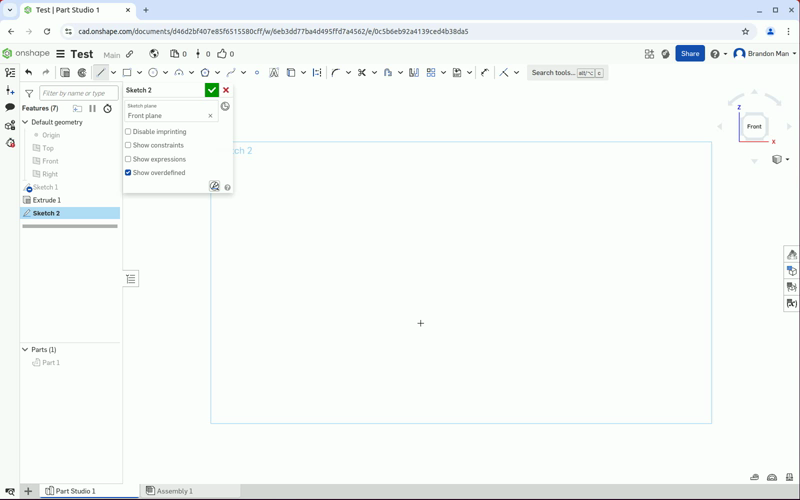
click(420, 322)
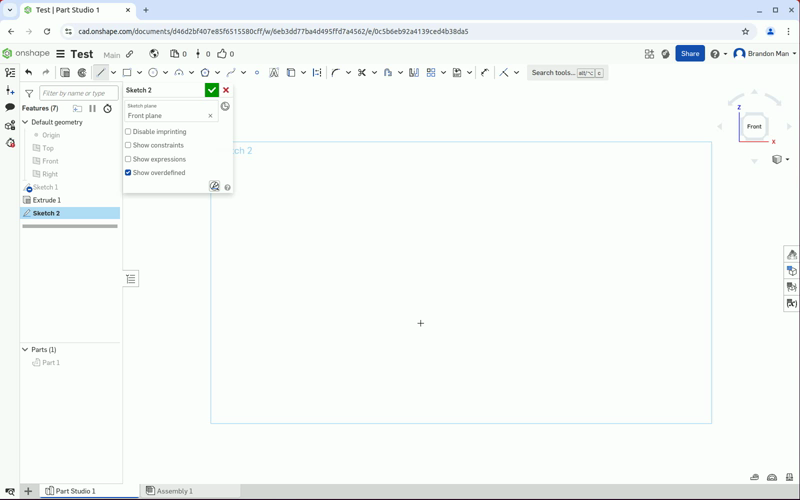
key_up(shift)
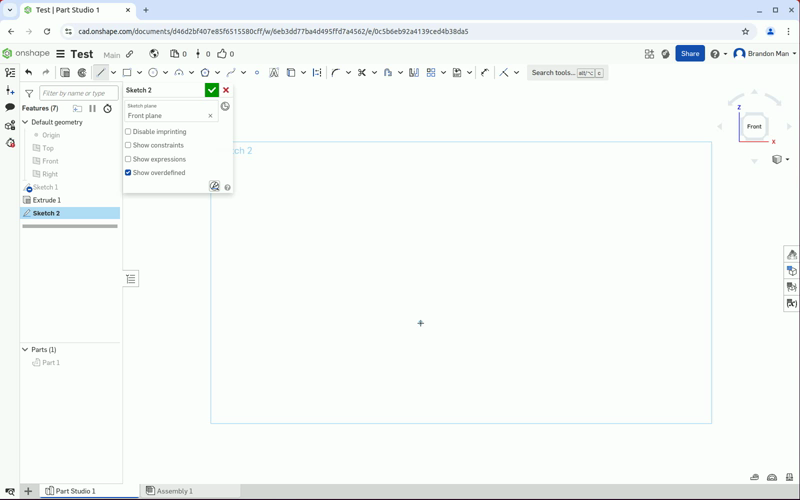
key_down(shift)
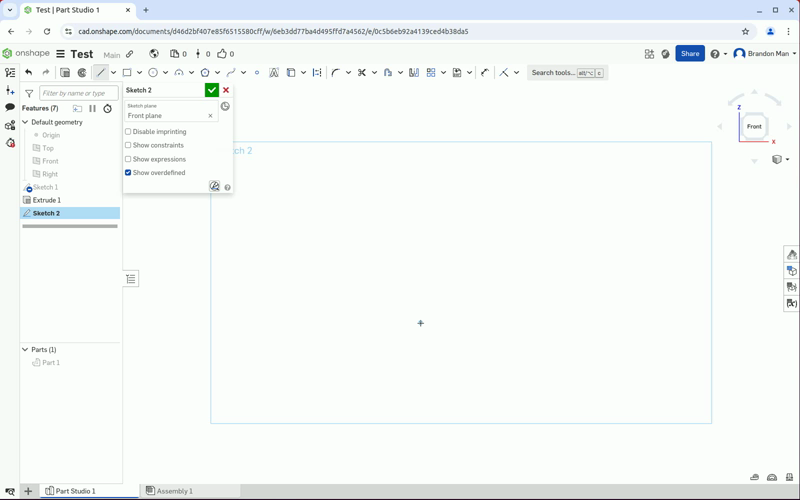
mouse_move(502, 322)
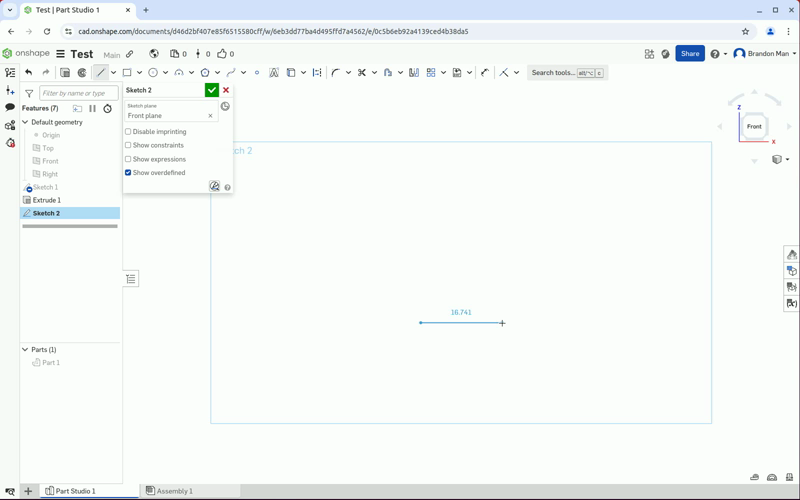
click(502, 322)
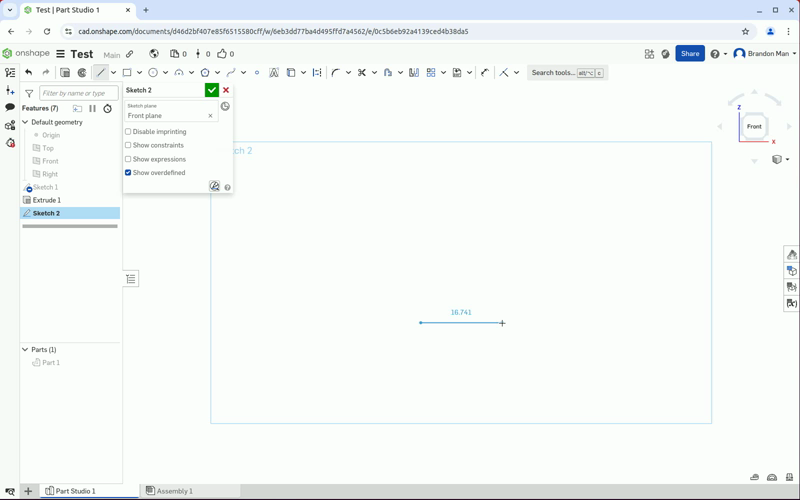
key_up(shift)
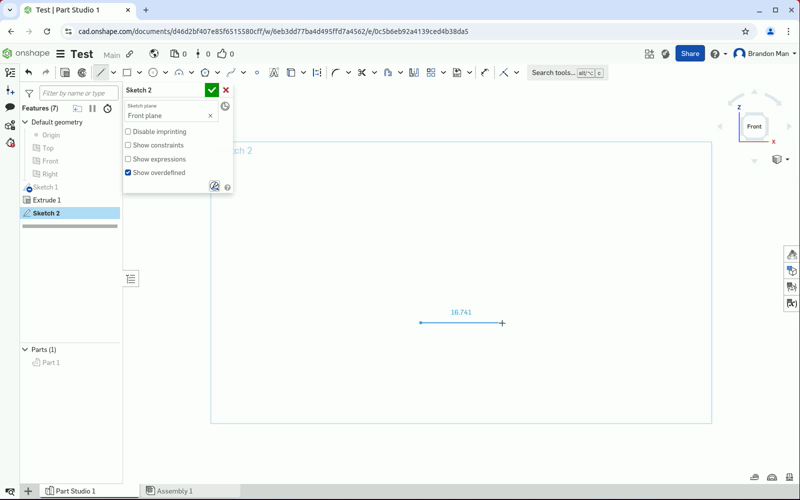
key_down(shift)
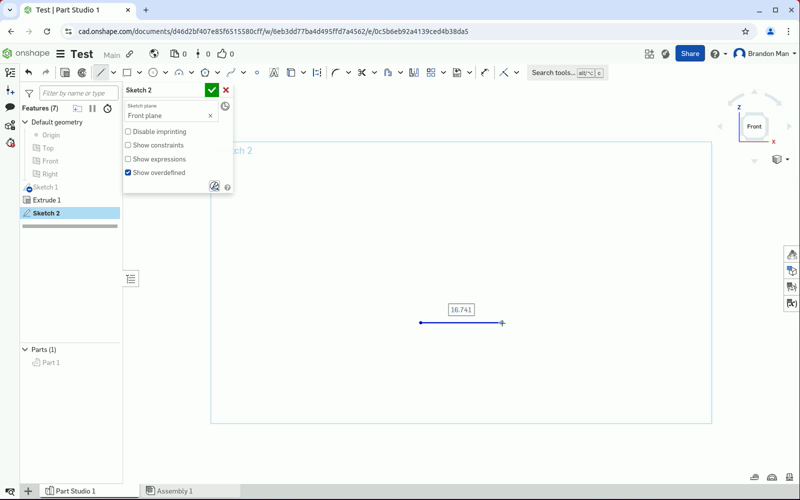
mouse_move(502, 241)
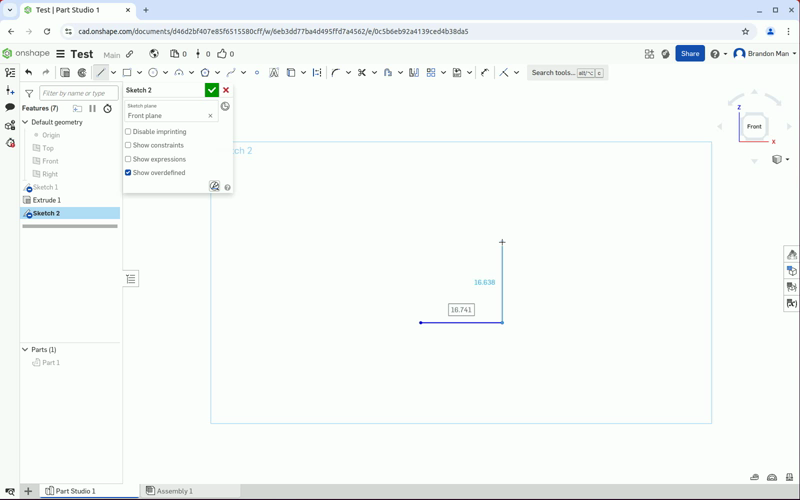
click(502, 241)
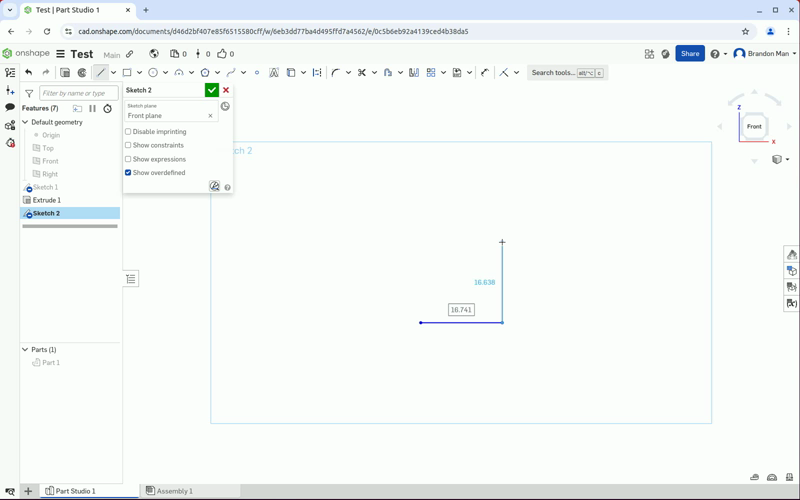
key_up(shift)
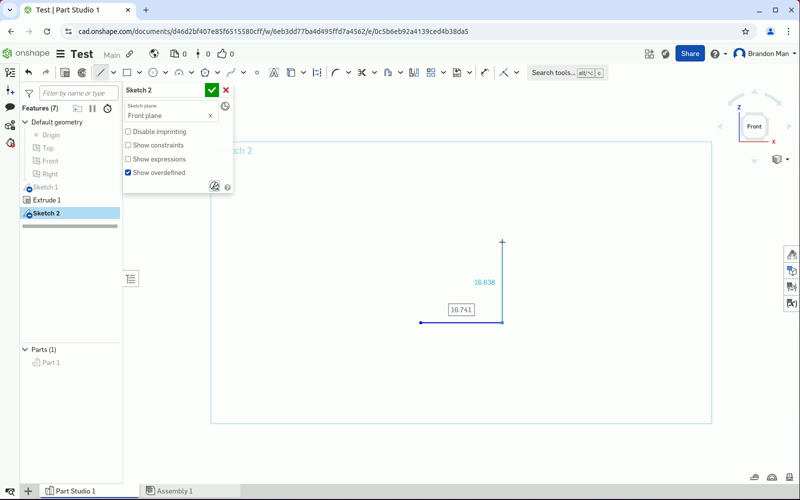
key_down(shift)
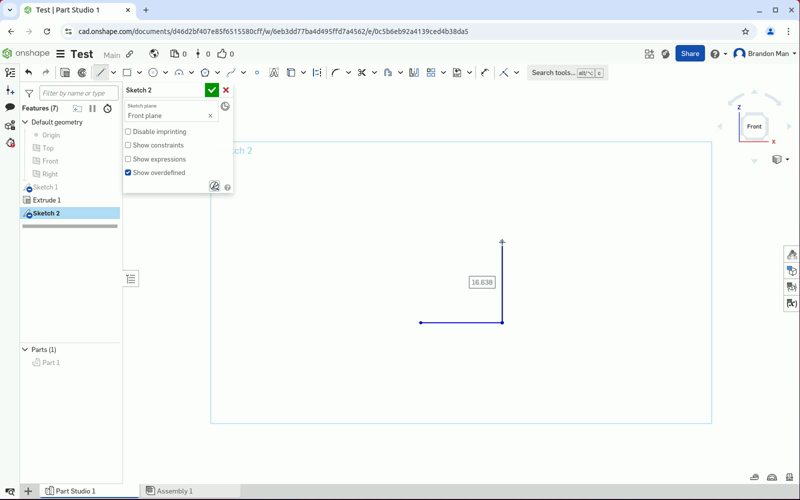
mouse_move(420, 241)
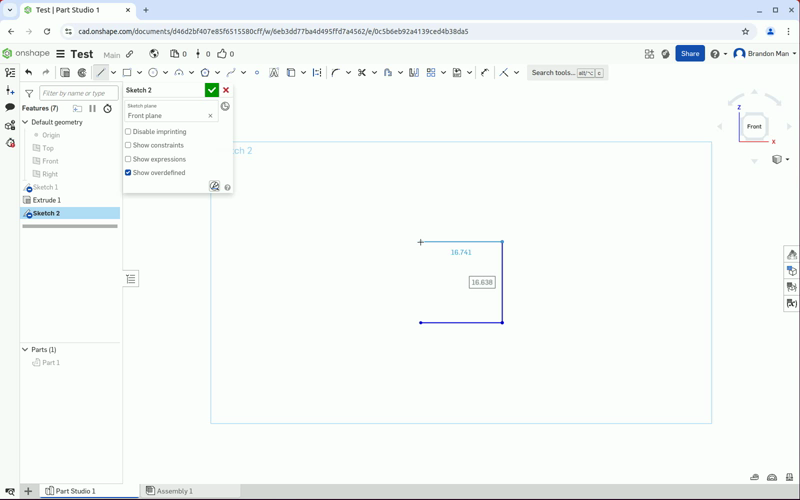
click(420, 241)
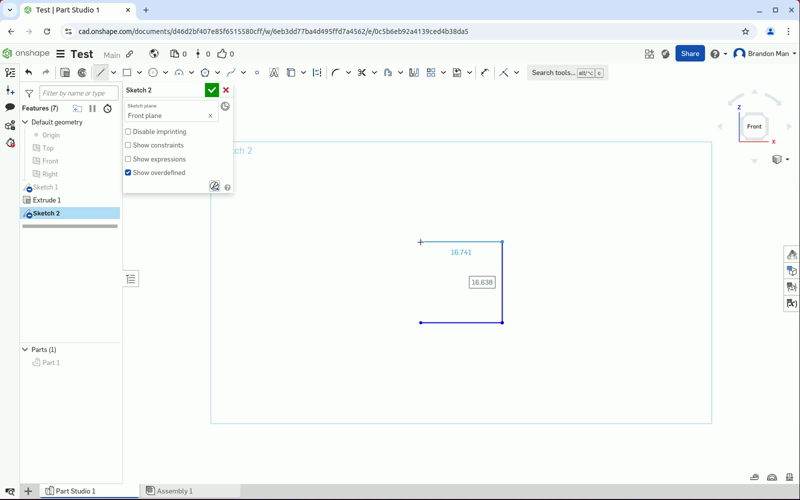
key_up(shift)
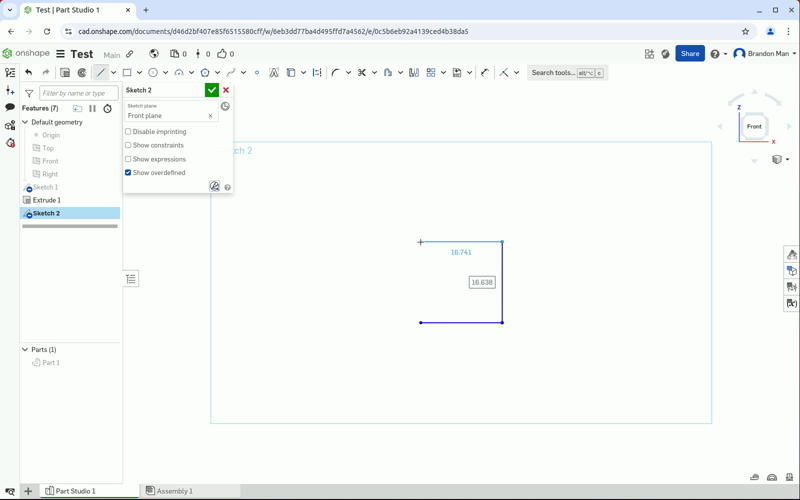
key_down(shift)
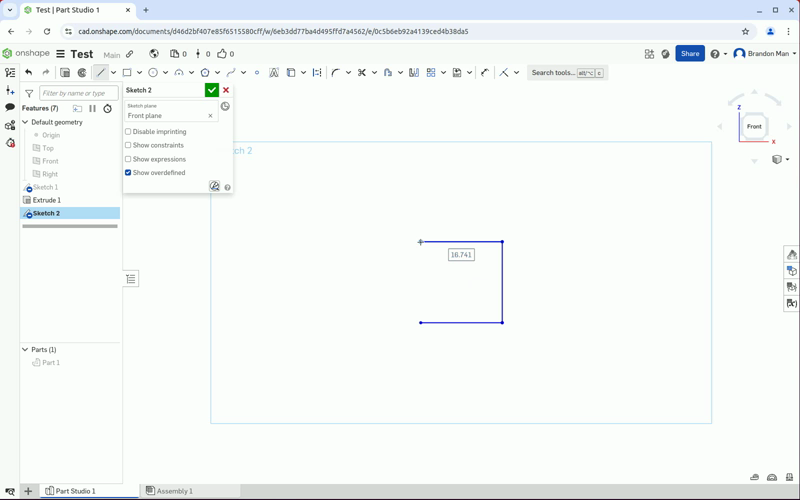
mouse_move(420, 322)
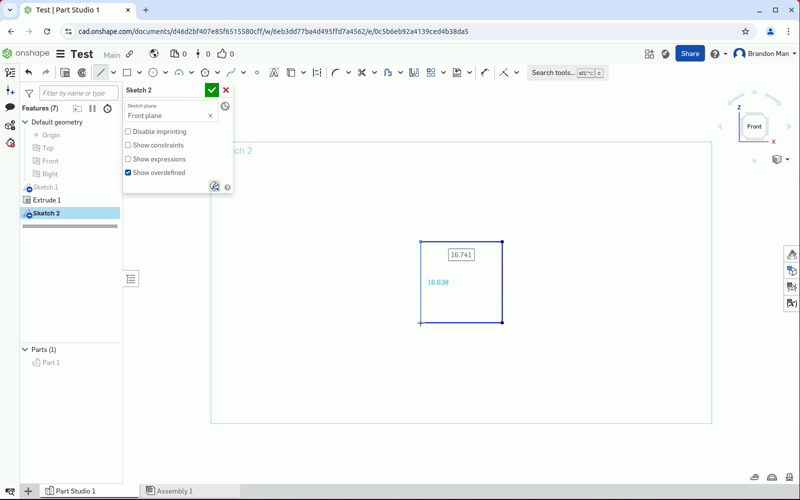
key_up(shift)
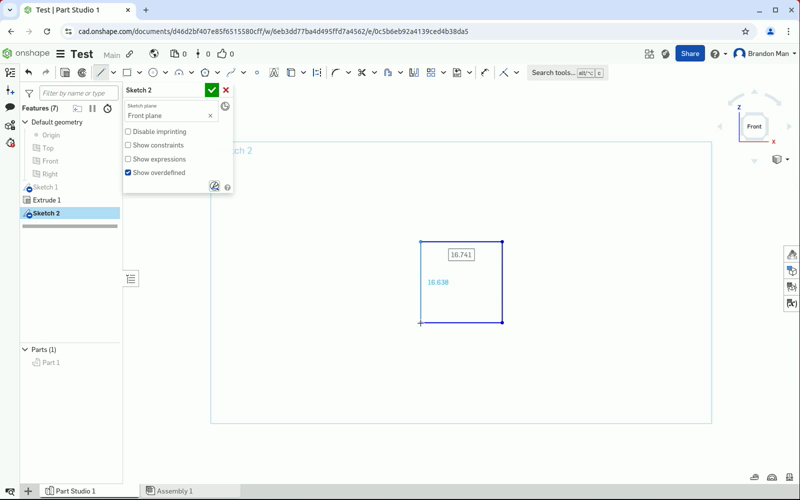
click(420, 322)
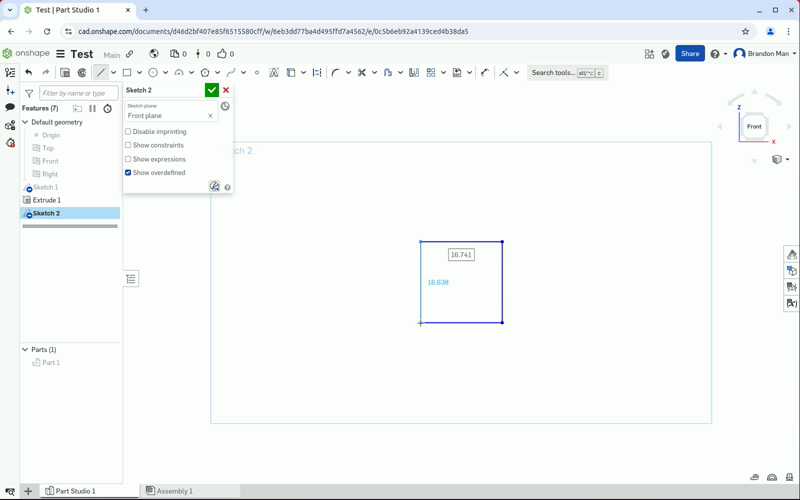
key(esc)
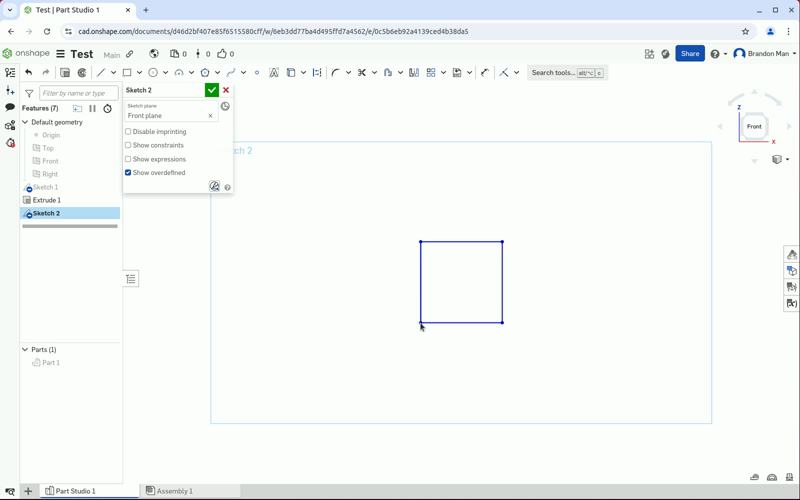
mouse_move(445, 296)
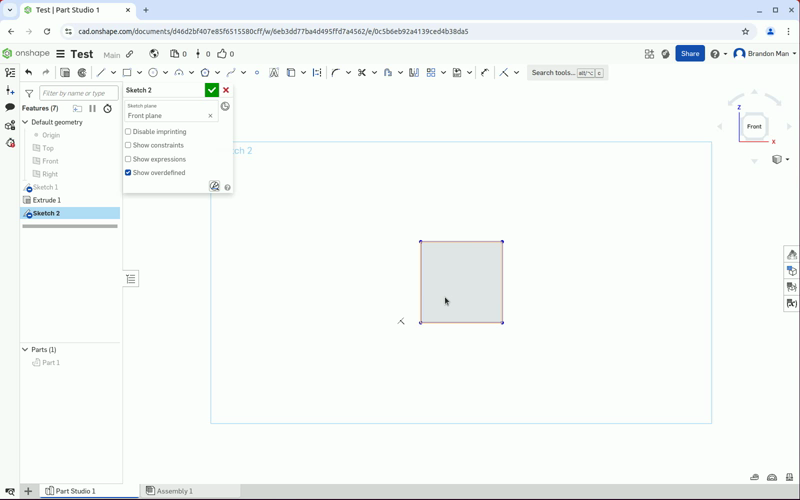
click(445, 296)
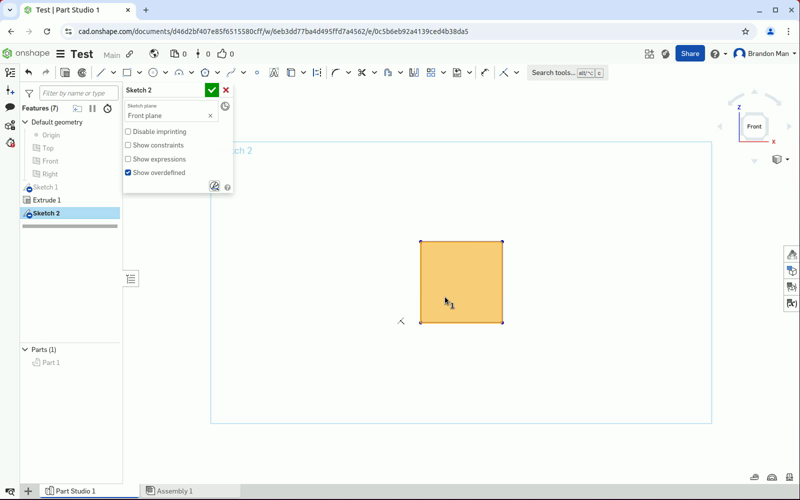
mouse_move(73, 352)
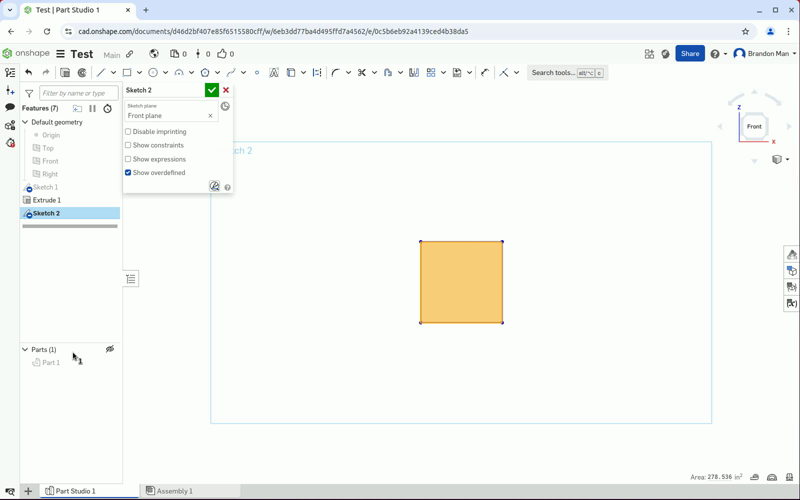
key(shift+y)
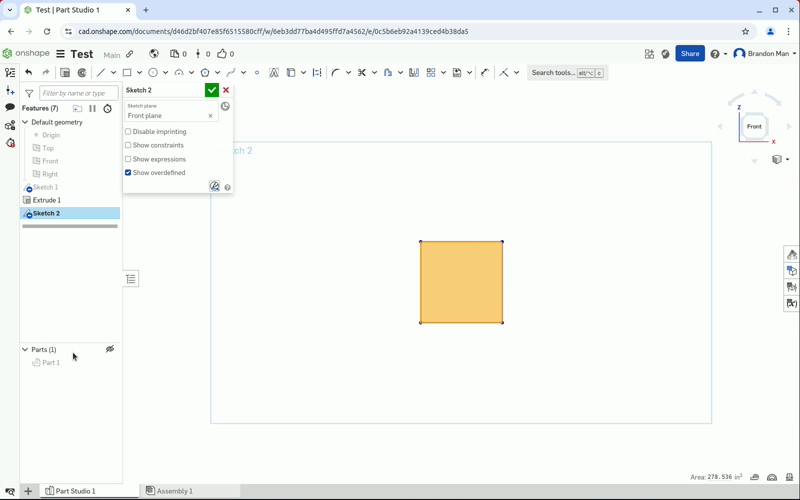
key(shift+e)
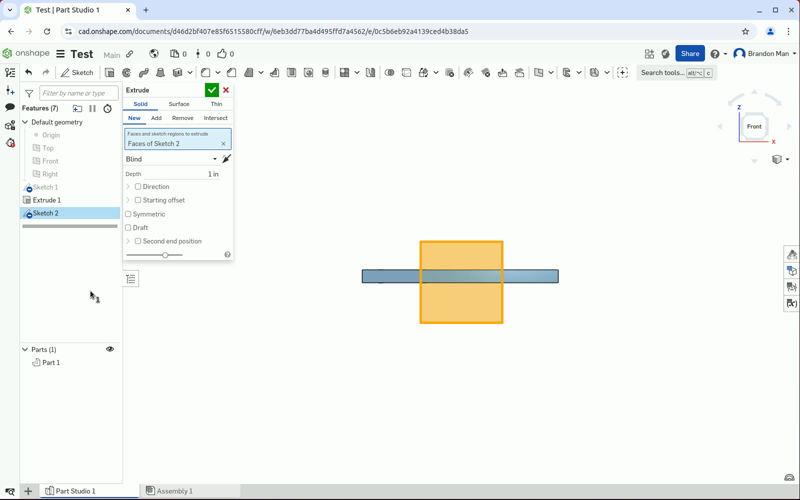
mouse_move(143, 106)
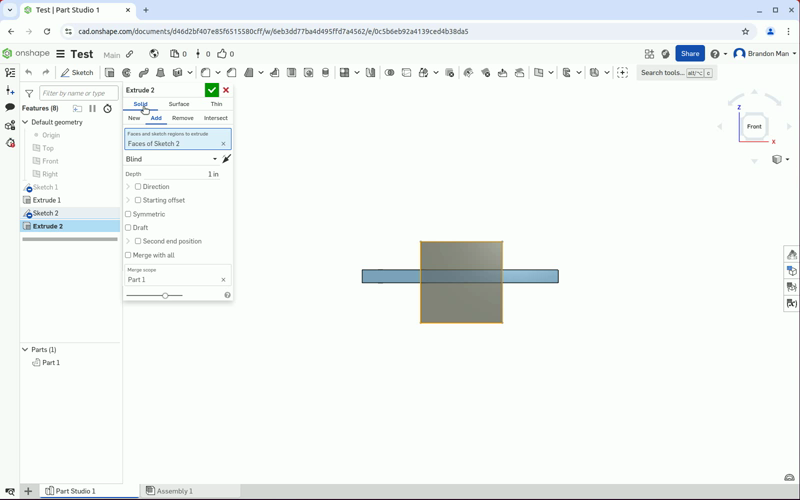
click(143, 106)
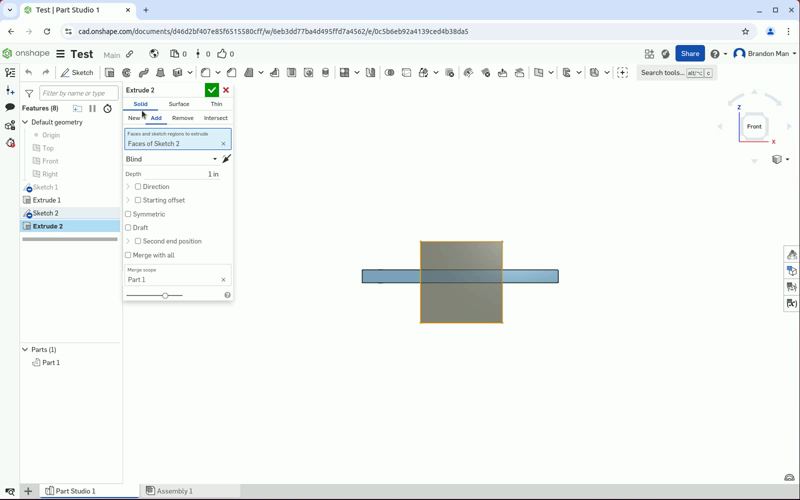
mouse_move(137, 120)
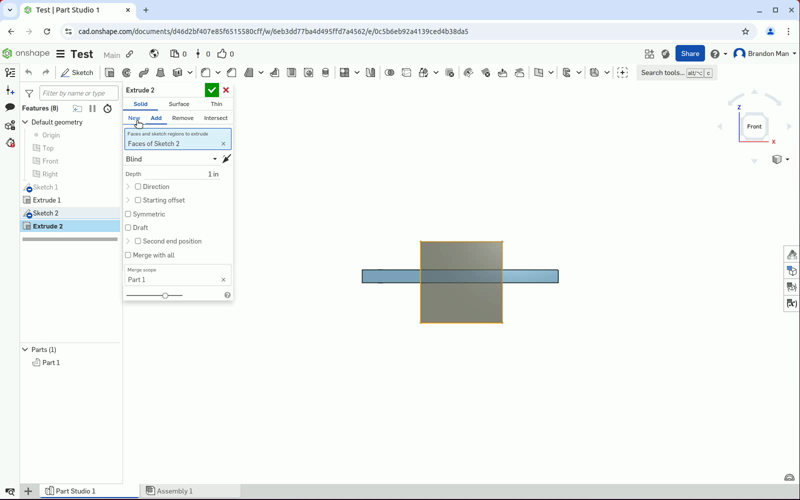
click(137, 120)
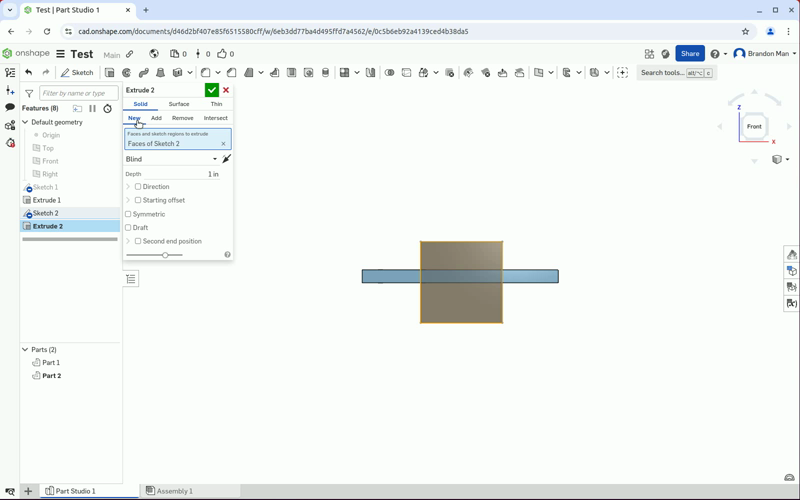
key(tab, 4)
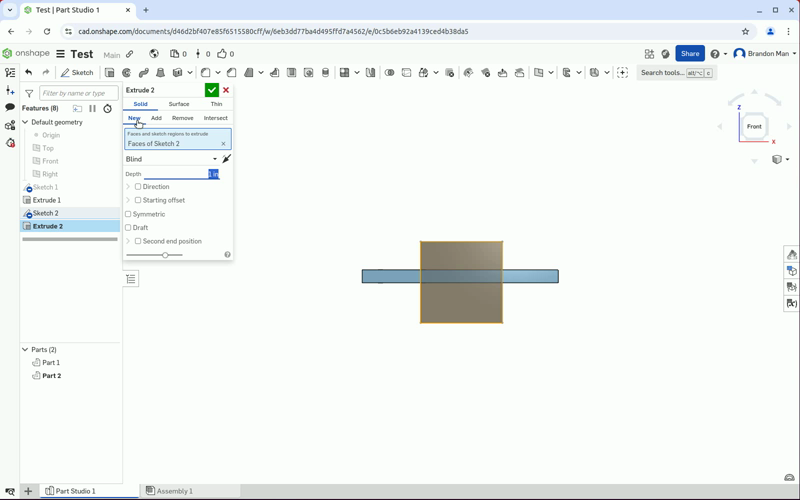
text(2.648)
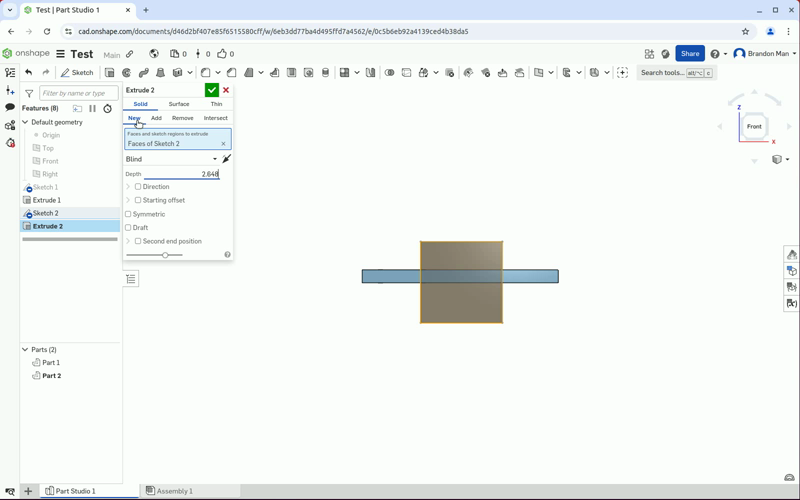
key(enter)
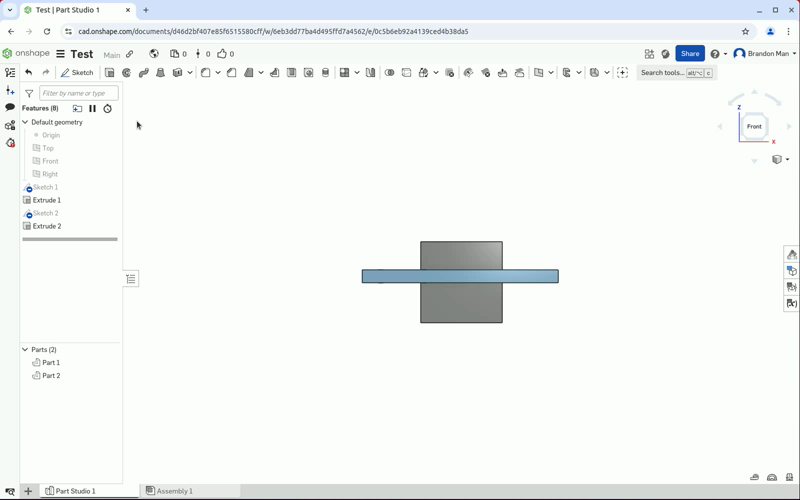
key(shift+h)
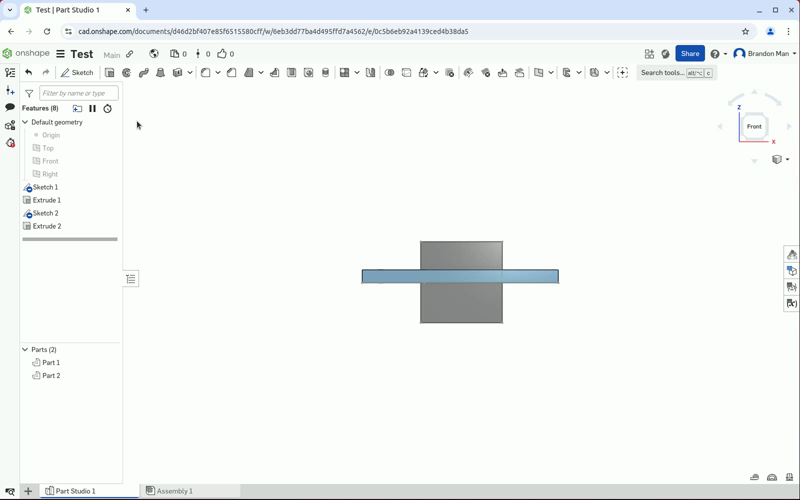
key(shift+h)
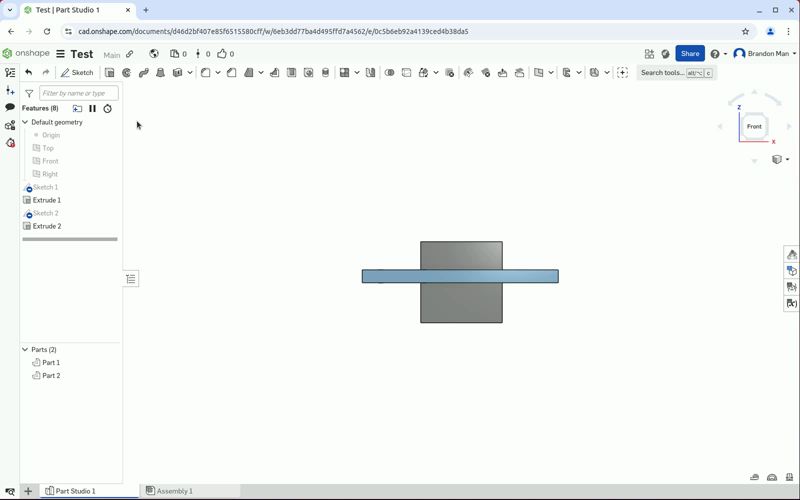
mouse_move(73, 189)
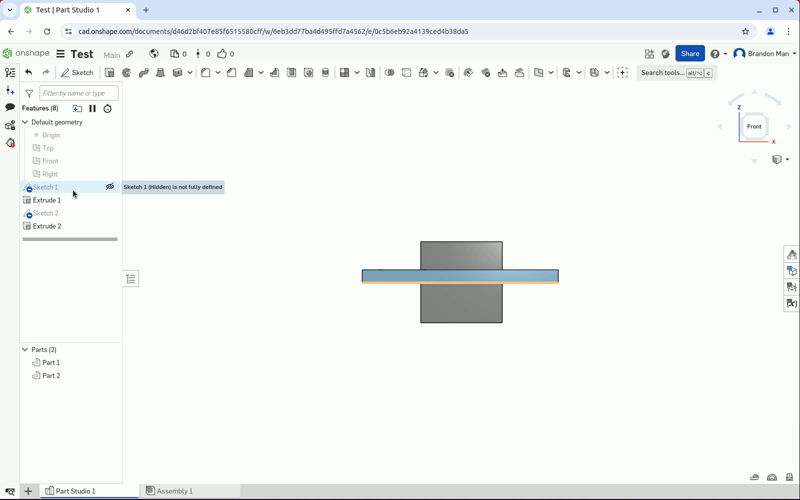
click(73, 189)
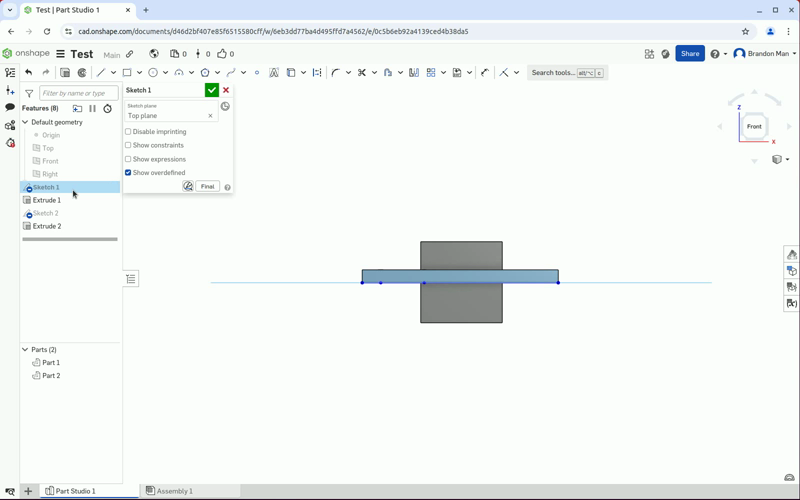
mouse_move(229, 92)
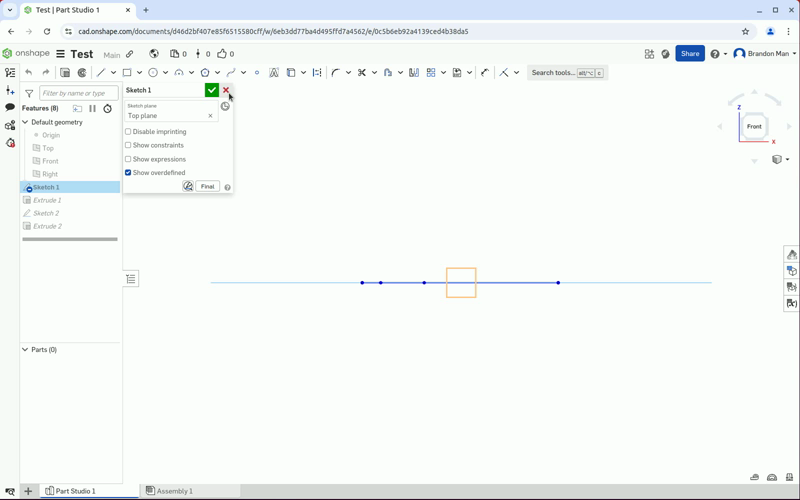
click(229, 92)
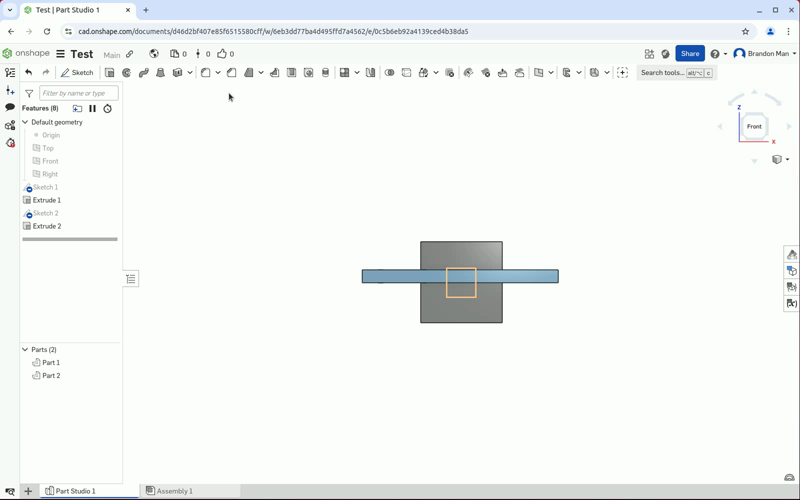
mouse_move(73, 352)
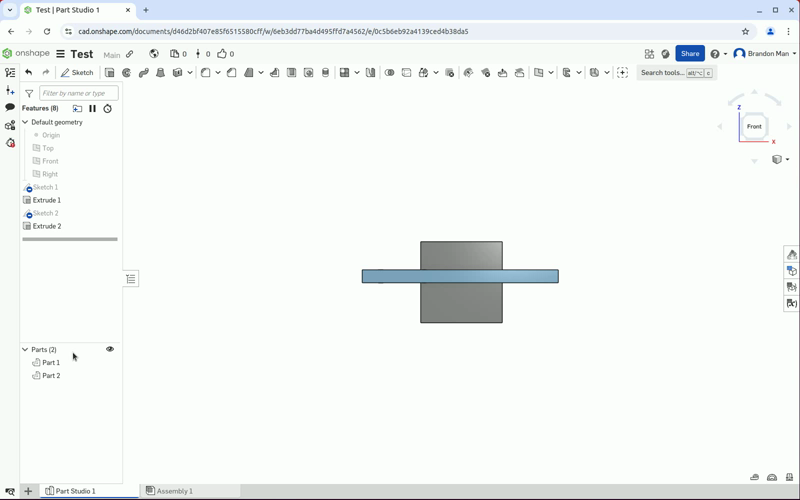
key(y)
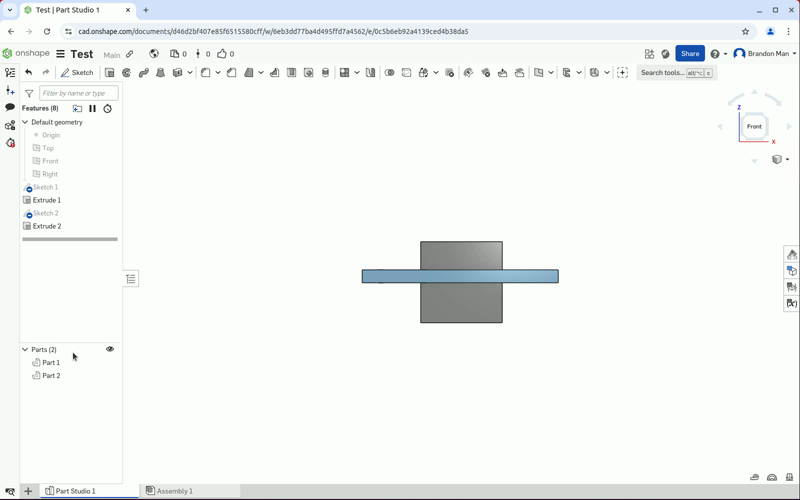
key(shift+p)
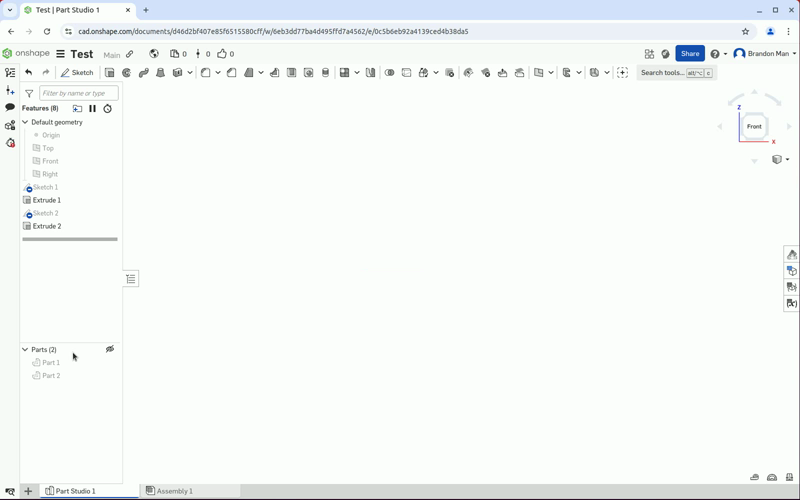
key(space)
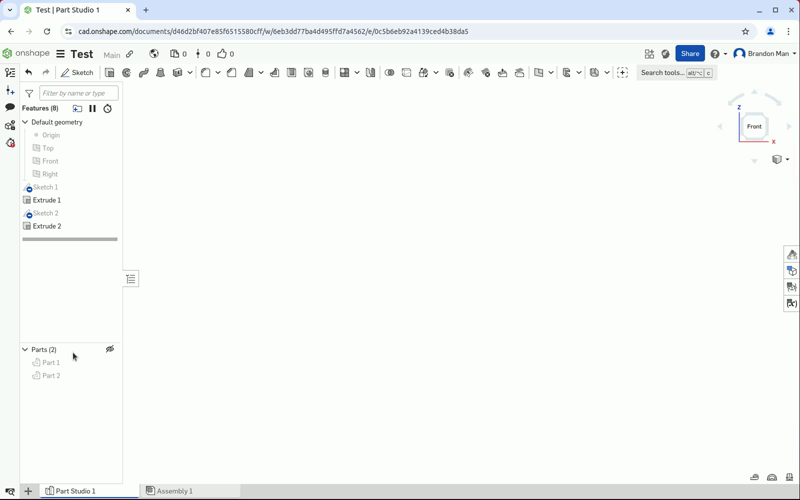
key_down(shift)
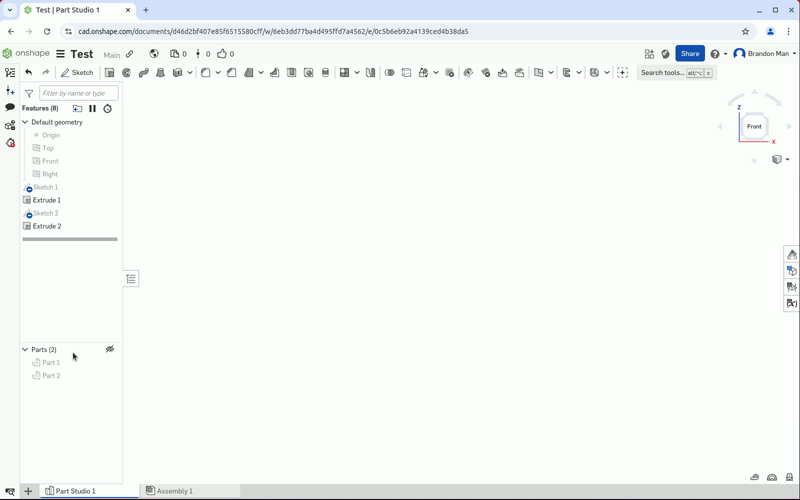
key(down)
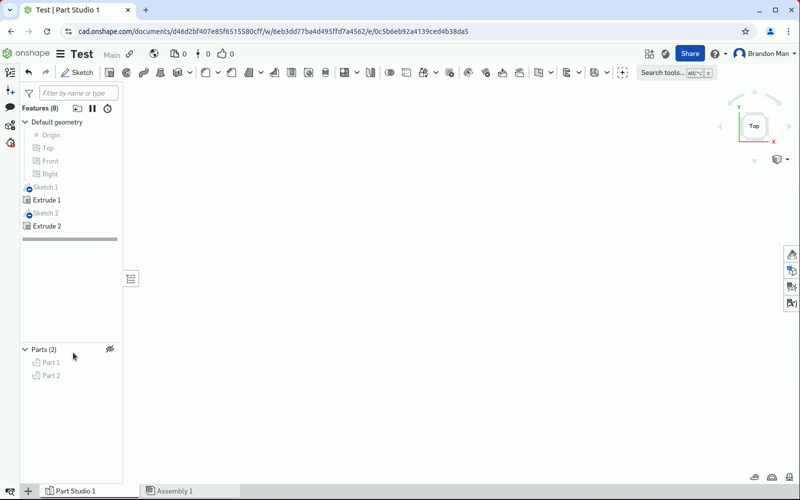
key_up(shift)
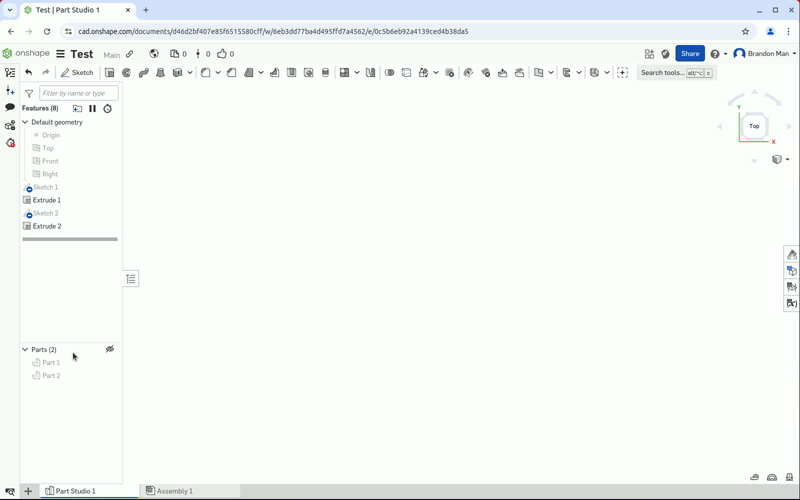
mouse_move(73, 352)
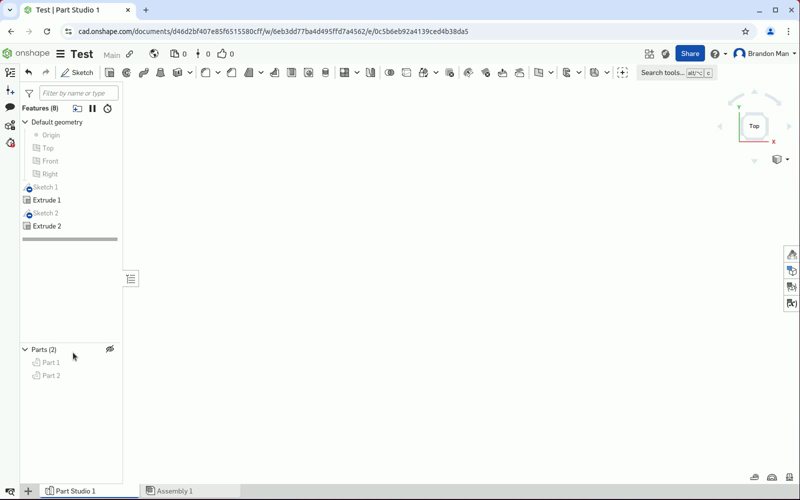
key(shift+y)
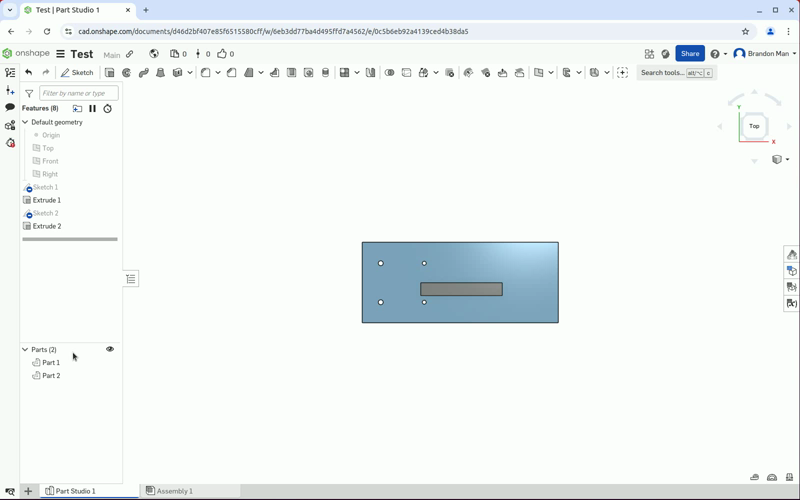
mouse_move(541, 75)
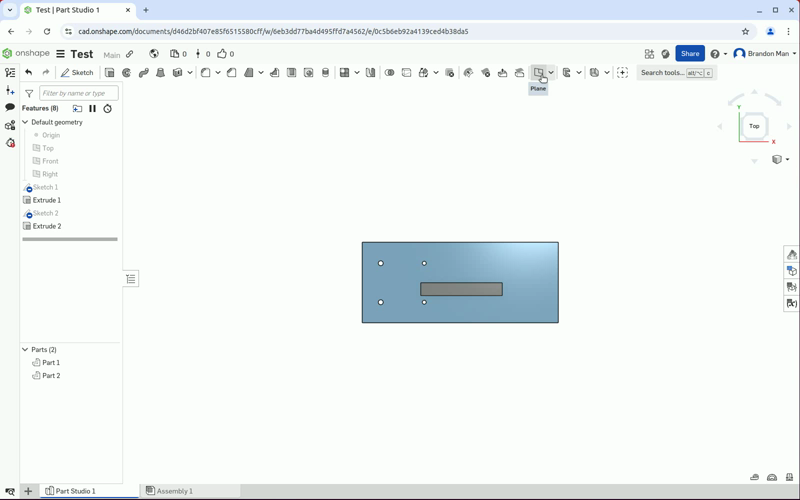
click(541, 75)
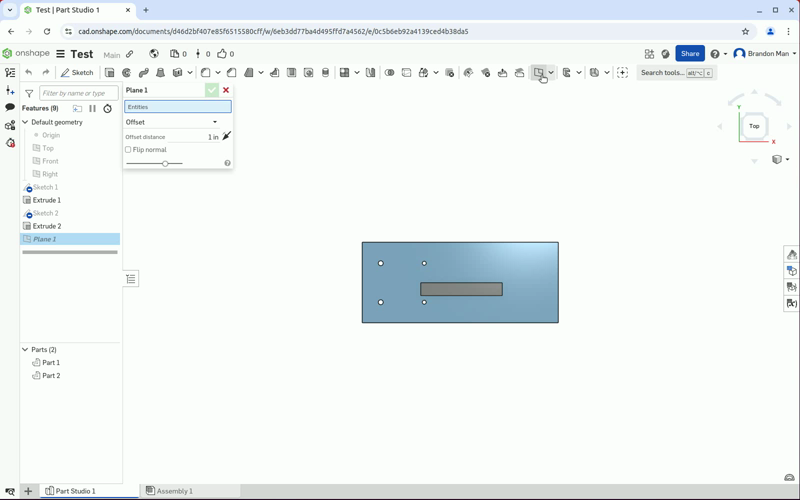
mouse_move(73, 150)
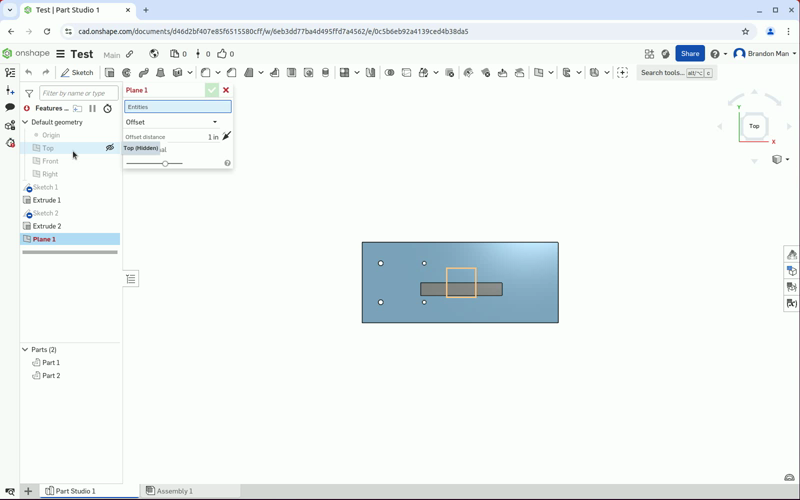
click(73, 150)
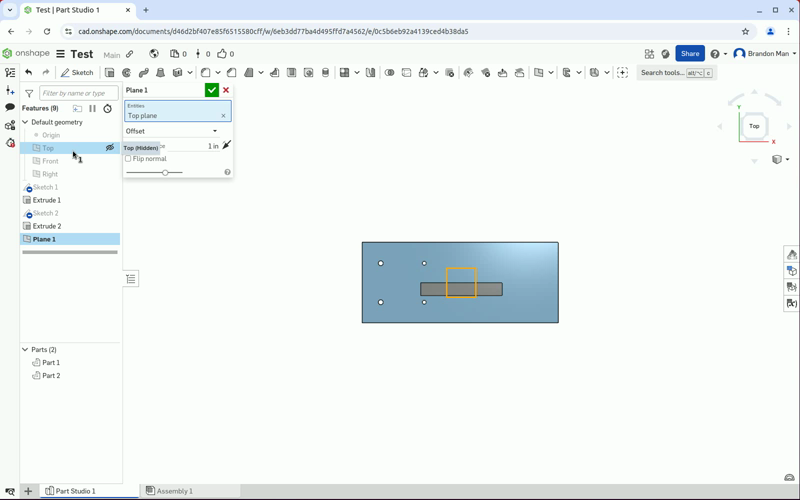
key(tab, 2)
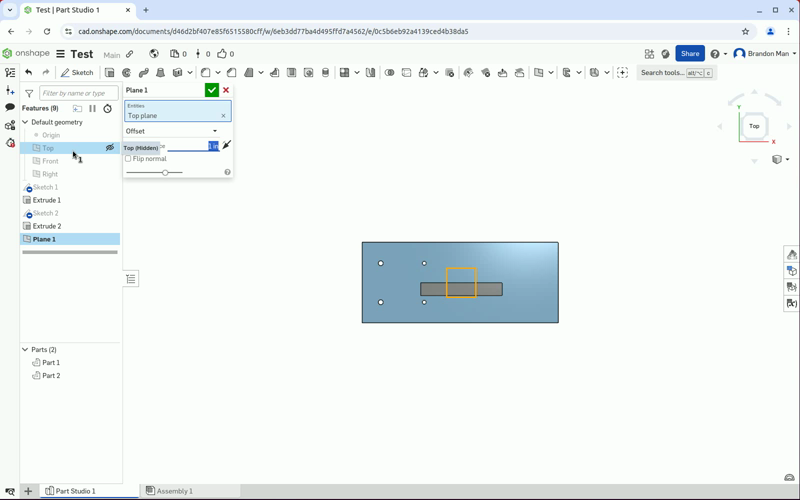
text(8.196)
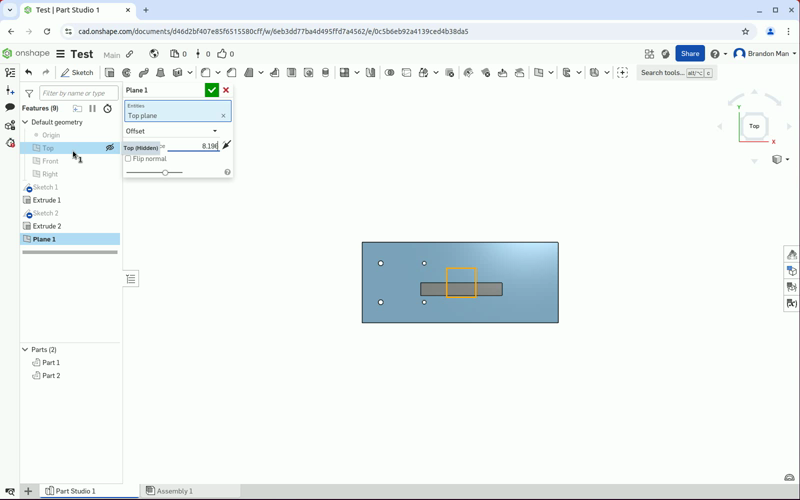
key(enter, 2)
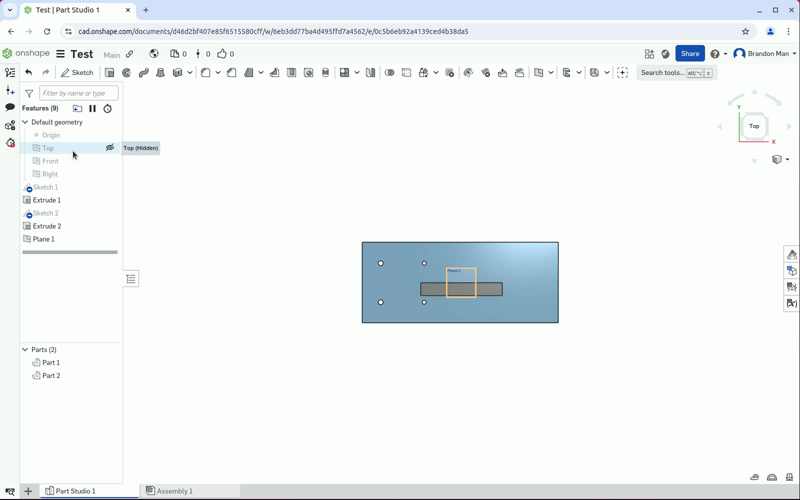
key(shift+s)
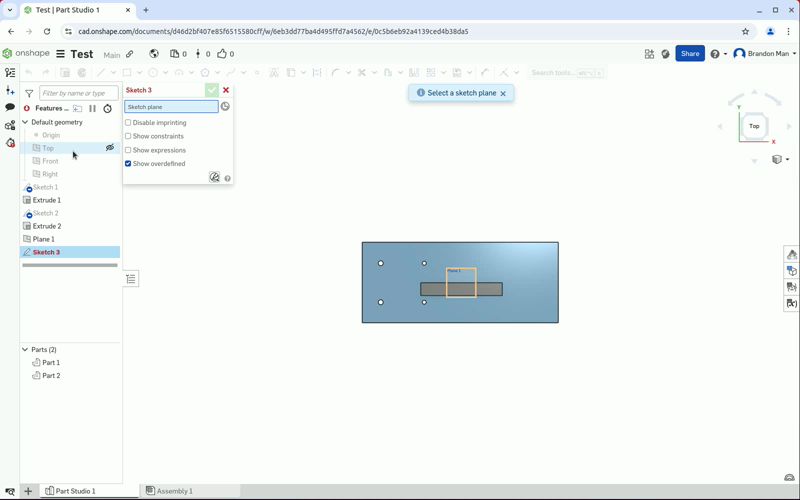
mouse_move(73, 241)
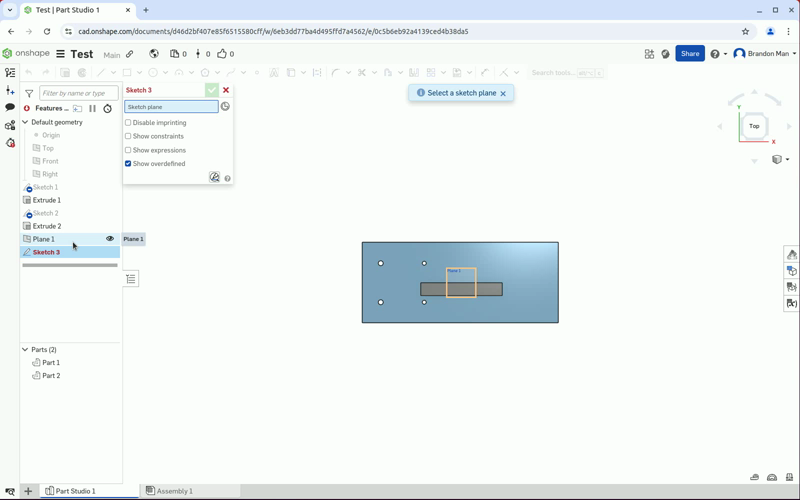
click(73, 241)
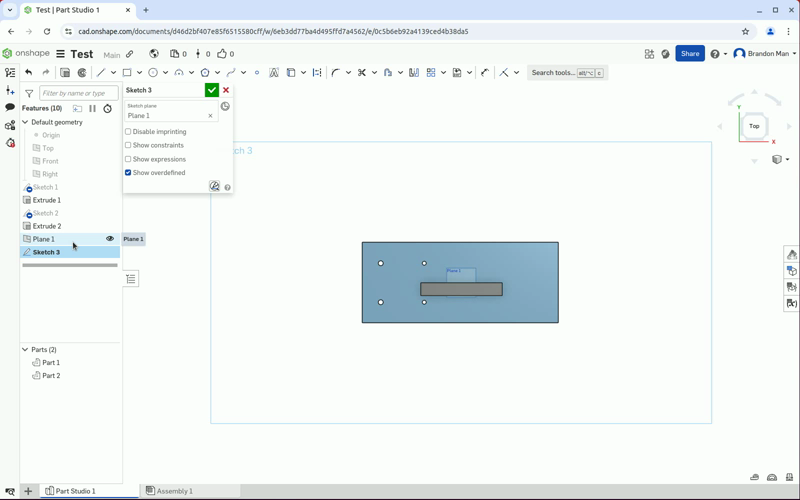
mouse_move(73, 352)
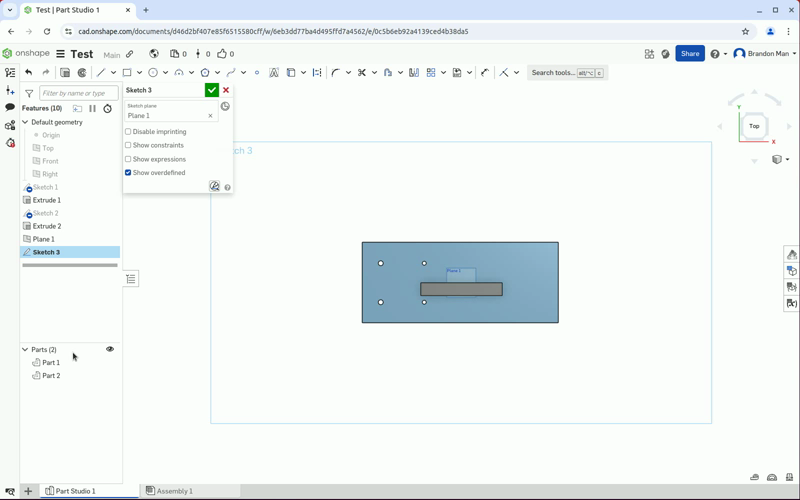
key(y)
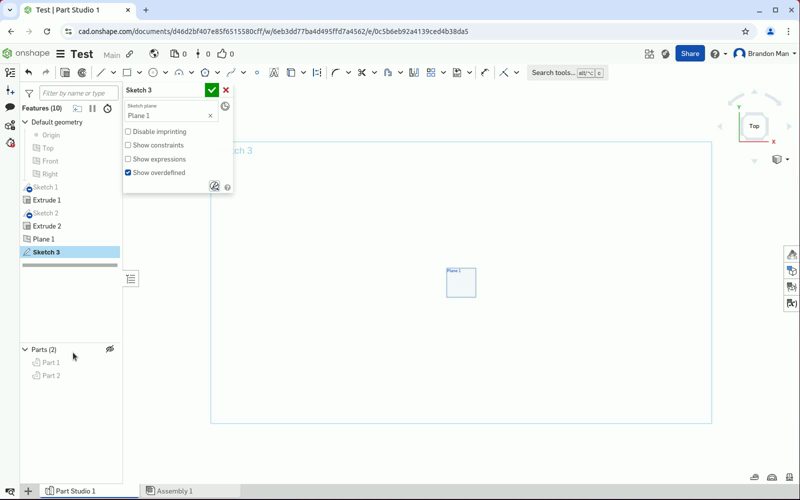
key(c)
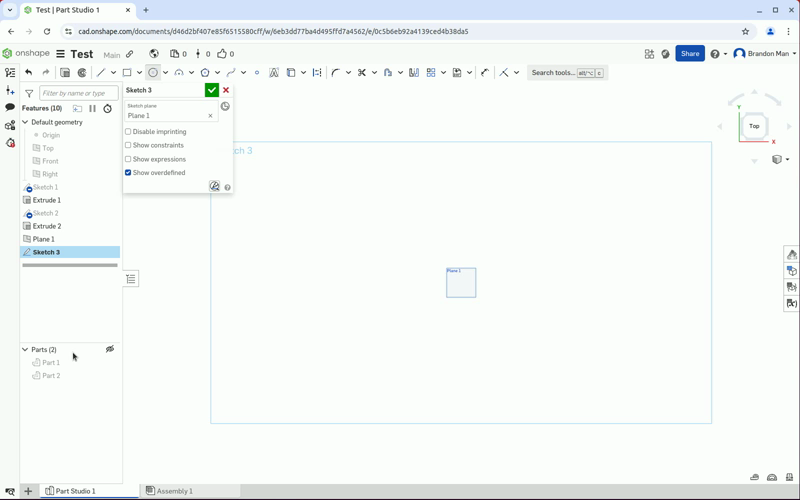
key_down(shift)
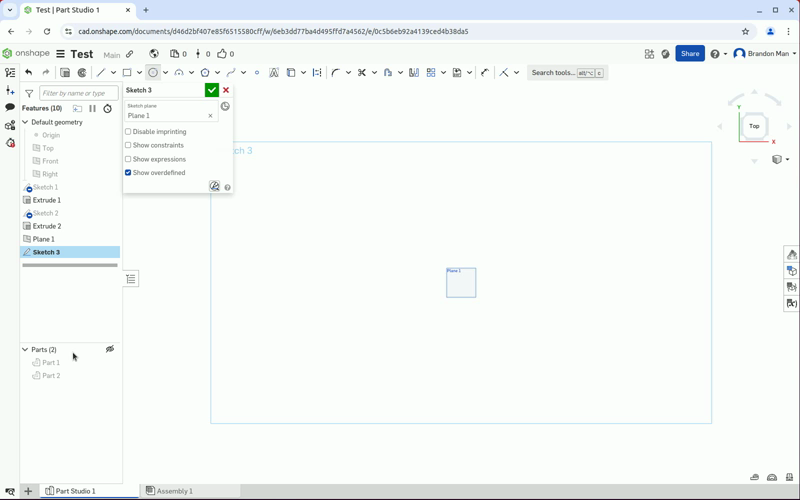
mouse_move(439, 290)
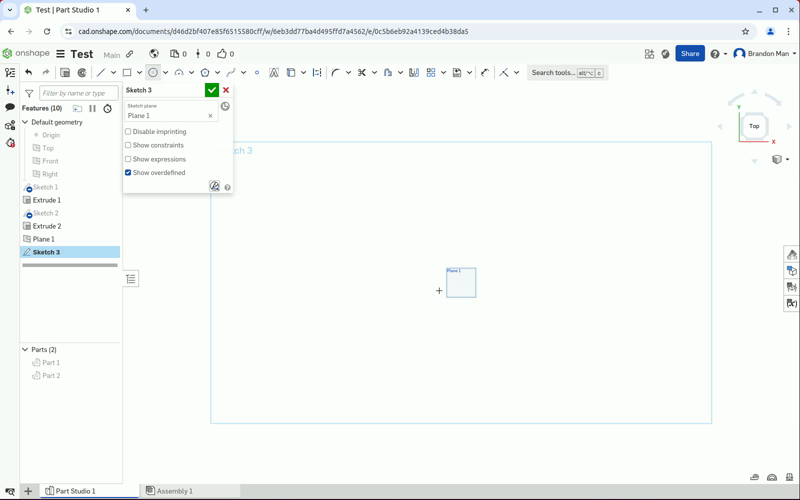
click(439, 290)
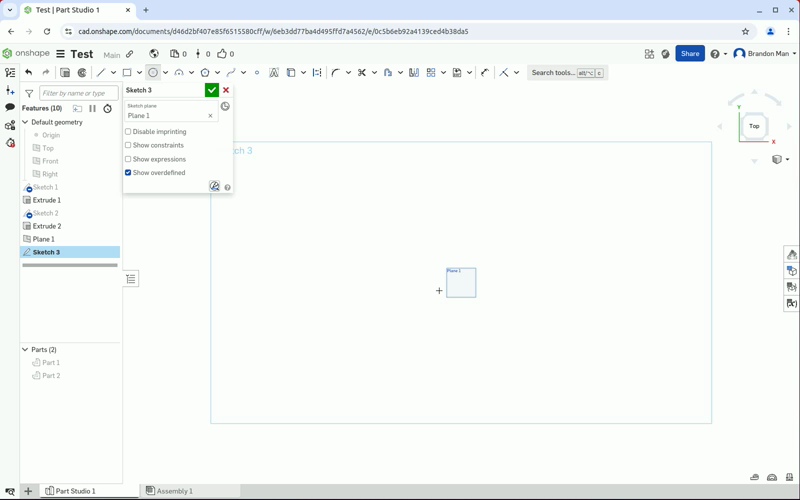
key_up(shift)
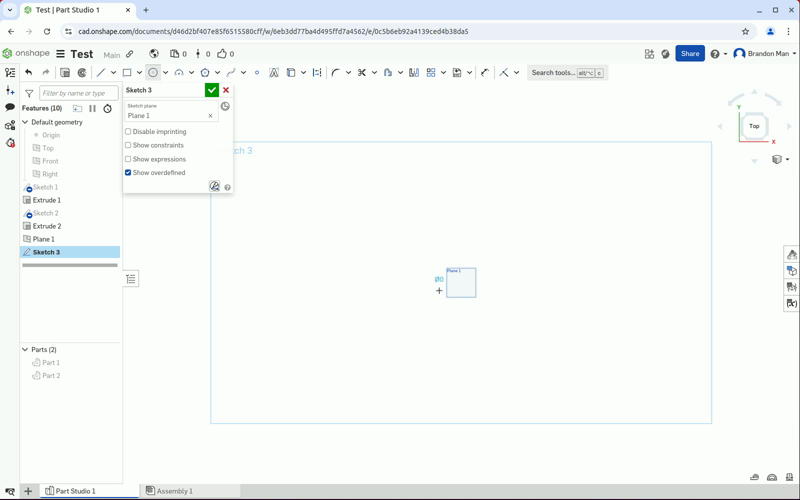
mouse_move(442, 290)
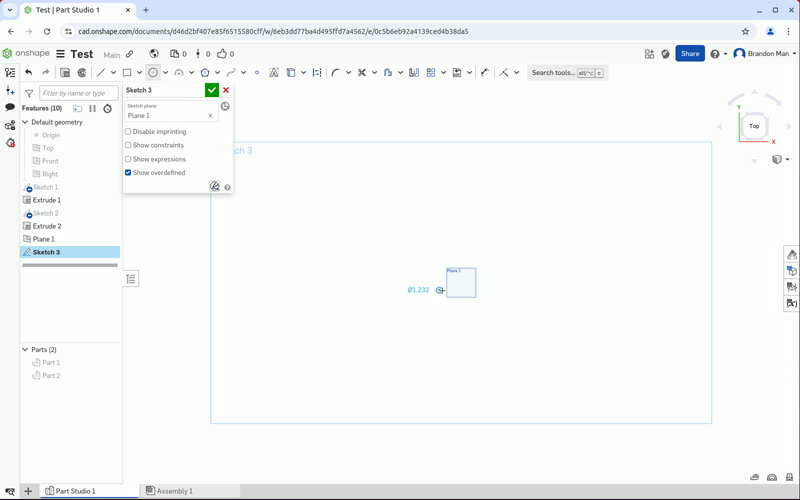
click(442, 290)
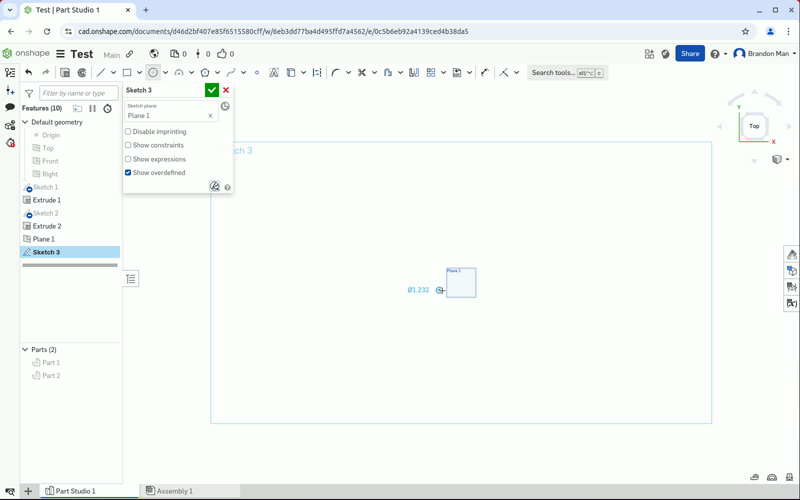
key(esc)
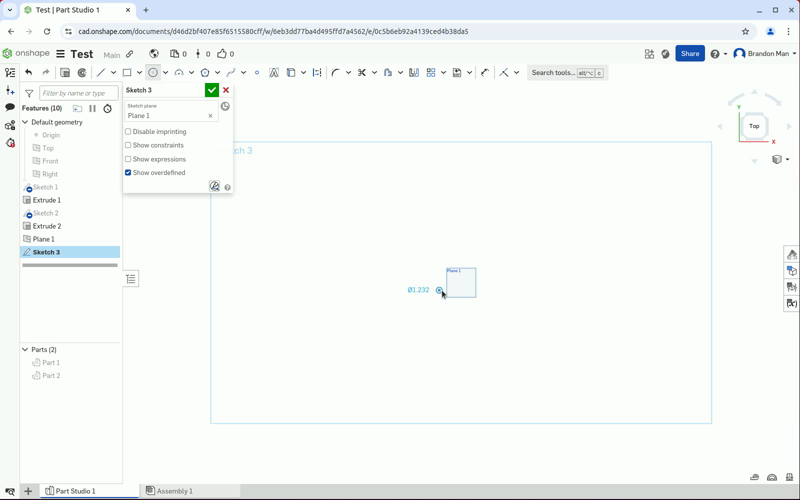
mouse_move(437, 289)
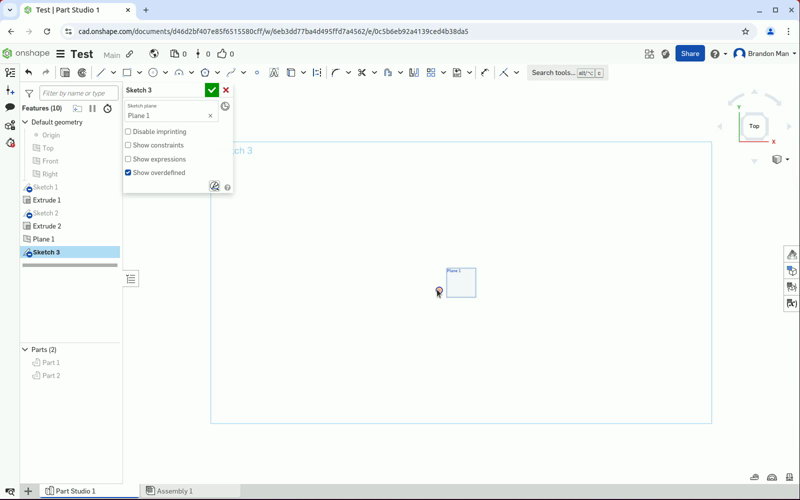
scroll(6)
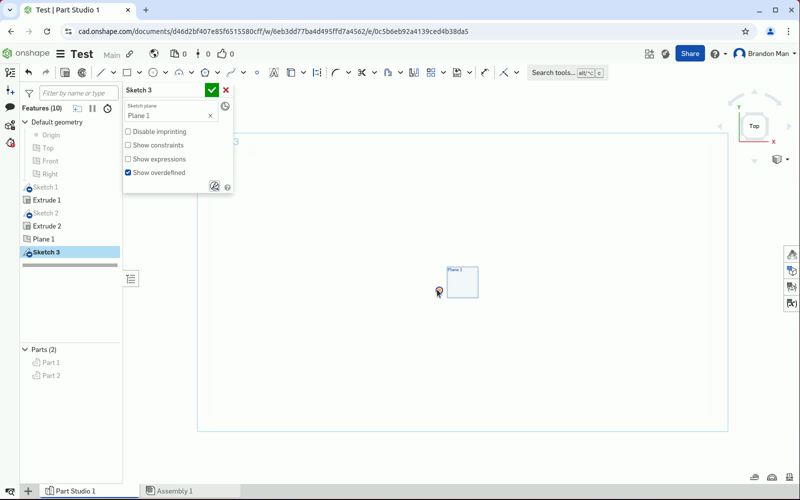
scroll(6)
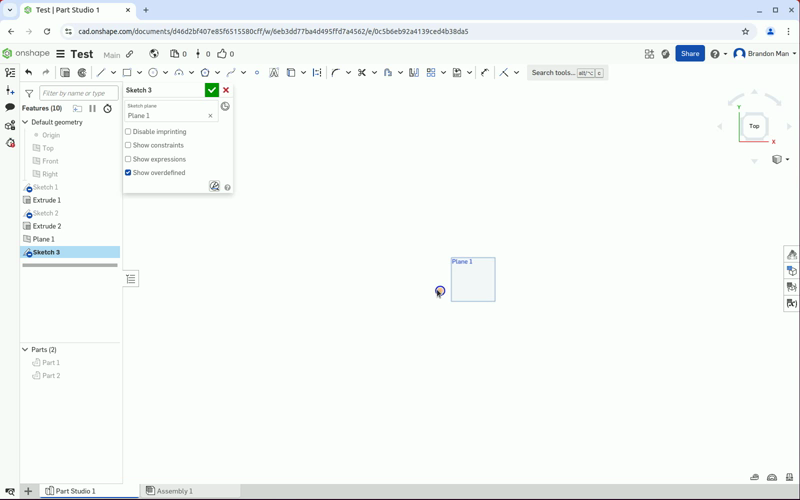
scroll(6)
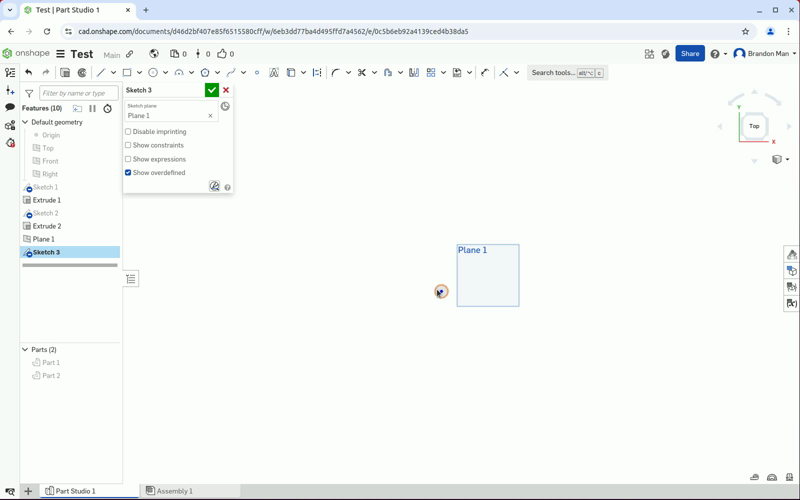
scroll(6)
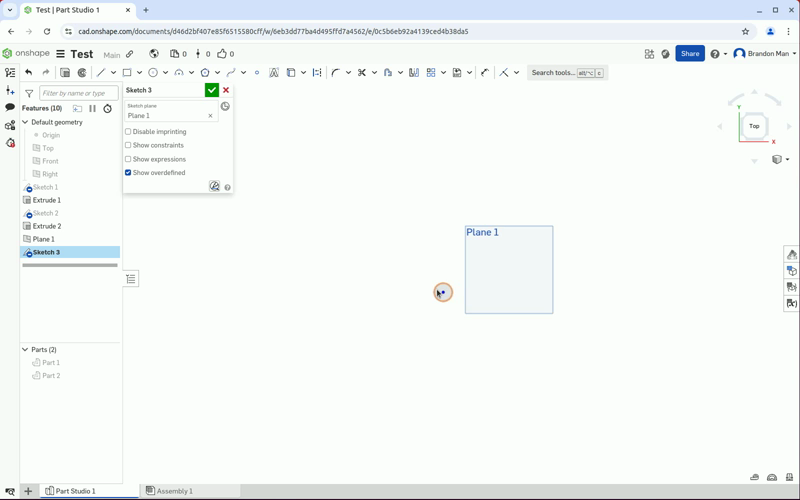
scroll(6)
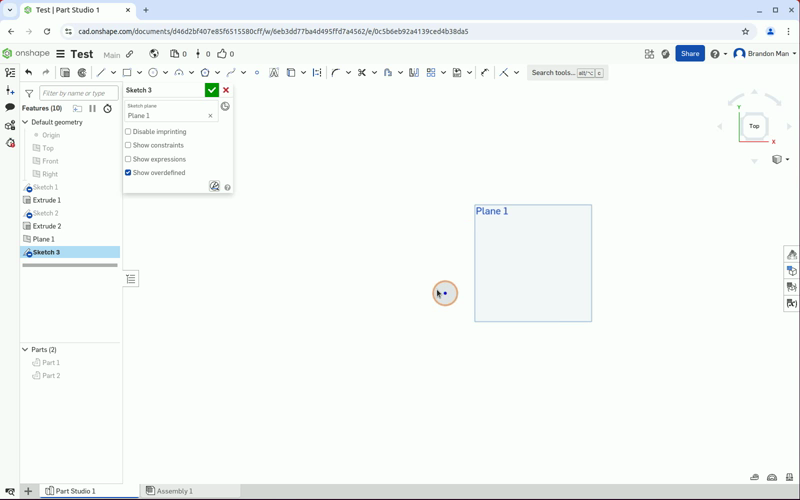
scroll(6)
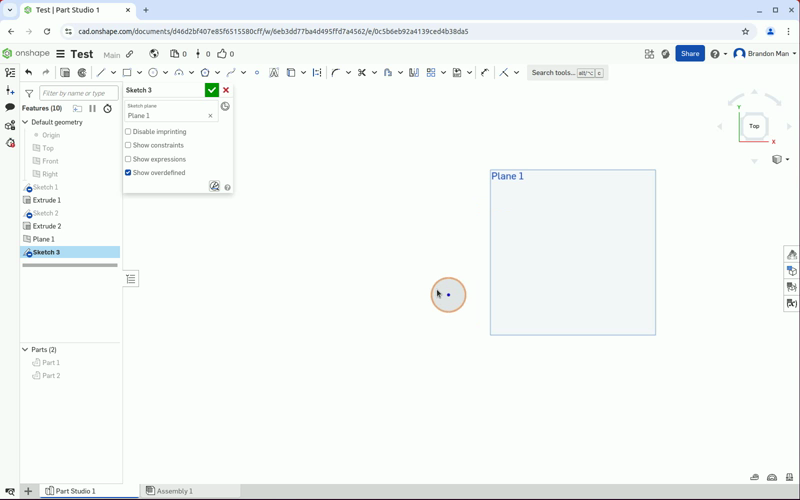
scroll(6)
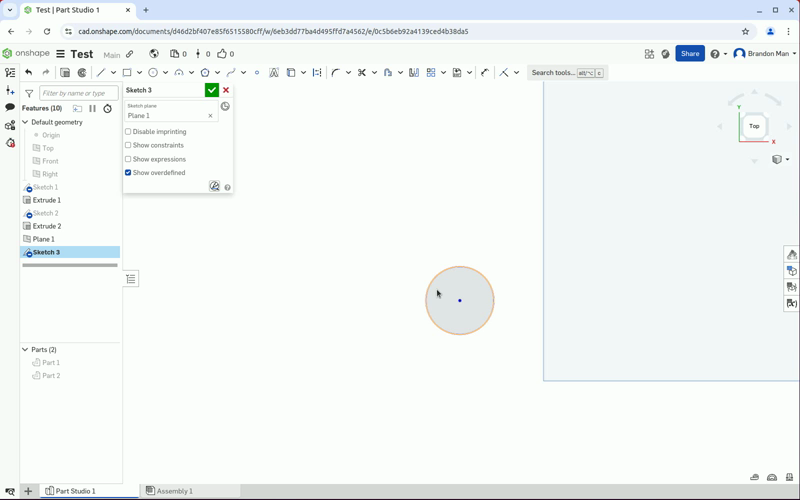
click(437, 289)
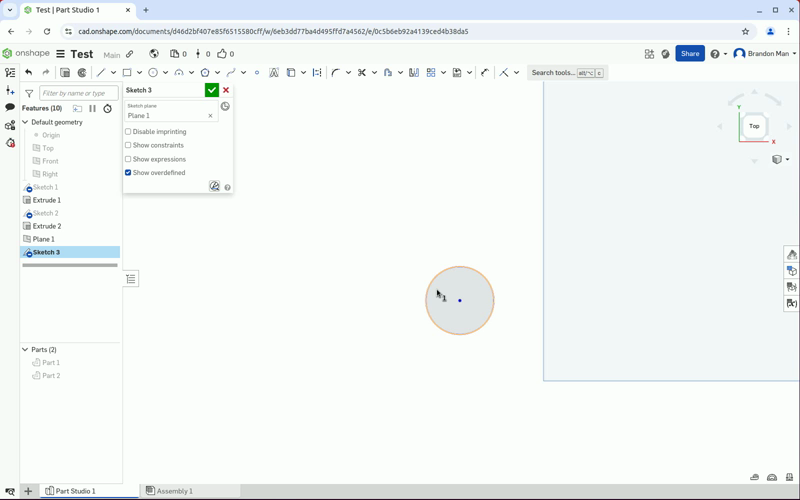
scroll(-6)
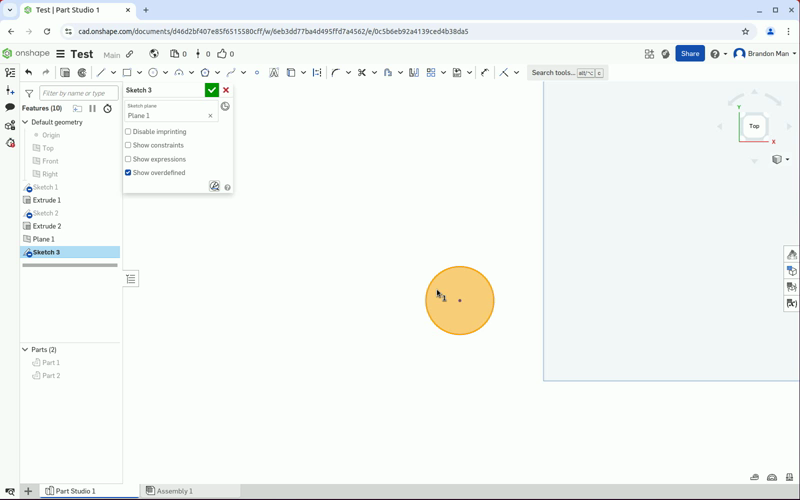
scroll(-6)
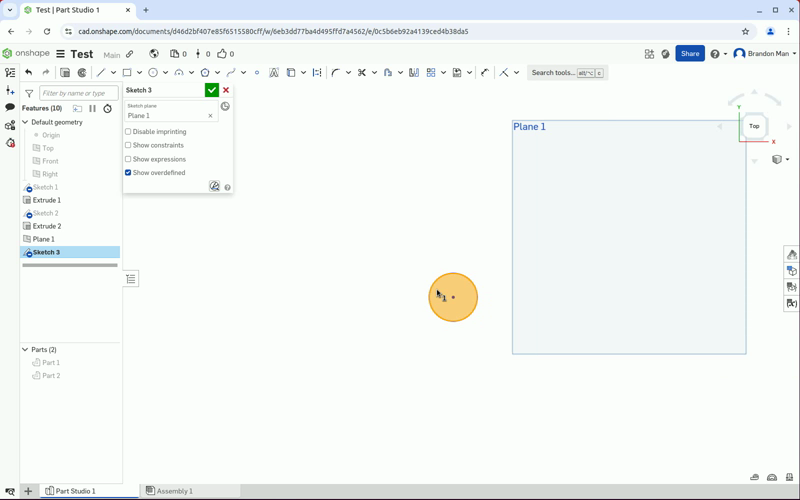
scroll(-6)
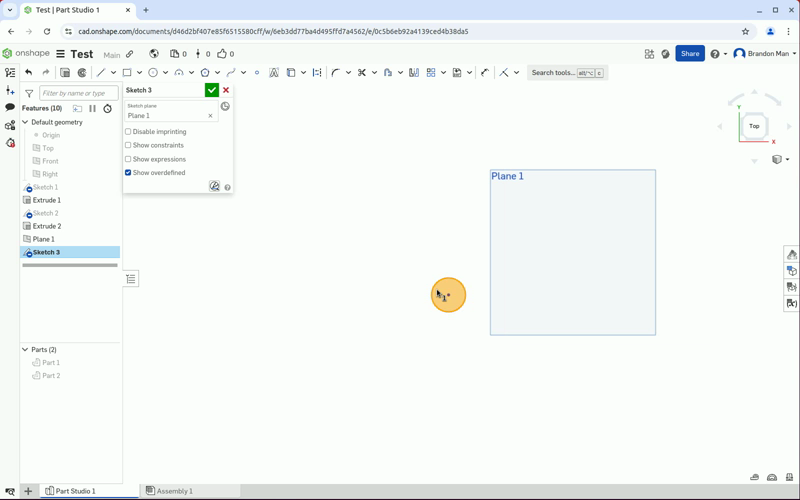
scroll(-6)
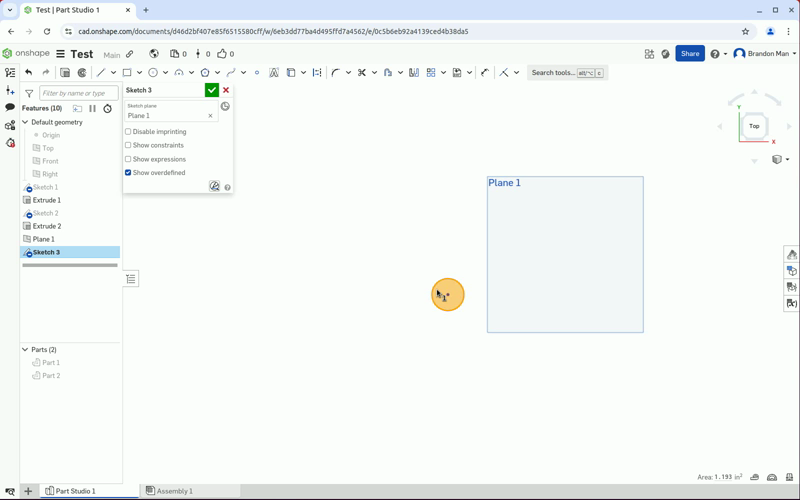
scroll(-6)
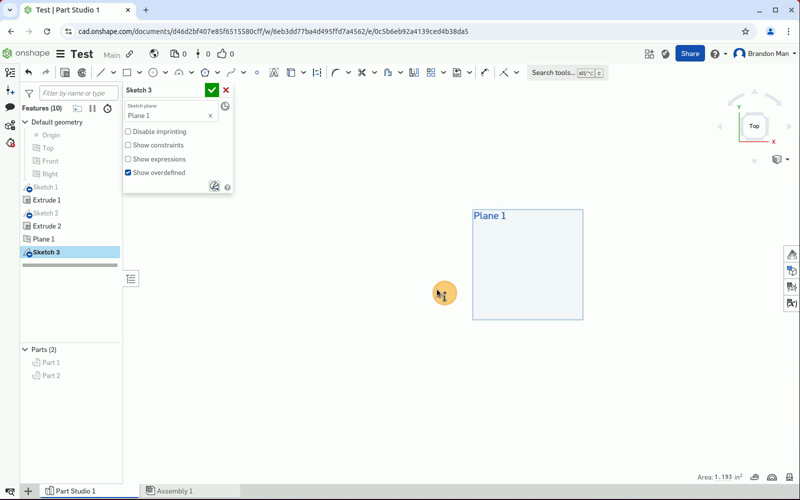
scroll(-6)
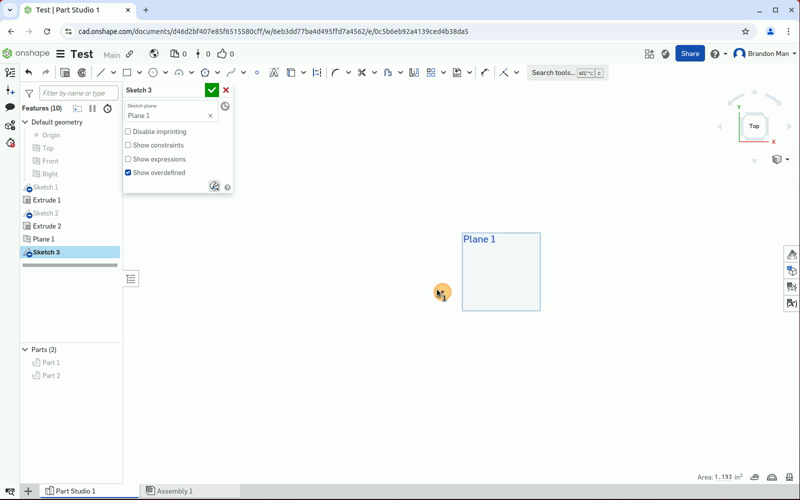
scroll(-6)
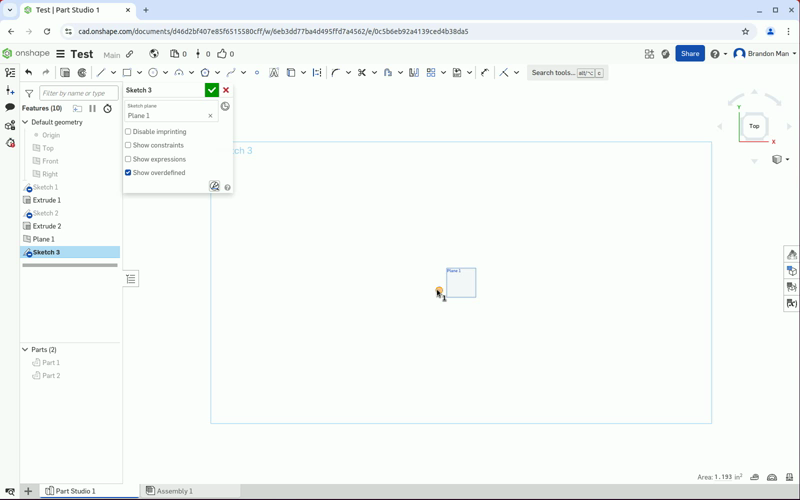
mouse_move(73, 352)
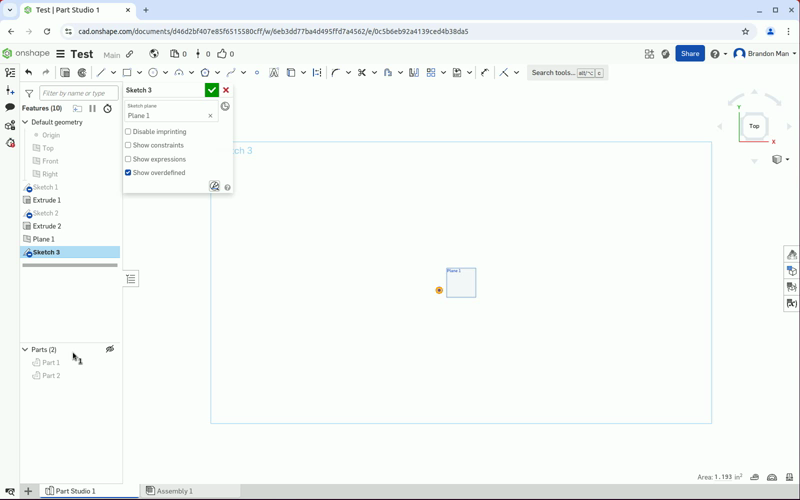
key(shift+y)
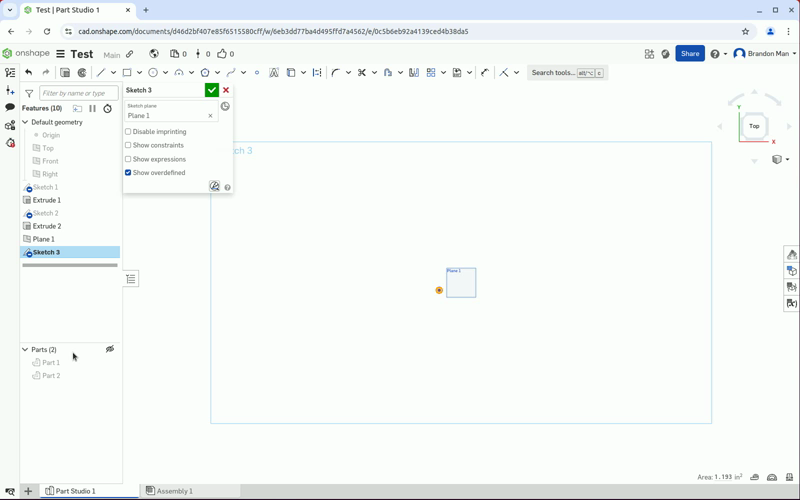
key(shift+e)
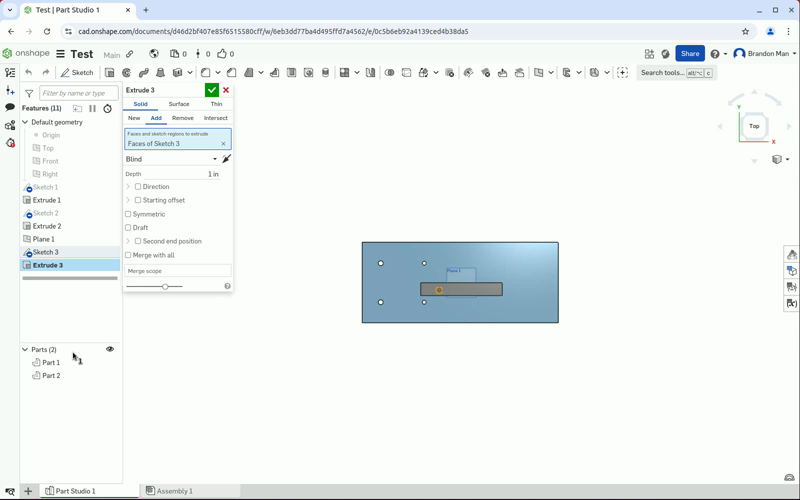
mouse_move(143, 106)
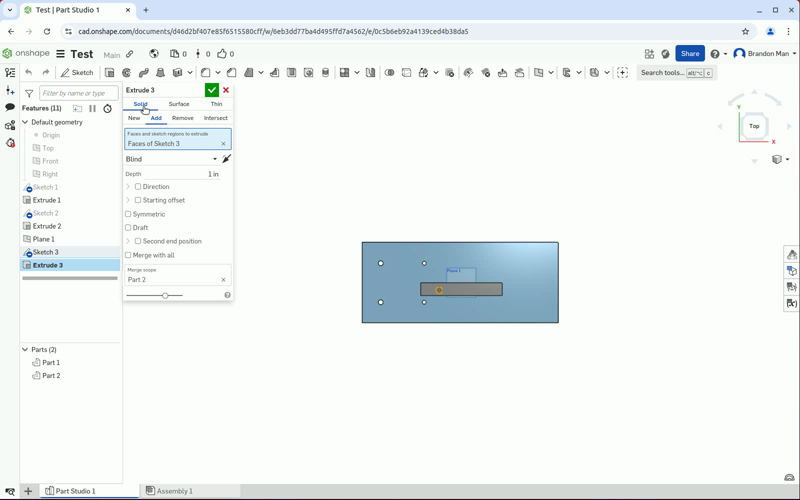
click(143, 106)
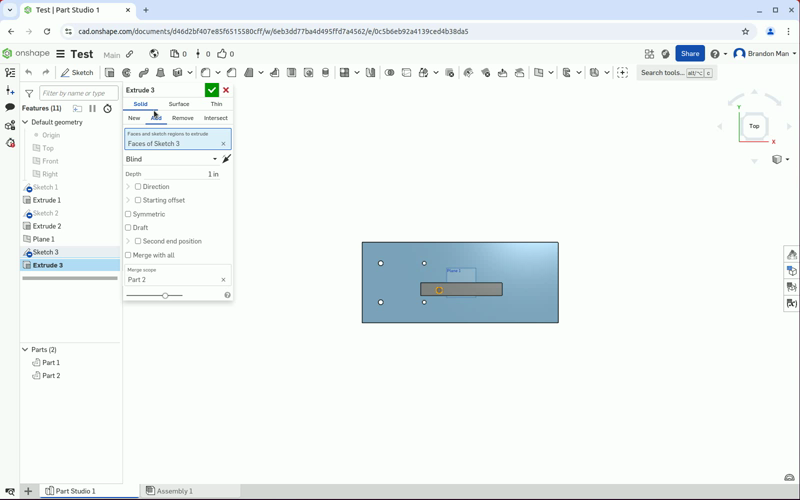
mouse_move(186, 120)
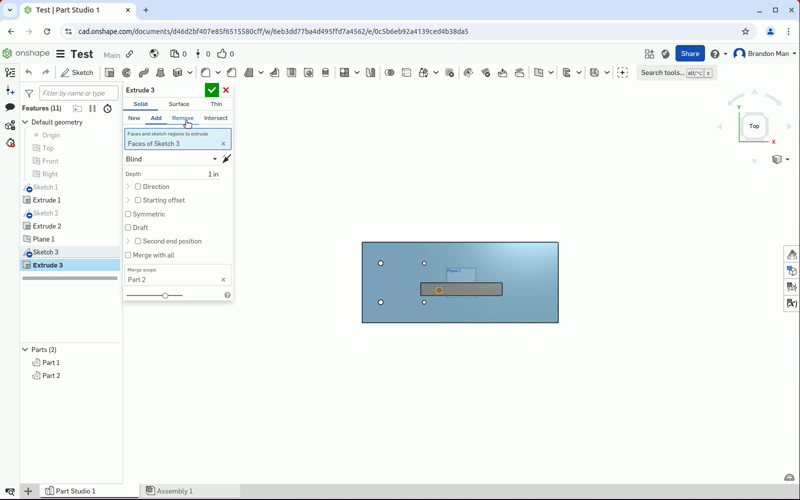
click(186, 120)
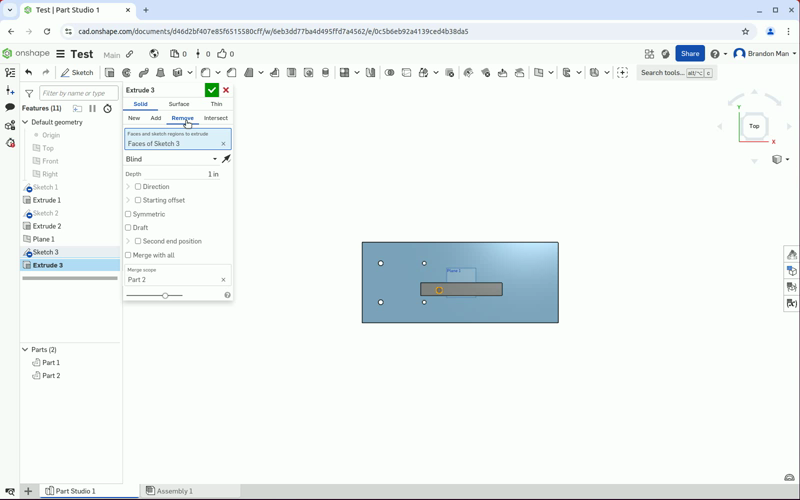
key(tab, 4)
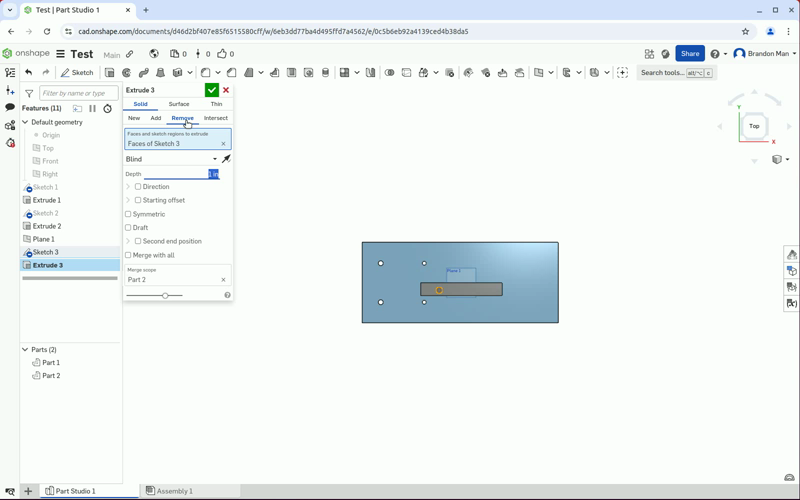
text(3.611)
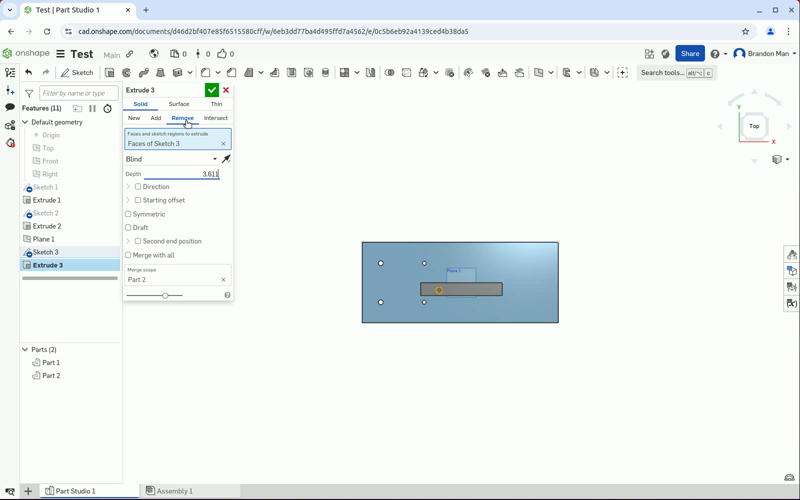
key(tab, 6)
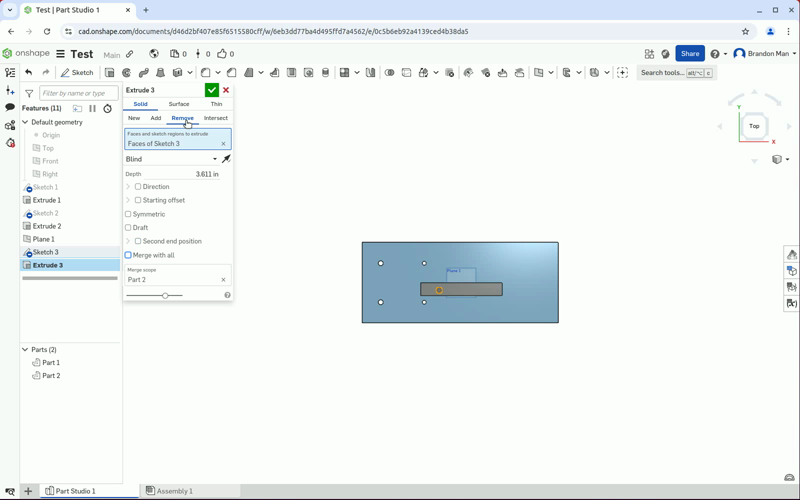
key(space)
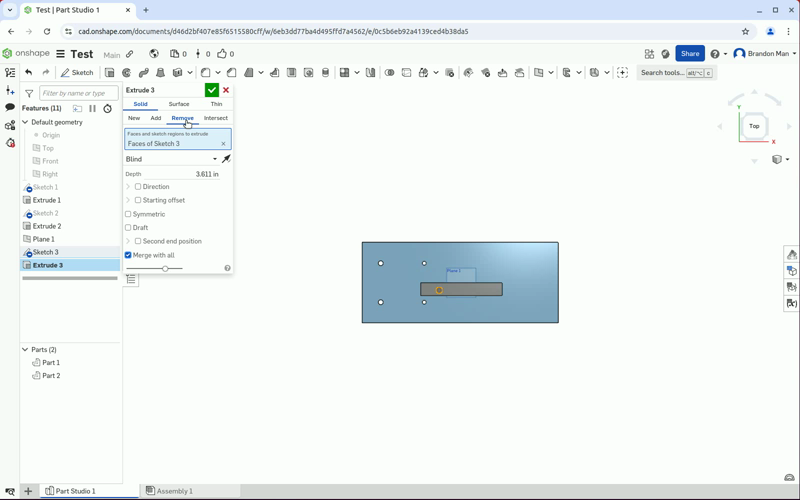
key(enter)
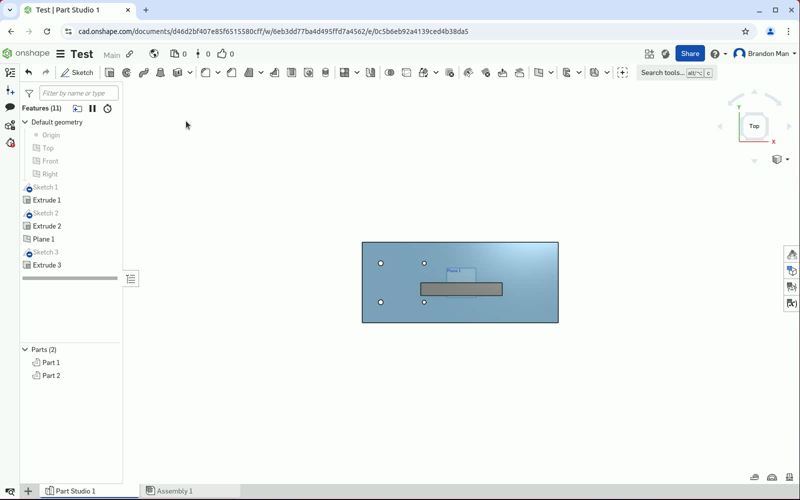
key(shift+h)
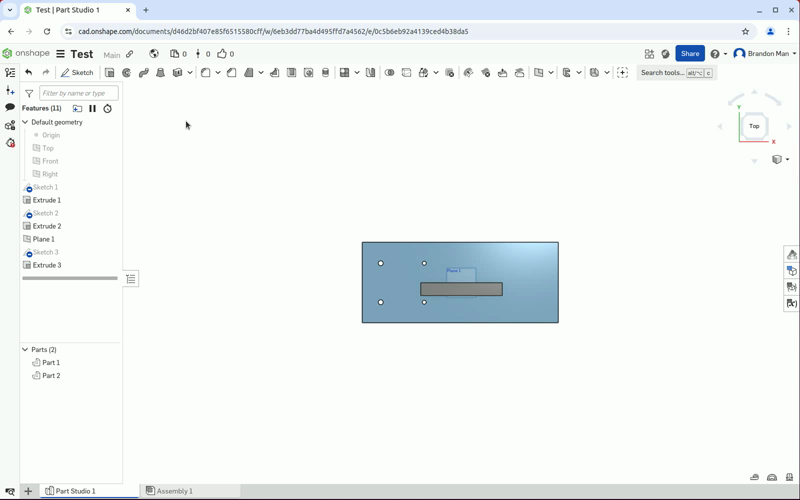
key(shift+h)
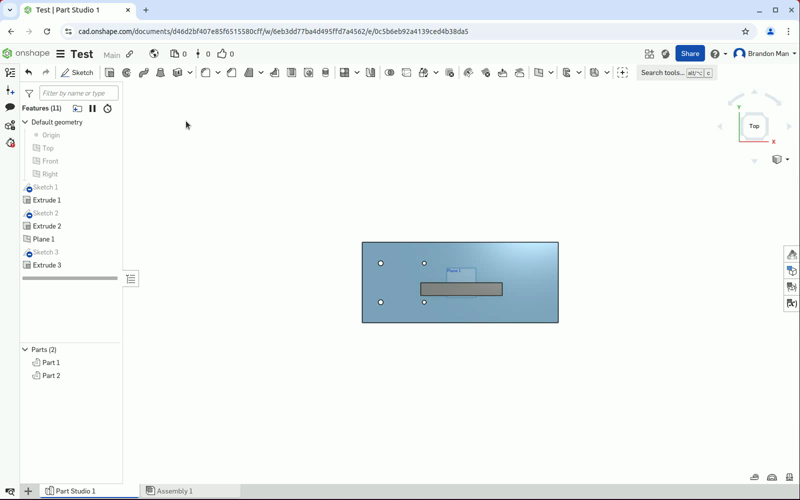
mouse_move(73, 189)
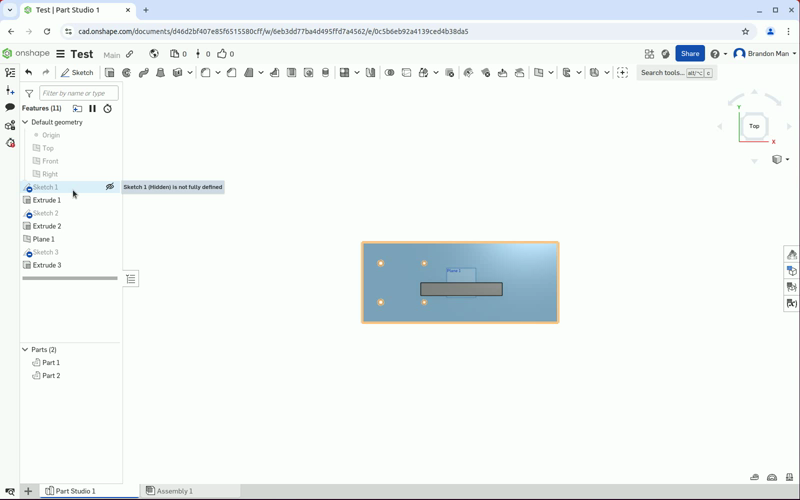
click(73, 189)
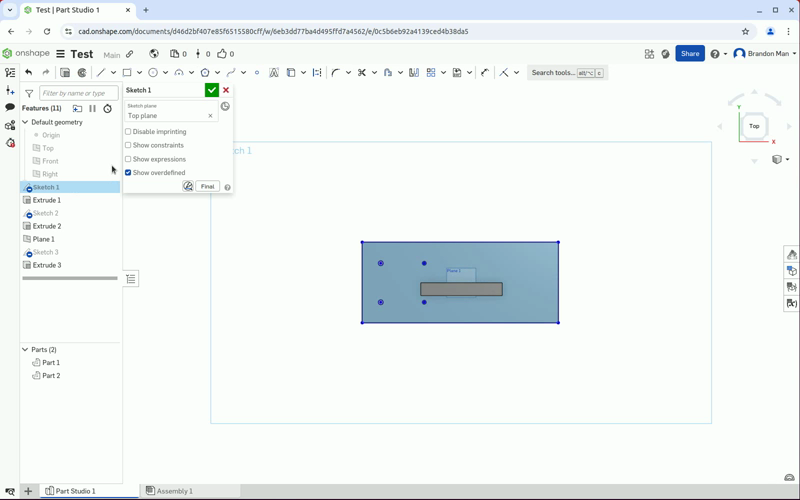
mouse_move(229, 92)
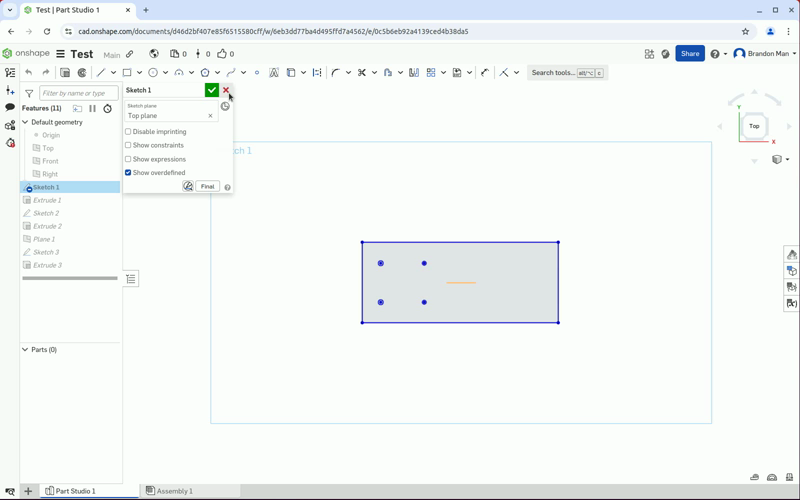
click(229, 92)
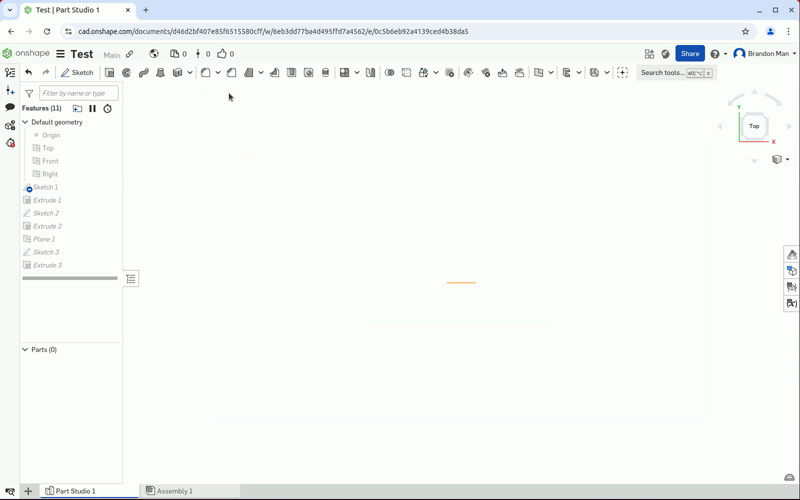
key(shift+s)
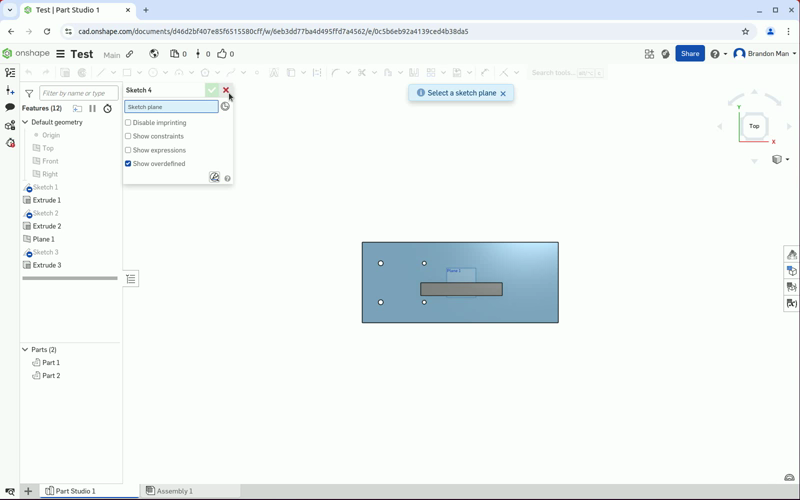
mouse_move(73, 241)
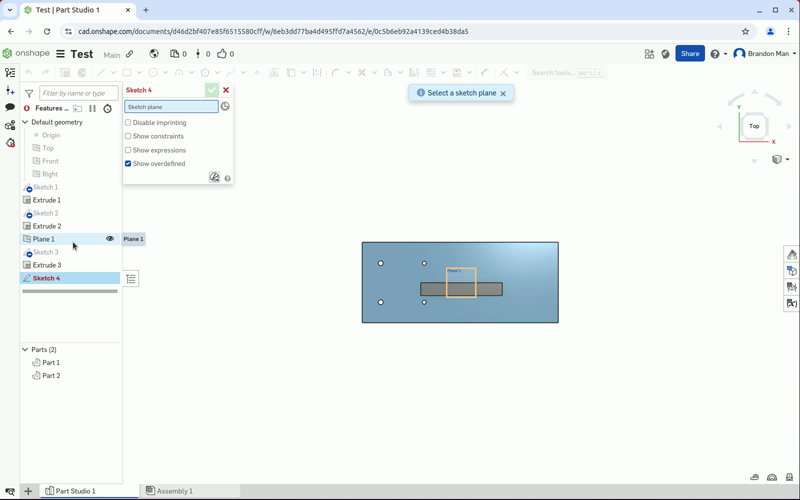
click(73, 241)
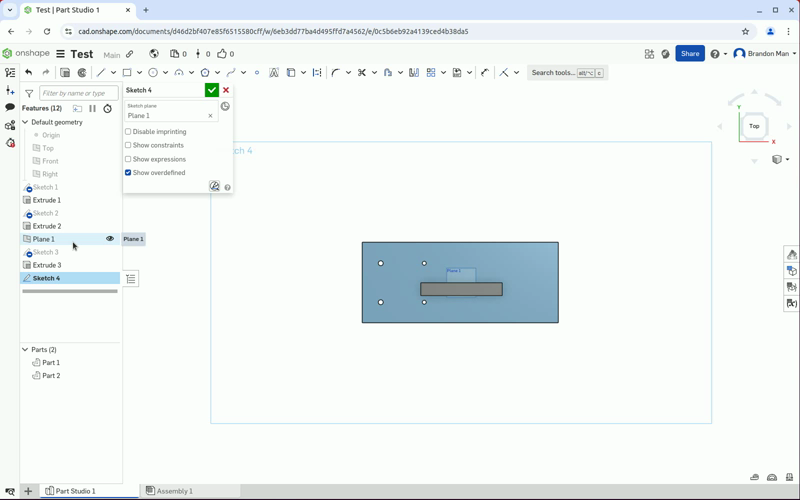
mouse_move(73, 352)
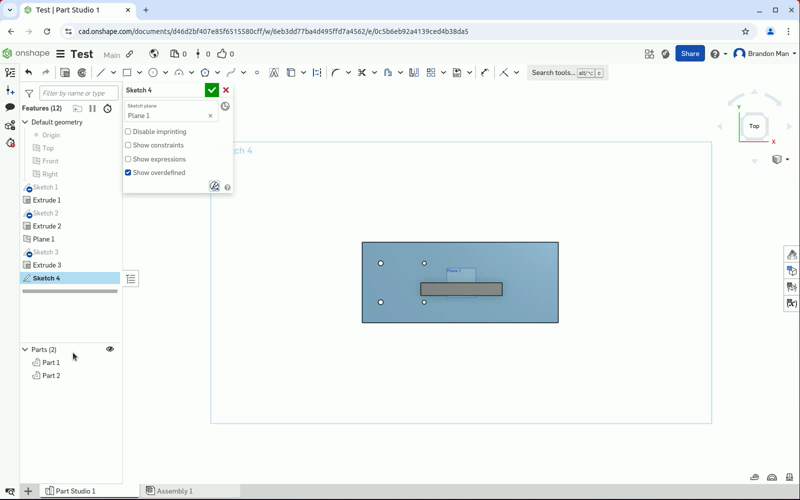
key(y)
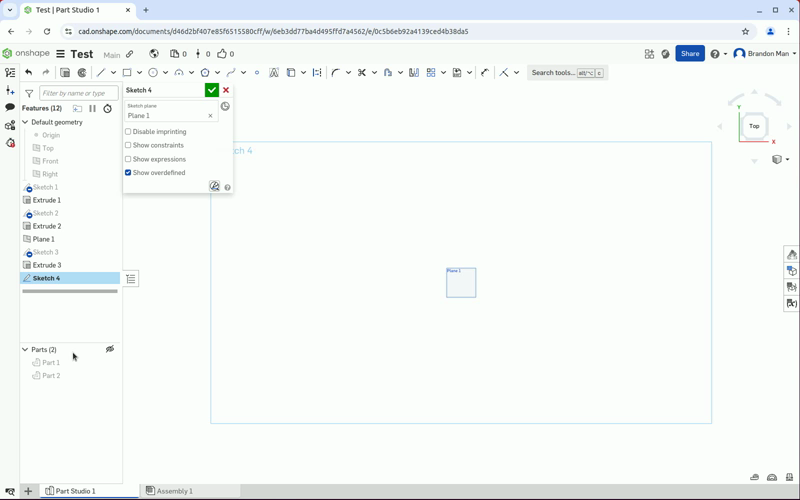
key(c)
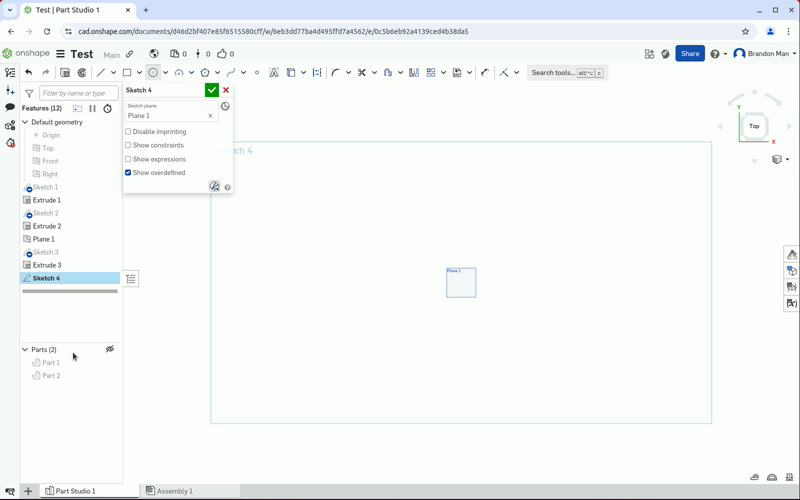
key_down(shift)
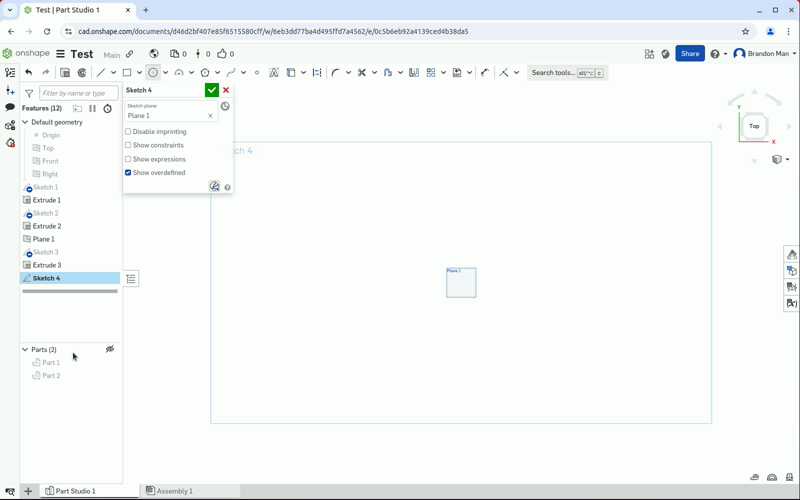
mouse_move(483, 290)
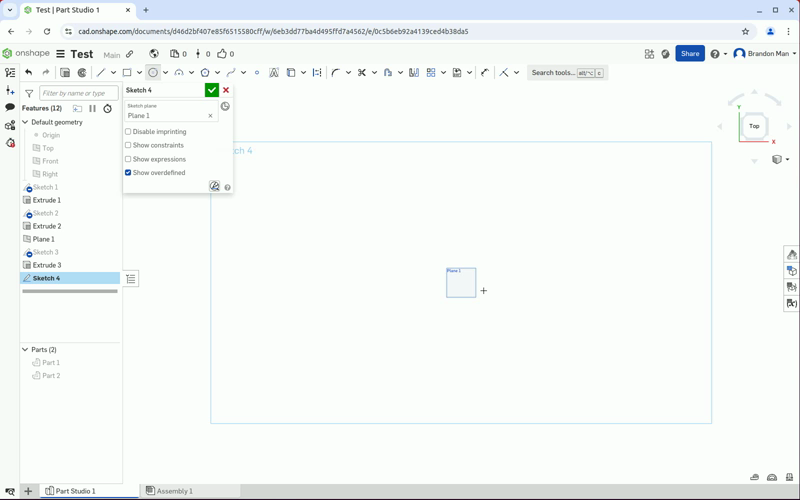
click(483, 290)
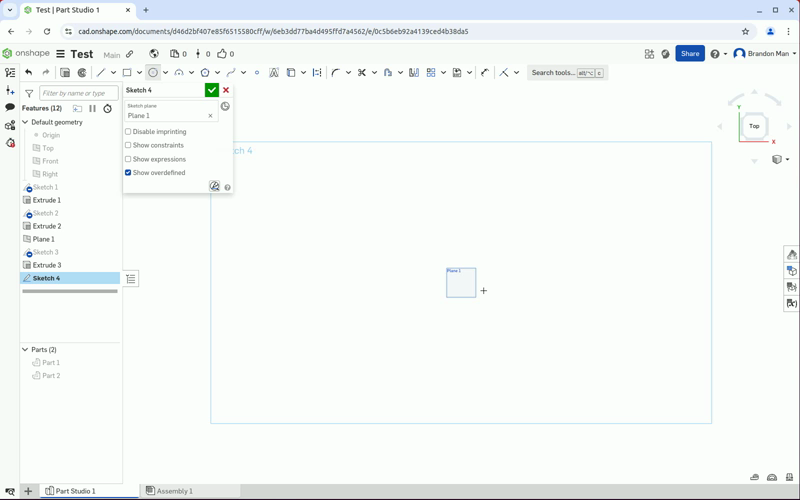
key_up(shift)
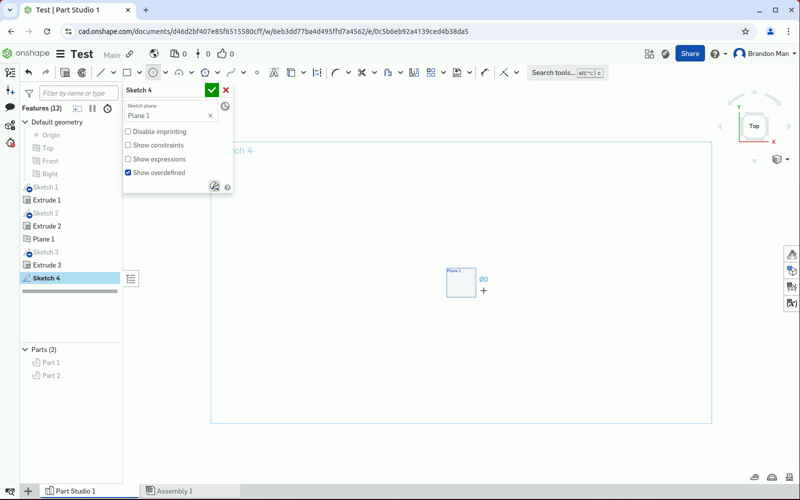
mouse_move(486, 290)
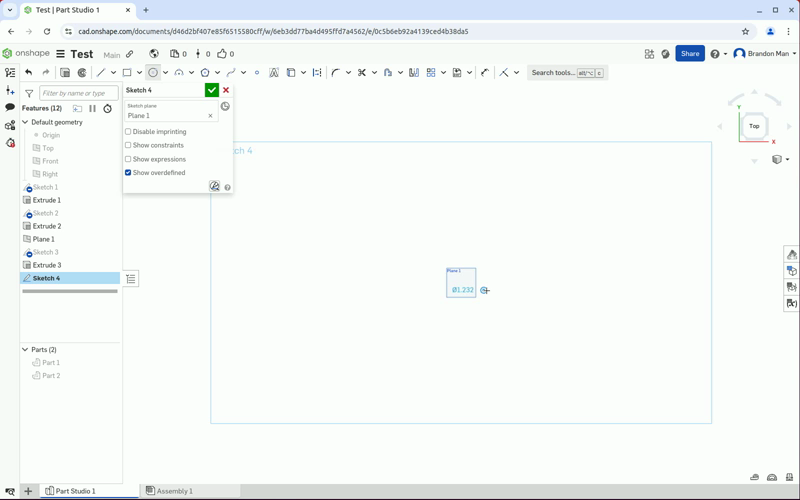
click(486, 290)
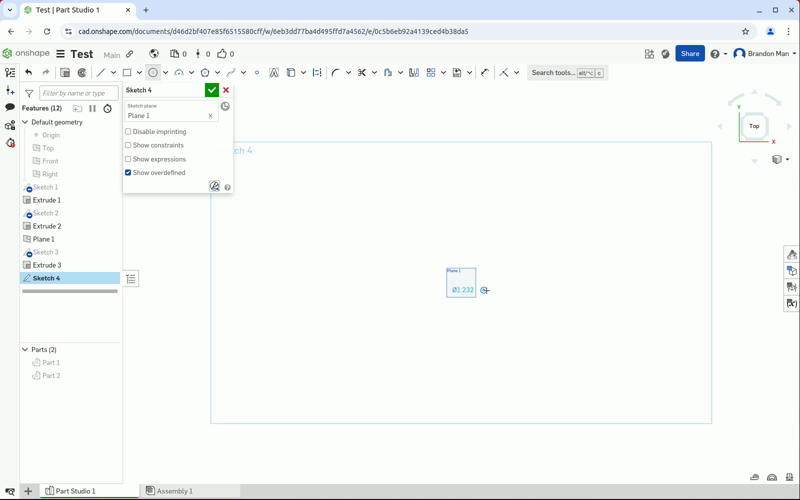
key(esc)
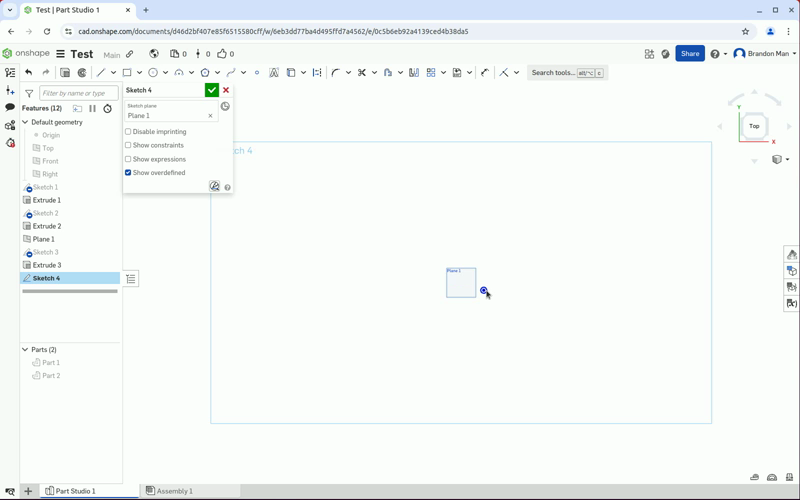
mouse_move(482, 292)
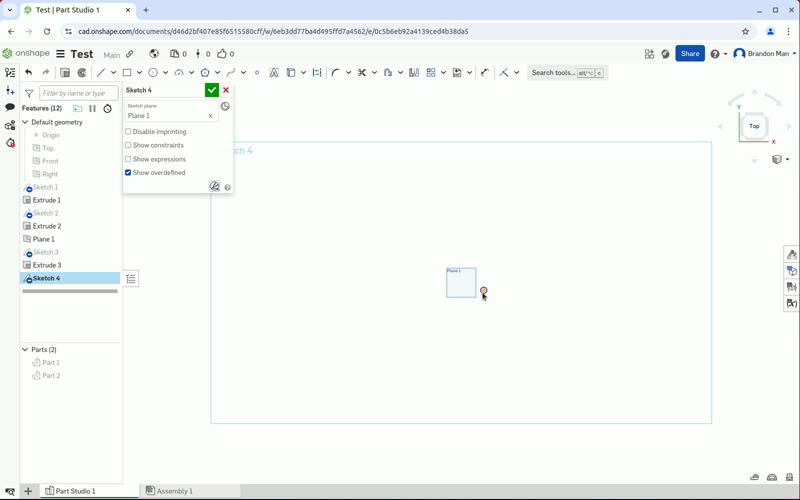
scroll(6)
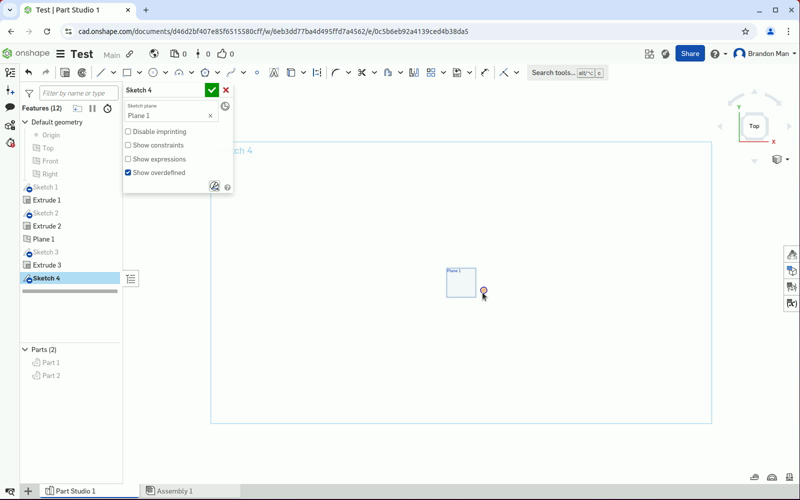
scroll(6)
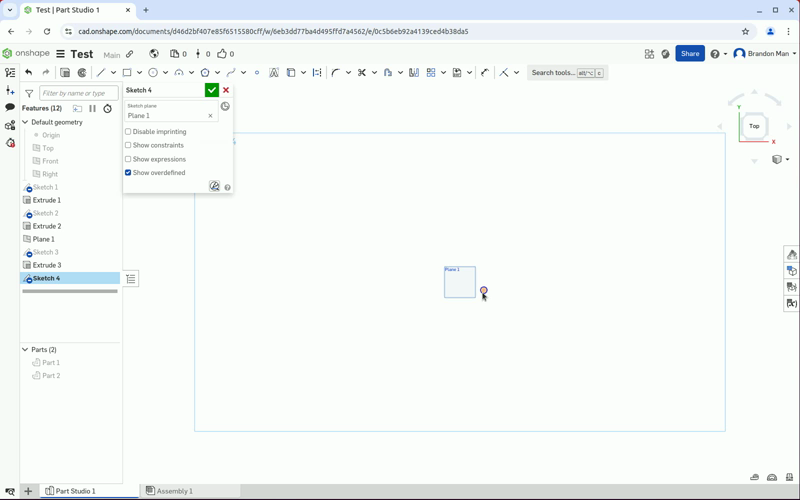
scroll(6)
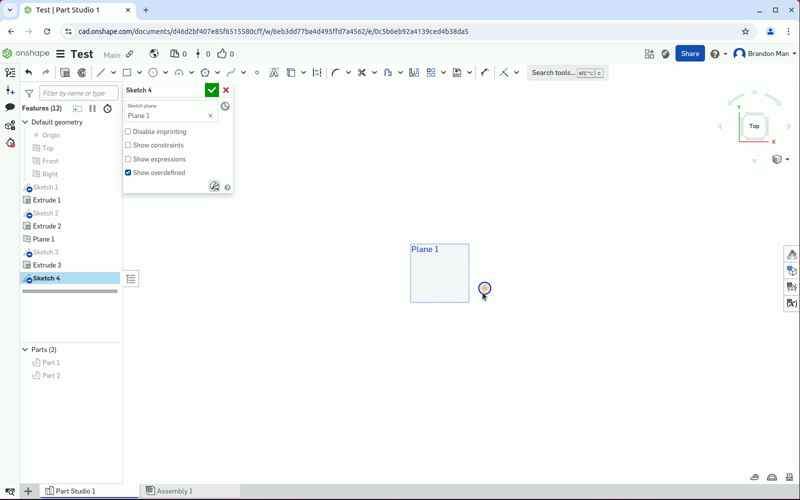
scroll(6)
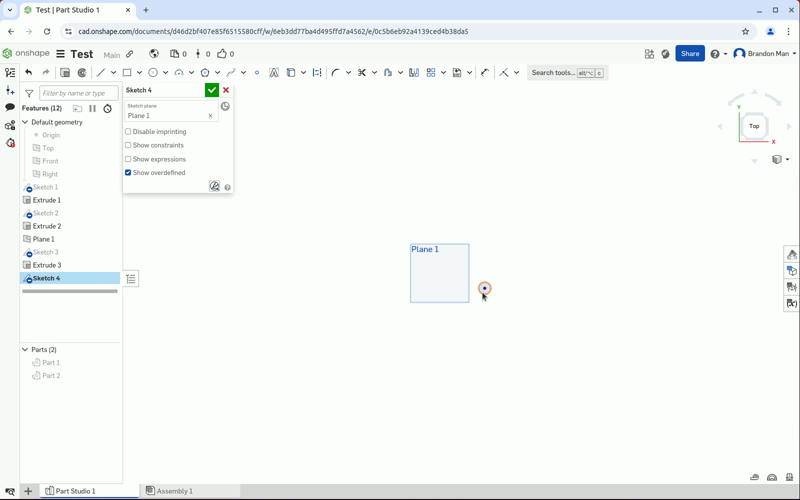
scroll(6)
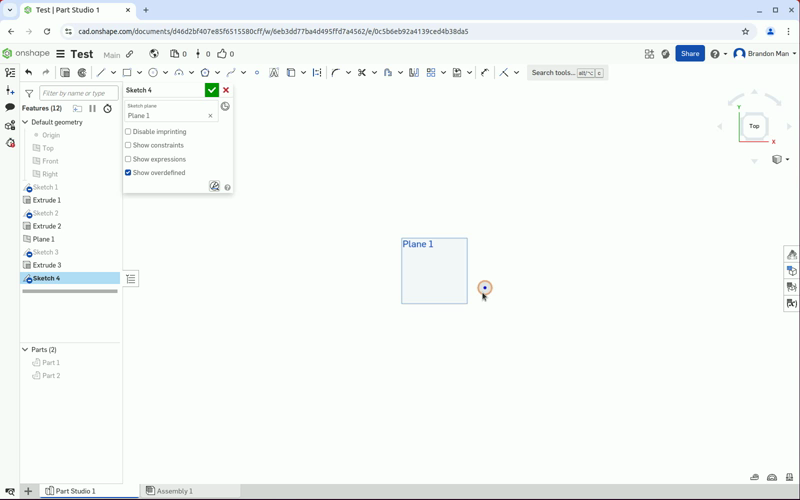
scroll(6)
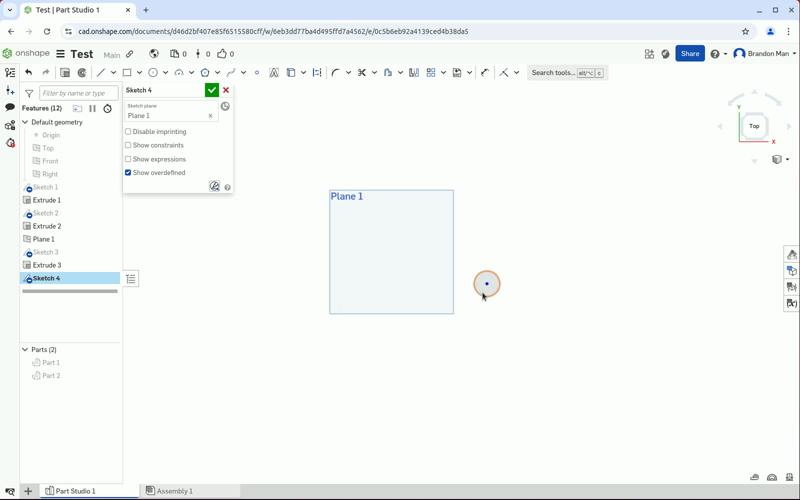
scroll(6)
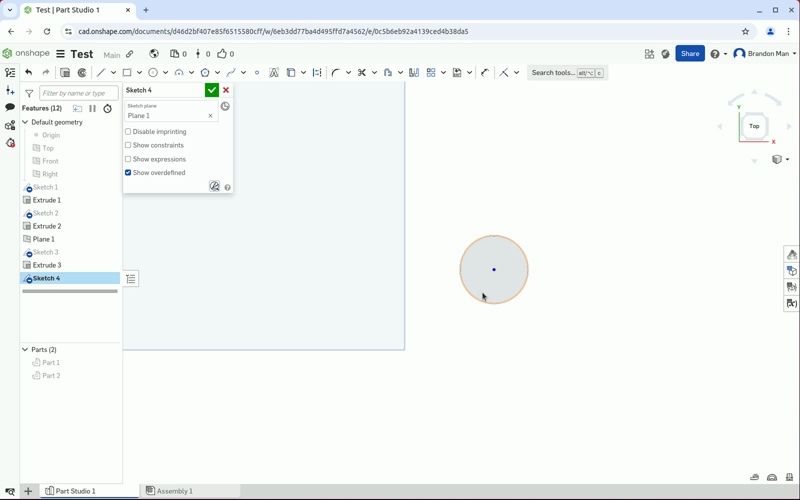
click(482, 292)
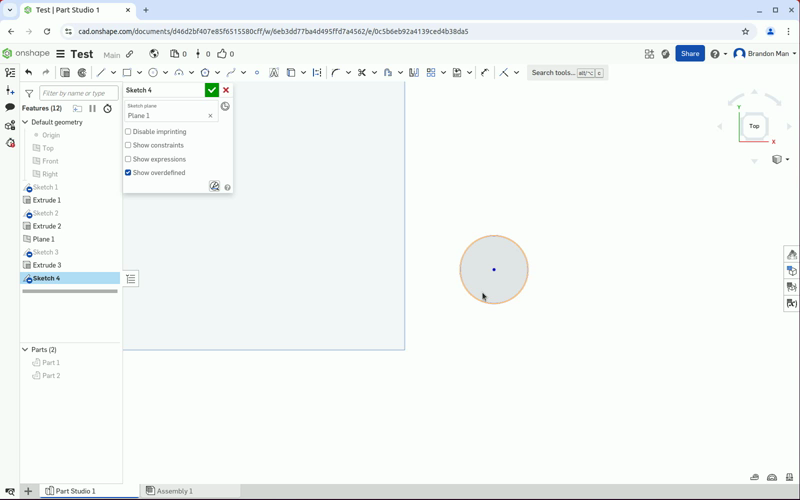
scroll(-6)
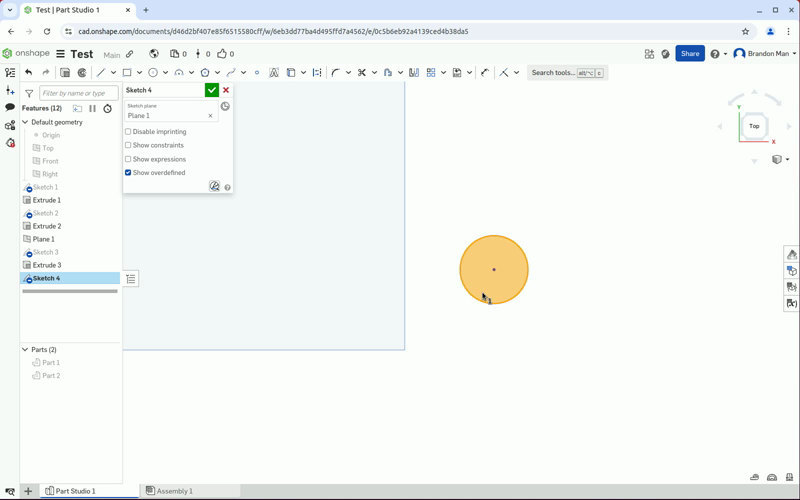
scroll(-6)
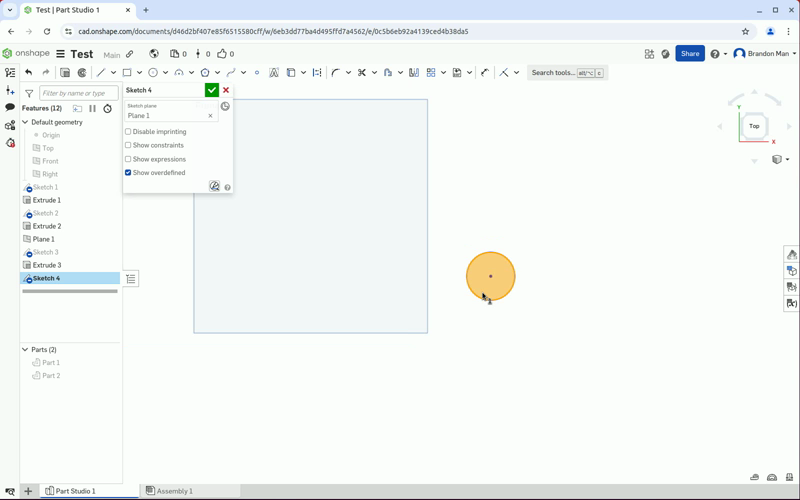
scroll(-6)
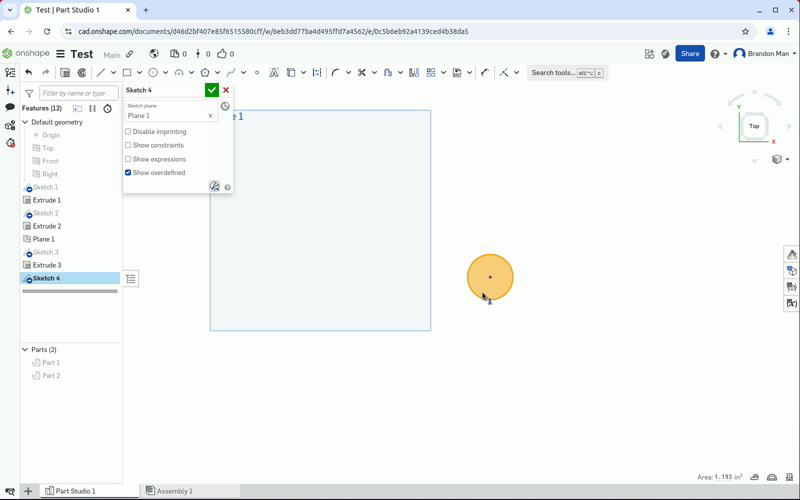
scroll(-6)
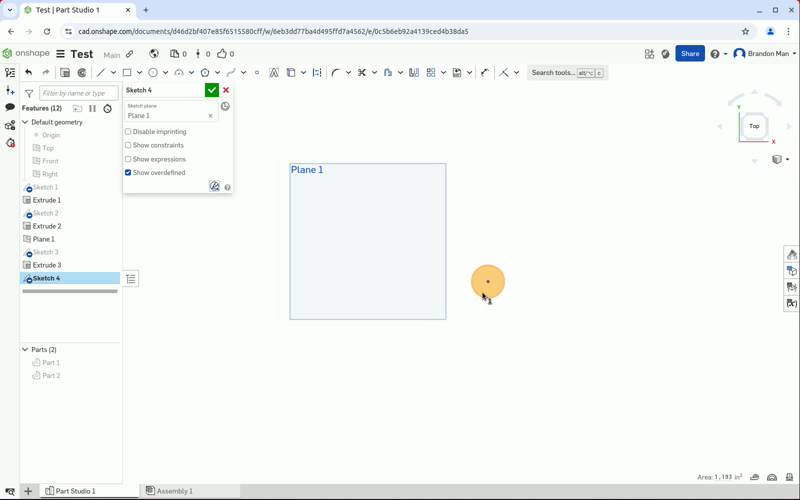
scroll(-6)
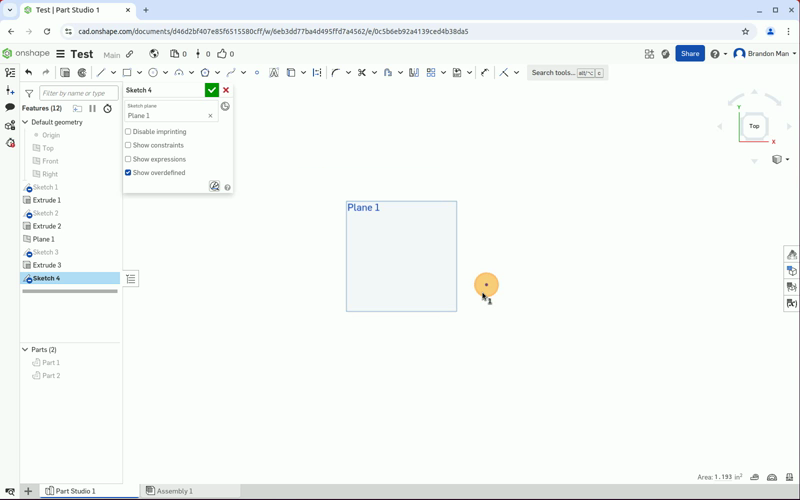
scroll(-6)
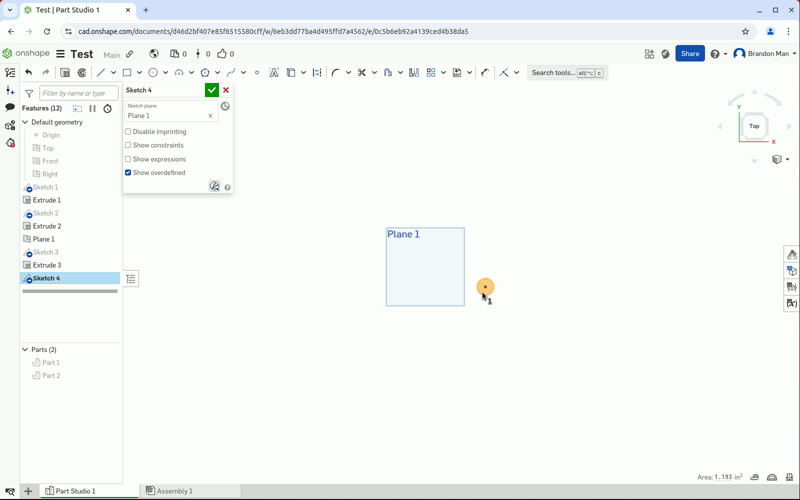
scroll(-6)
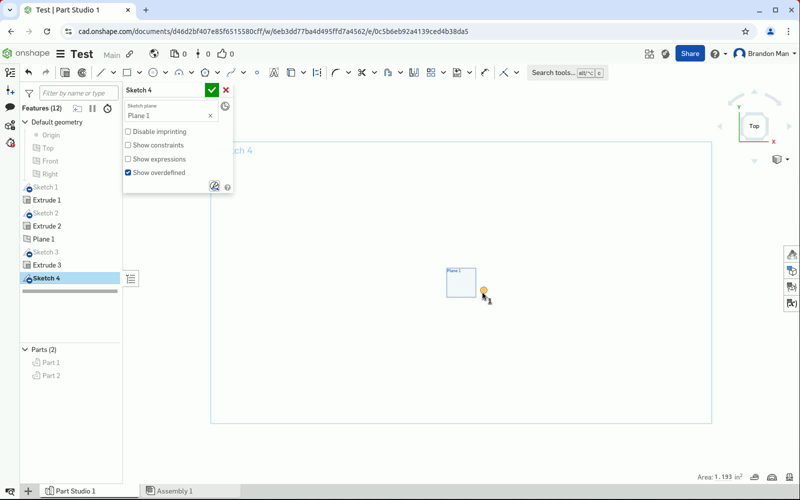
mouse_move(73, 352)
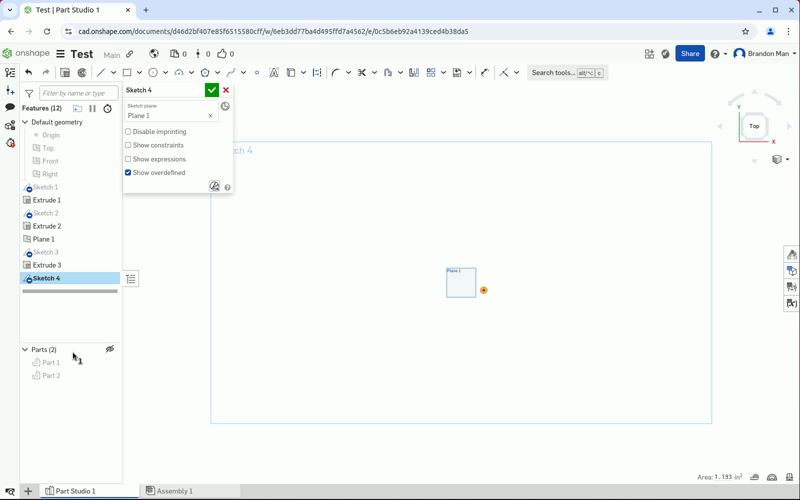
key(shift+y)
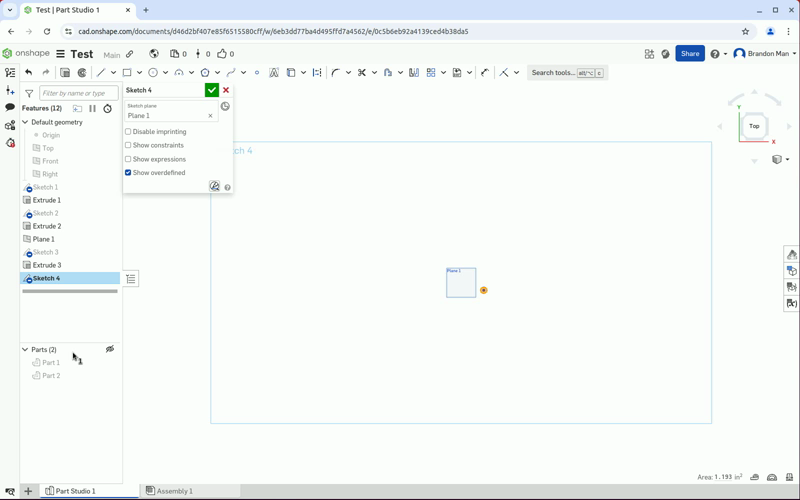
key(shift+e)
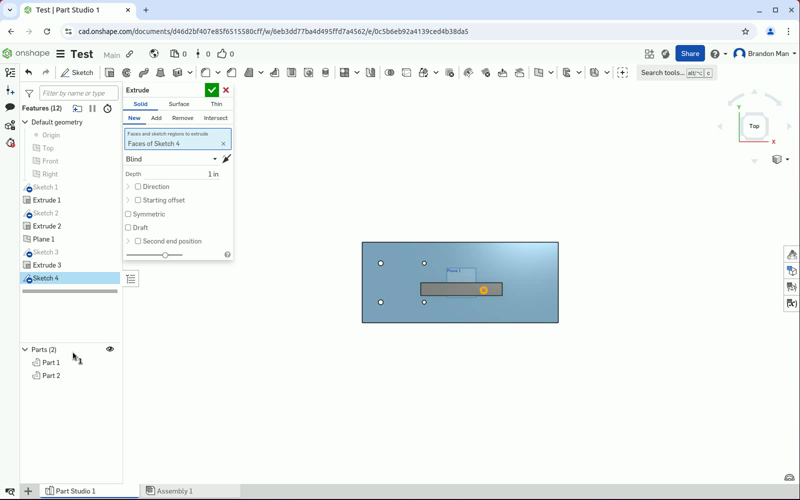
mouse_move(143, 106)
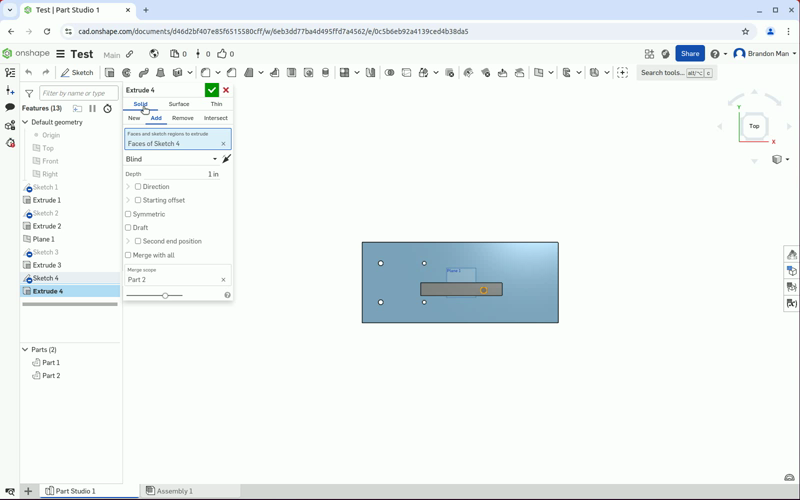
click(143, 106)
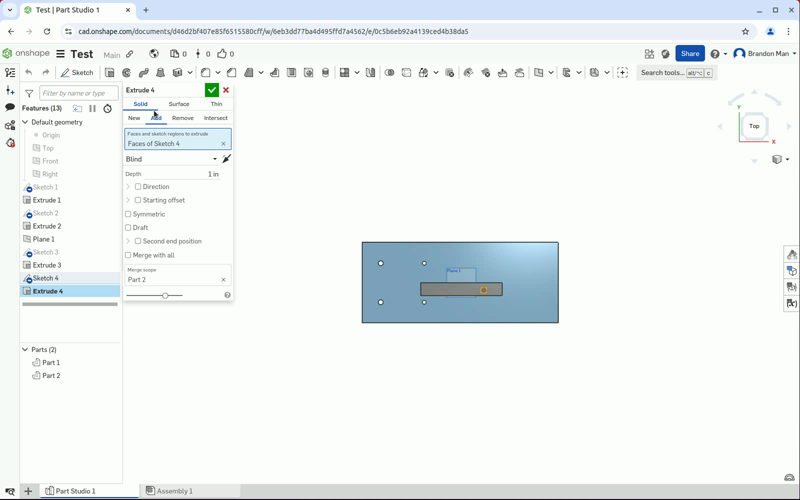
mouse_move(186, 120)
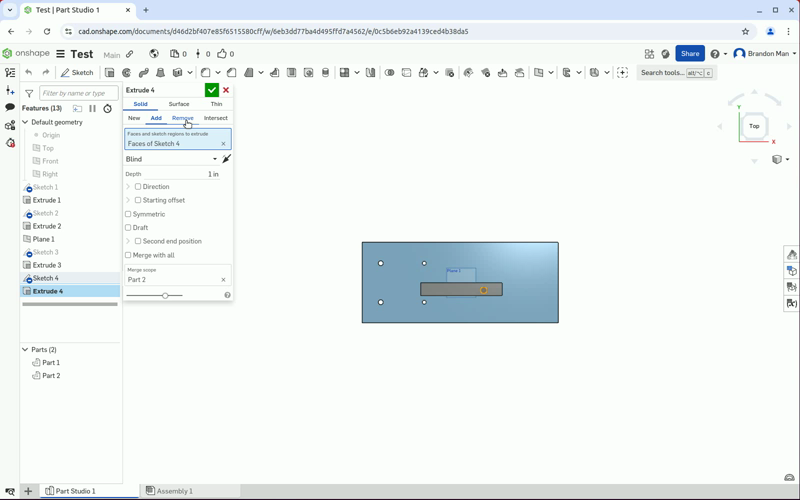
click(186, 120)
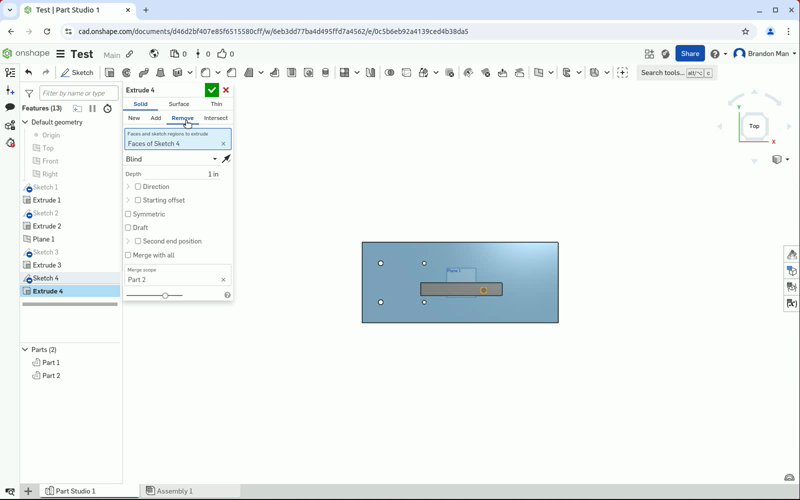
key(tab, 4)
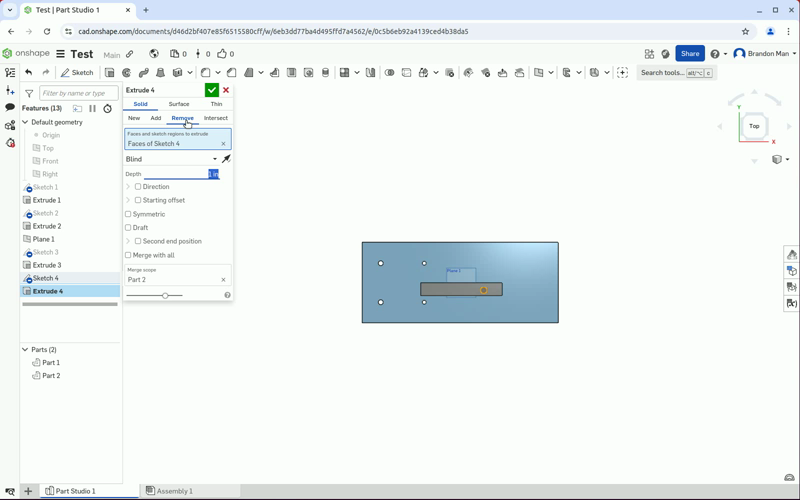
text(3.611)
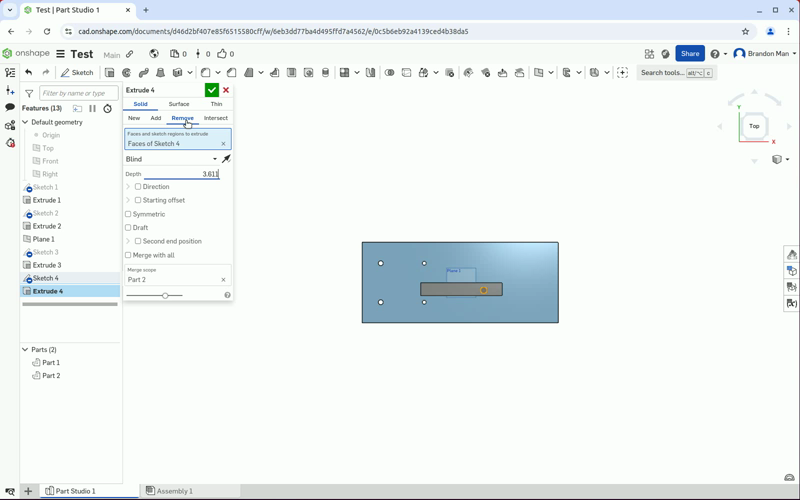
key(tab, 6)
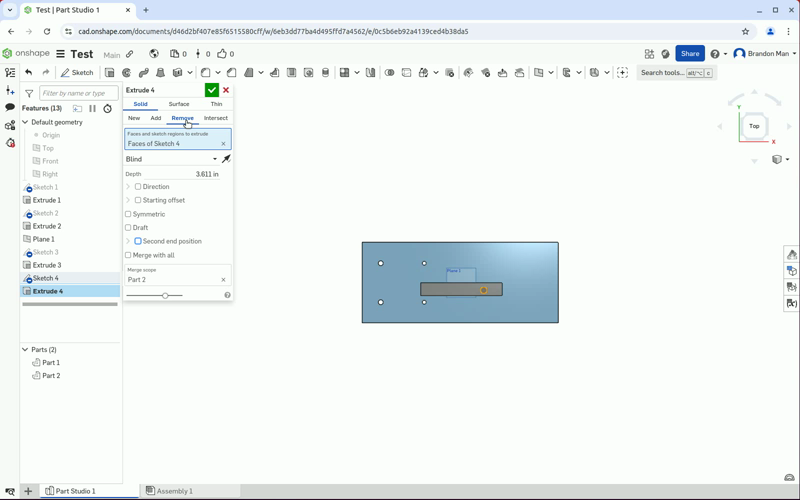
key(space)
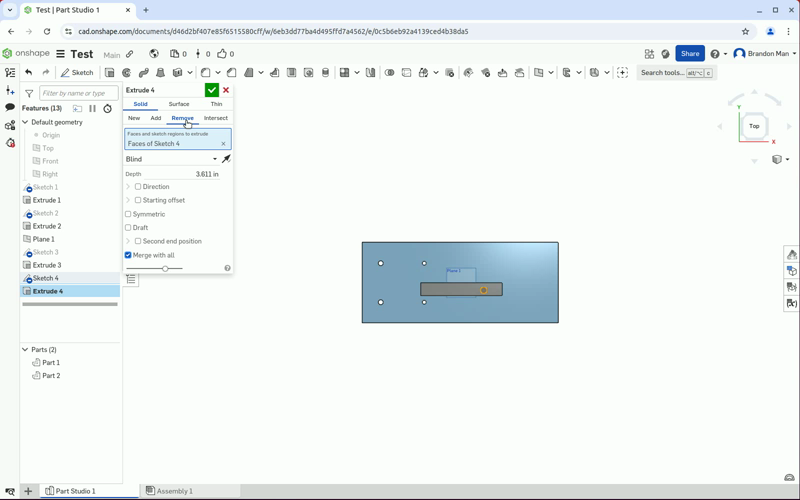
key(enter)
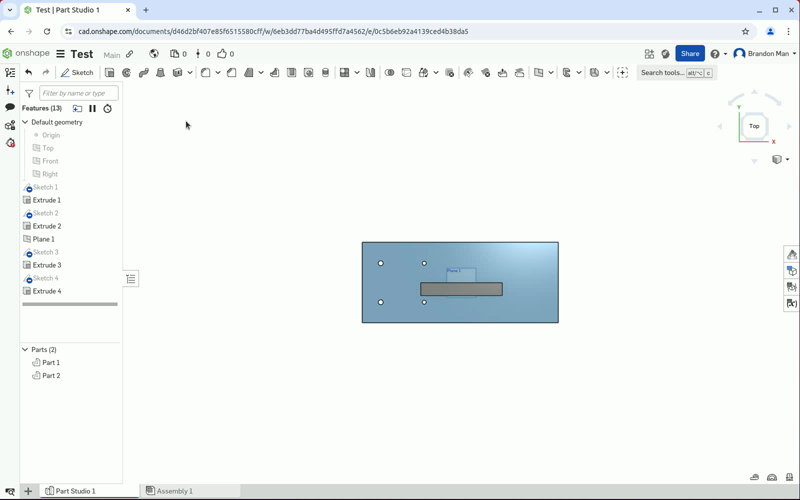
key(shift+h)
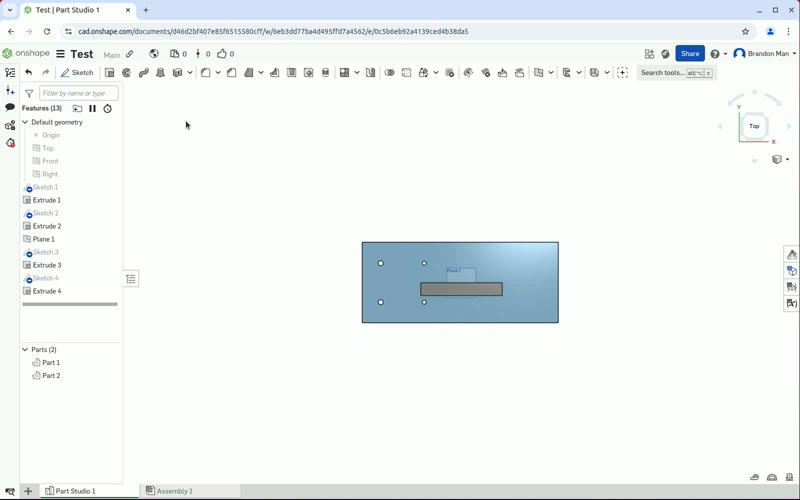
key(shift+h)
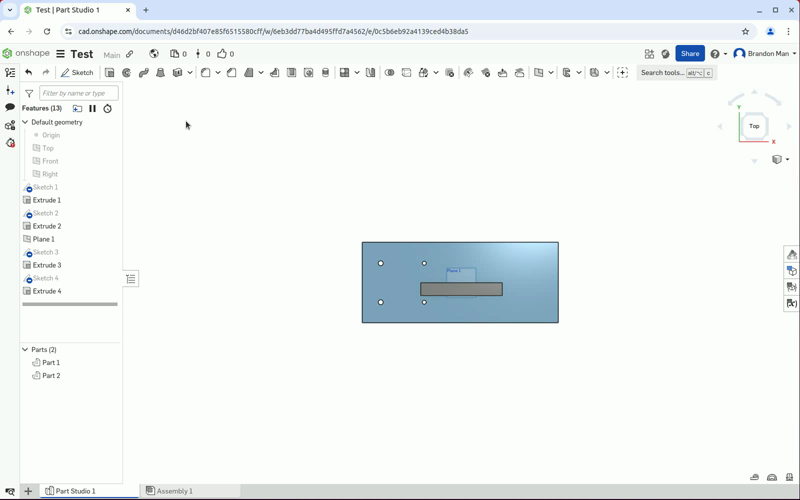
key(shift+7)
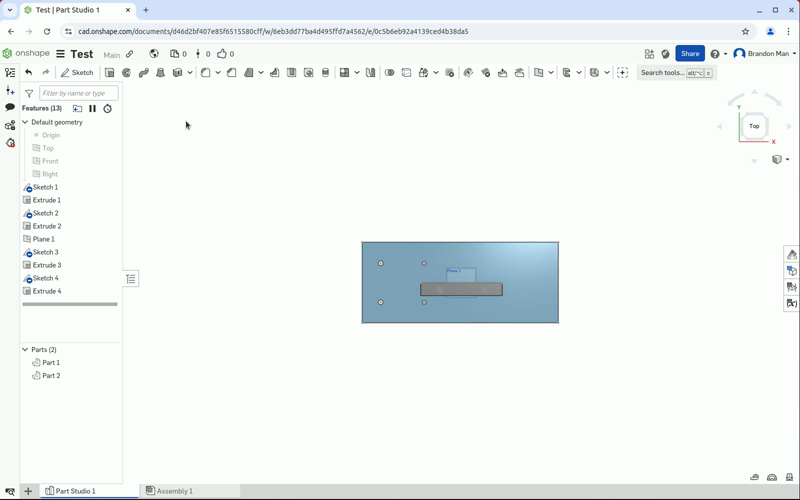
key(up, 3)
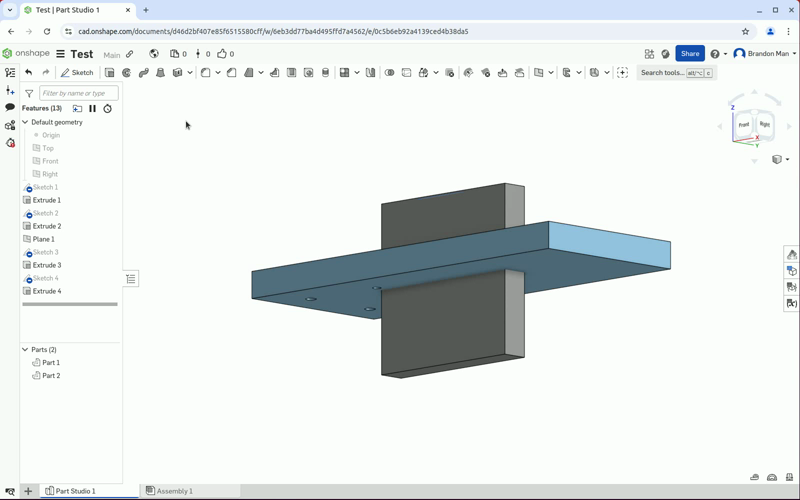
key(left, 3)
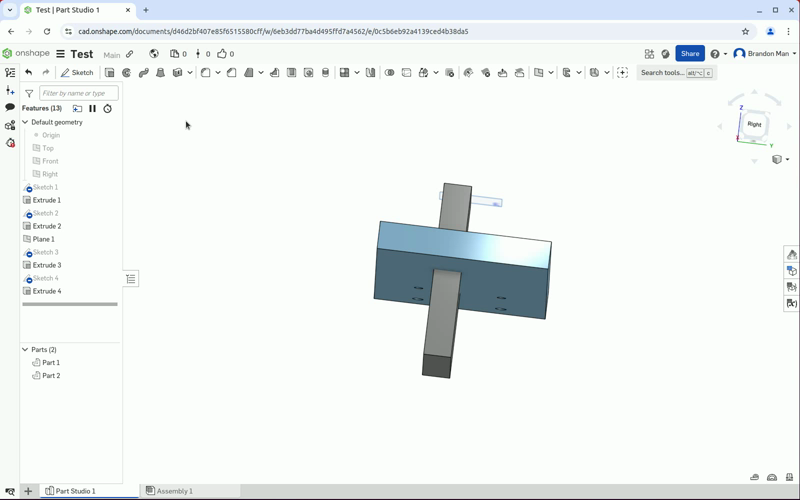
key(right, 3)
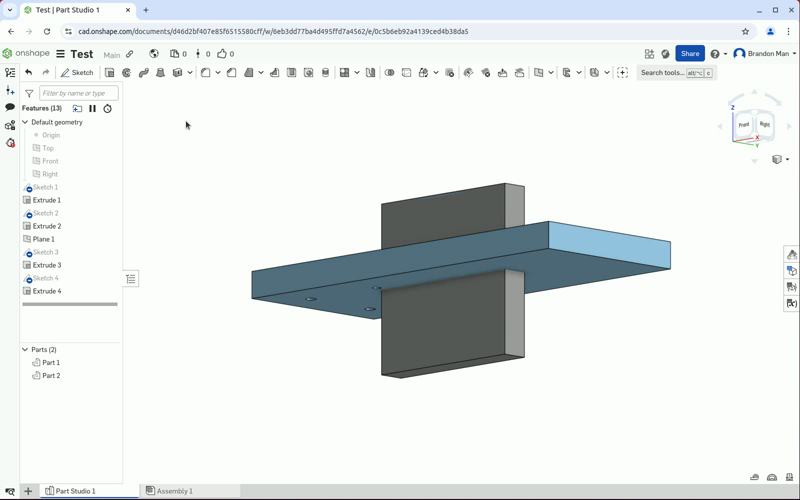
key(down, 3)
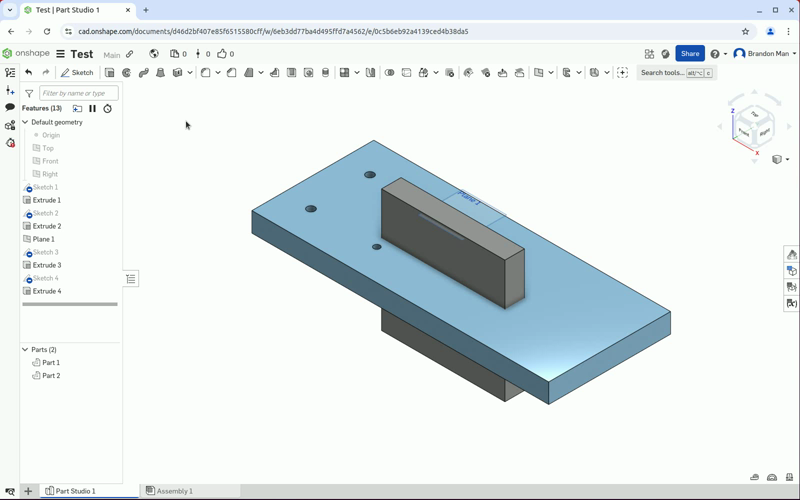
mouse_move(73, 189)
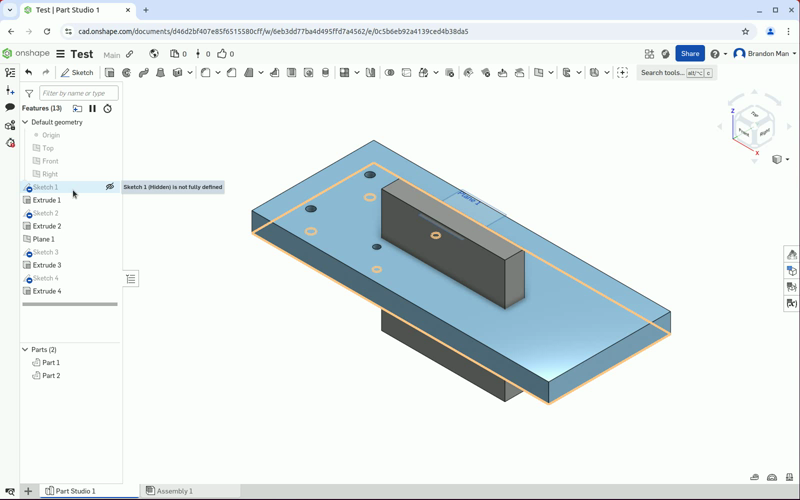
click(73, 189)